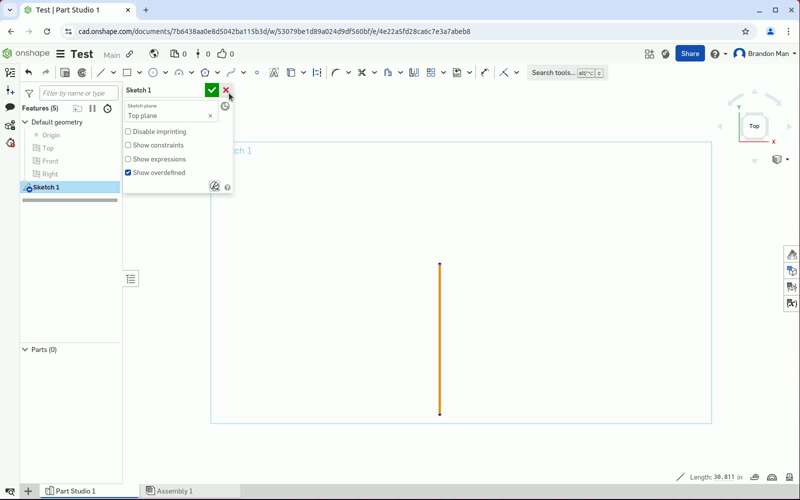
key(shift+h)
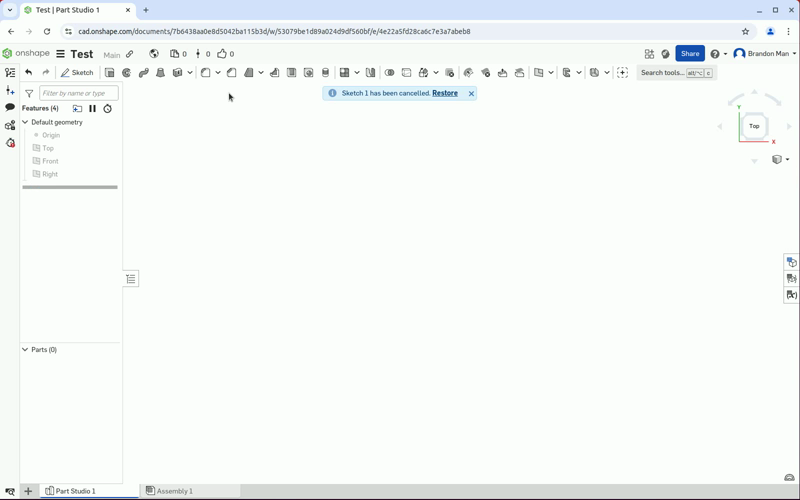
mouse_move(73, 352)
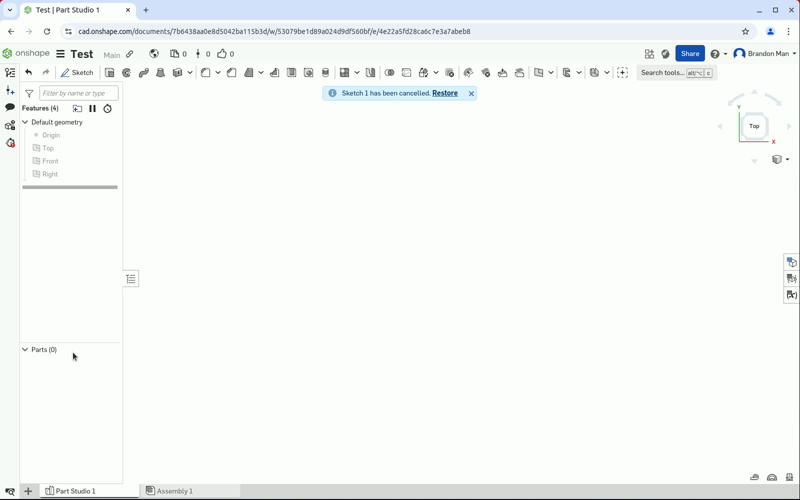
key(y)
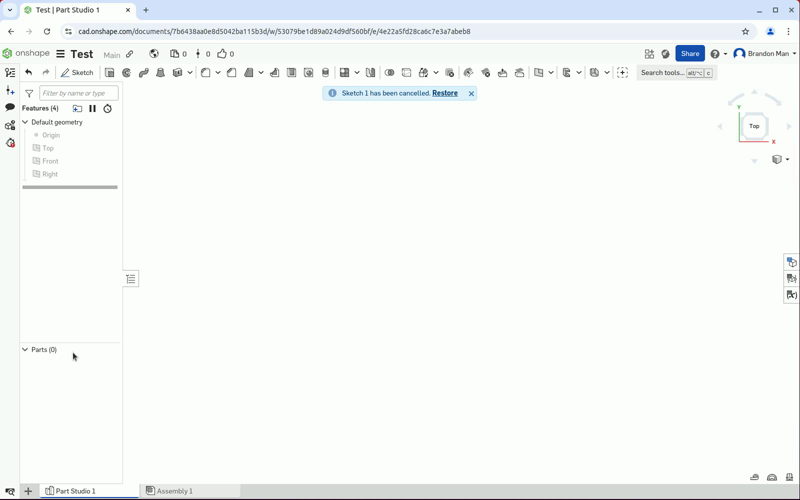
key(shift+p)
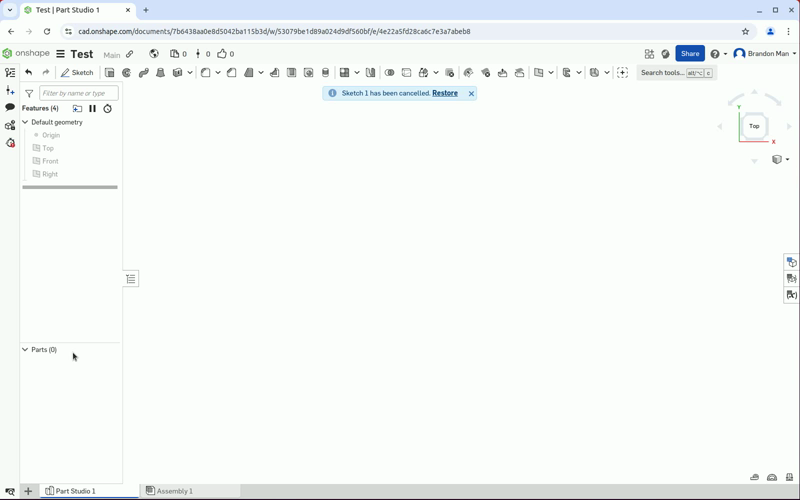
key(space)
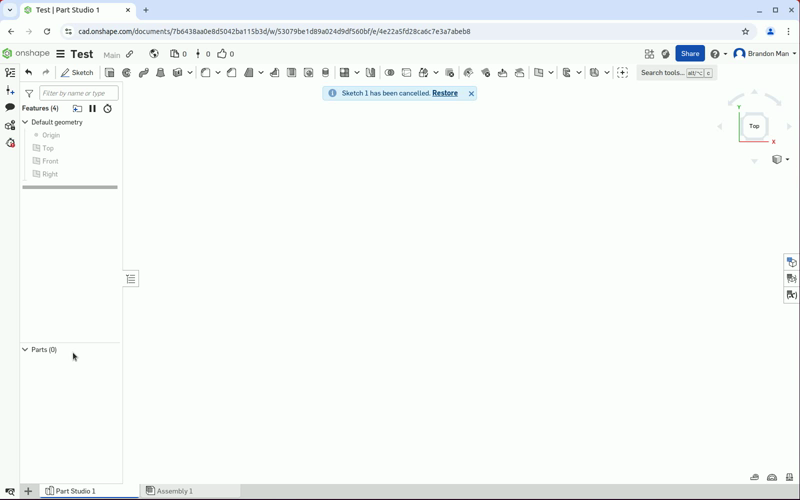
key_down(shift)
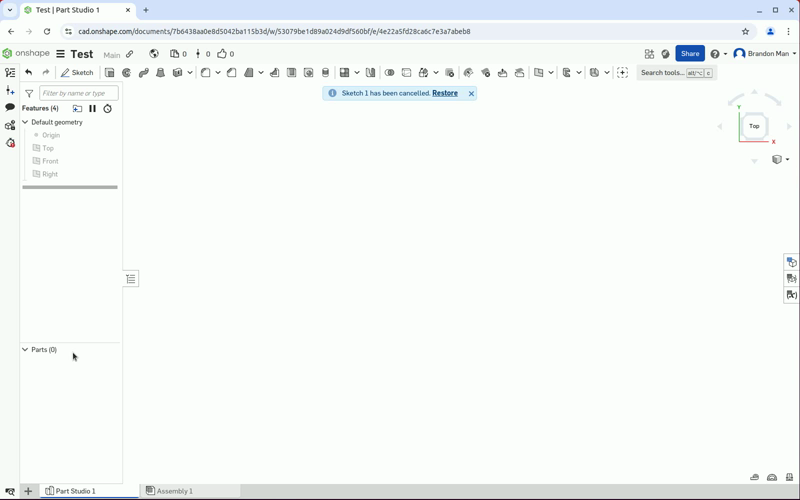
key(up)
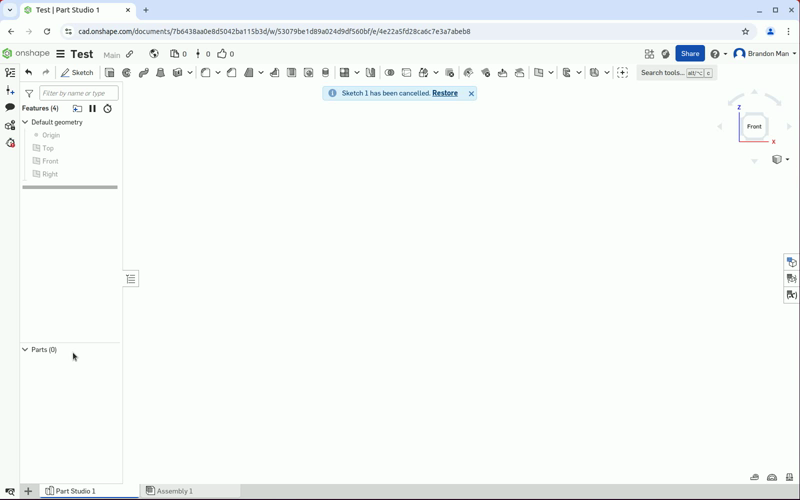
key_up(shift)
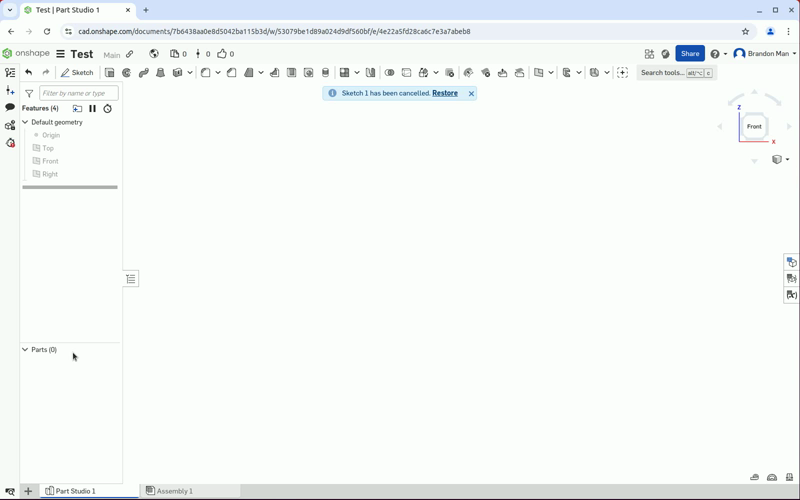
mouse_move(73, 352)
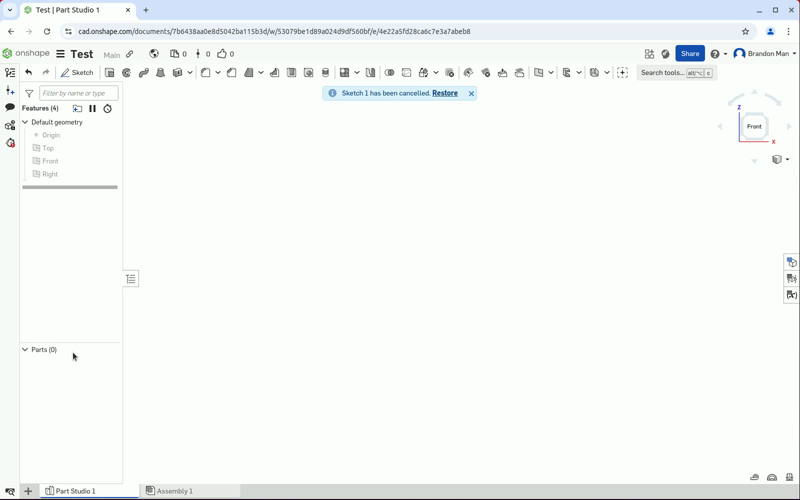
key(shift+y)
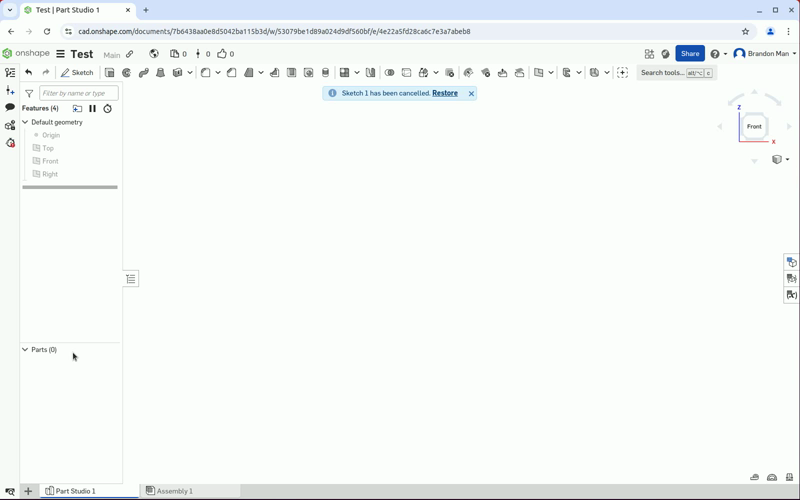
key(shift+s)
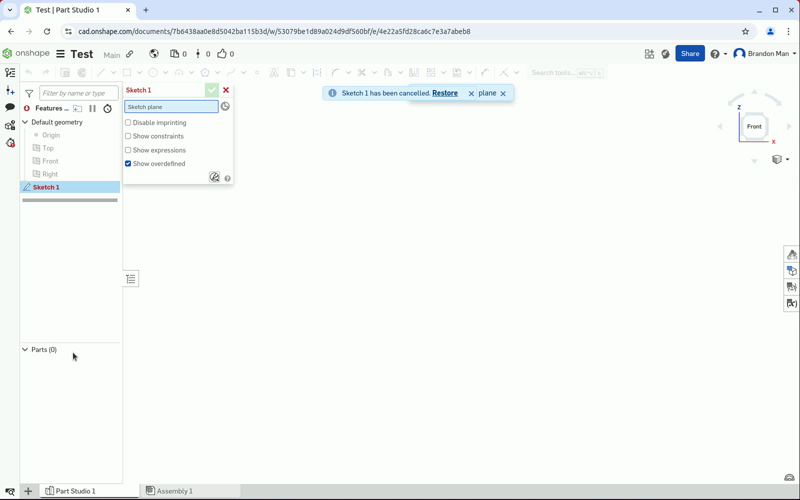
mouse_move(73, 163)
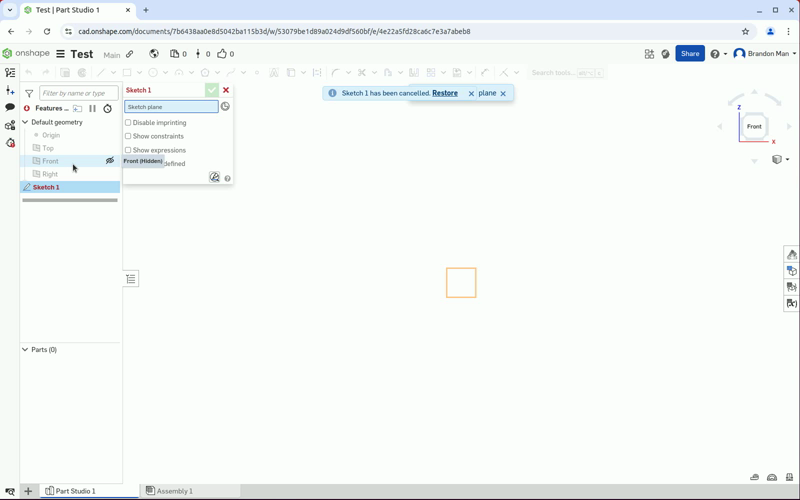
click(73, 163)
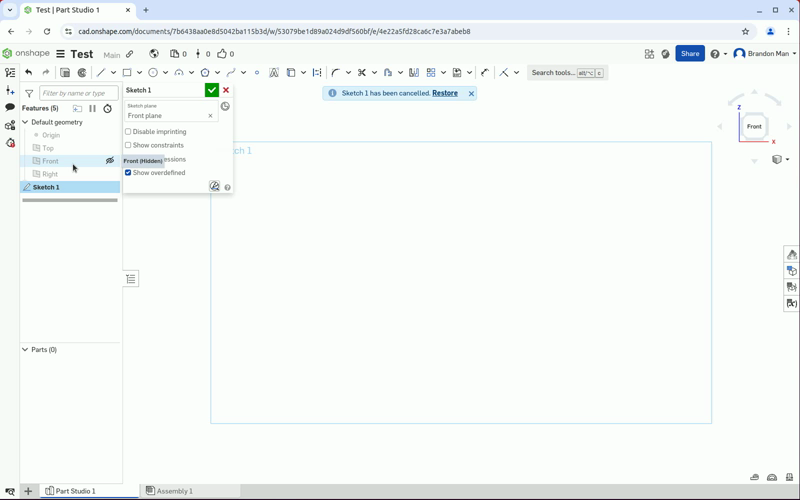
mouse_move(73, 352)
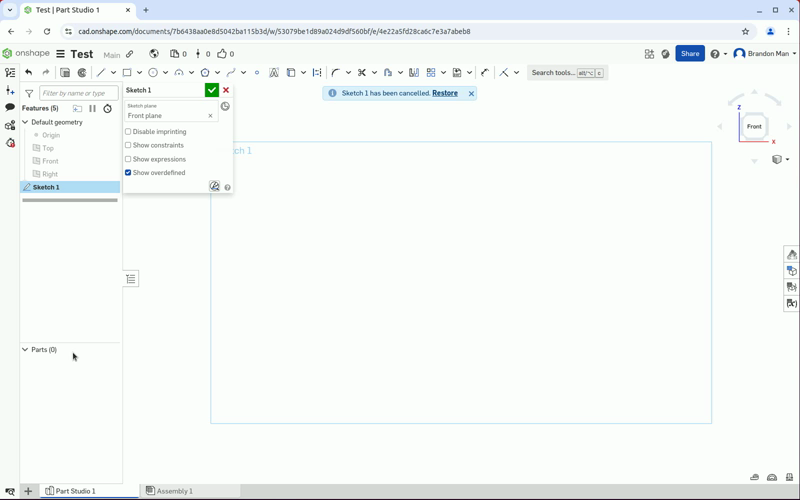
key(y)
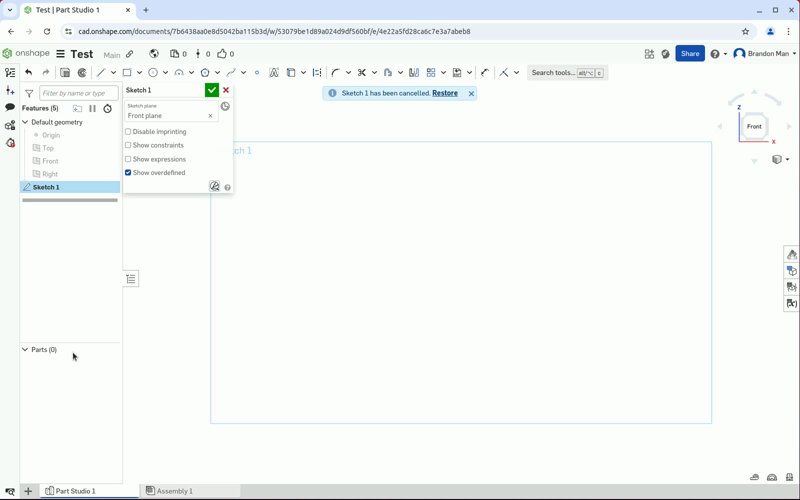
key(l)
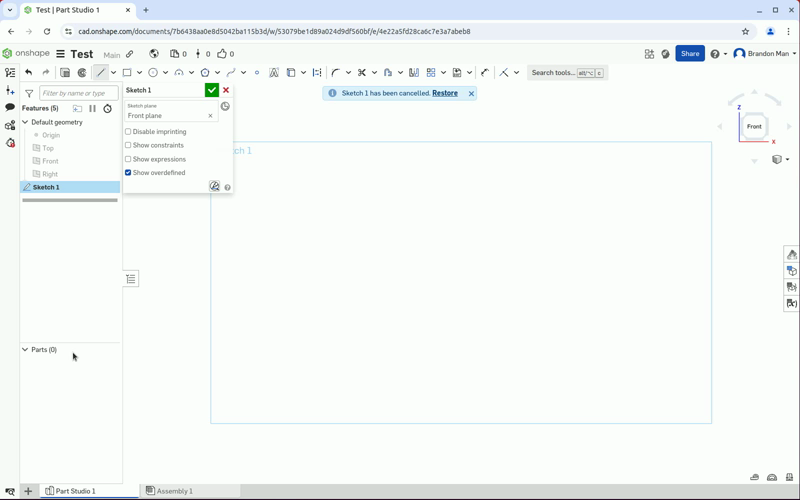
key_down(shift)
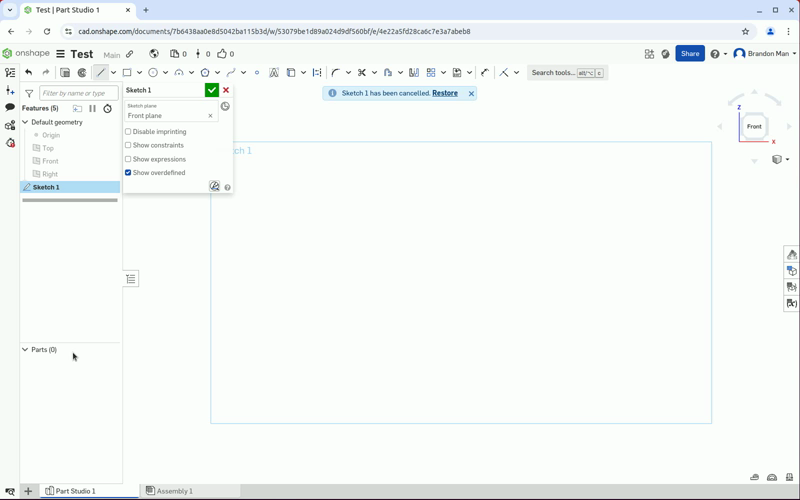
mouse_move(348, 343)
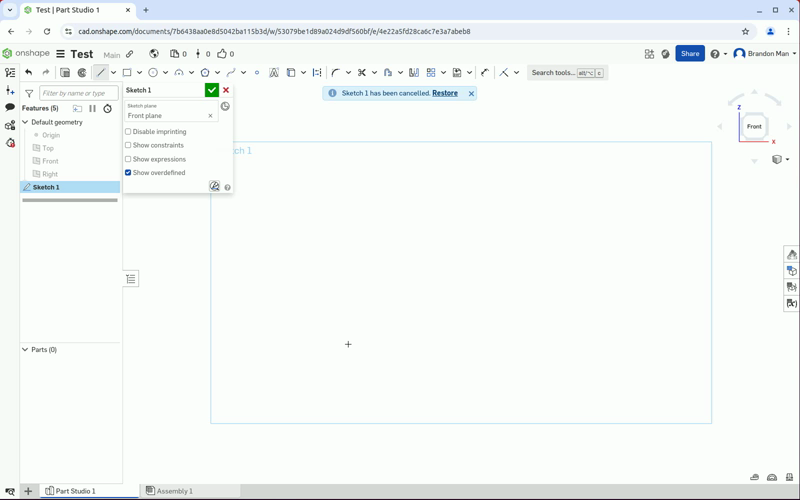
click(348, 343)
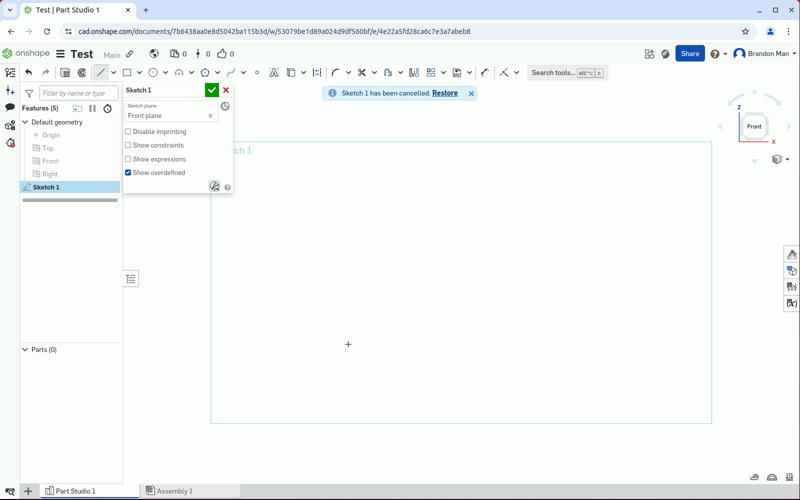
key_up(shift)
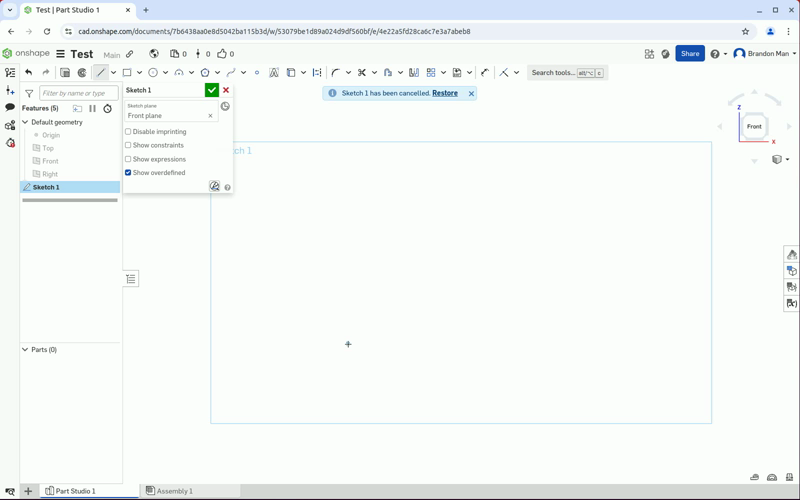
key_down(shift)
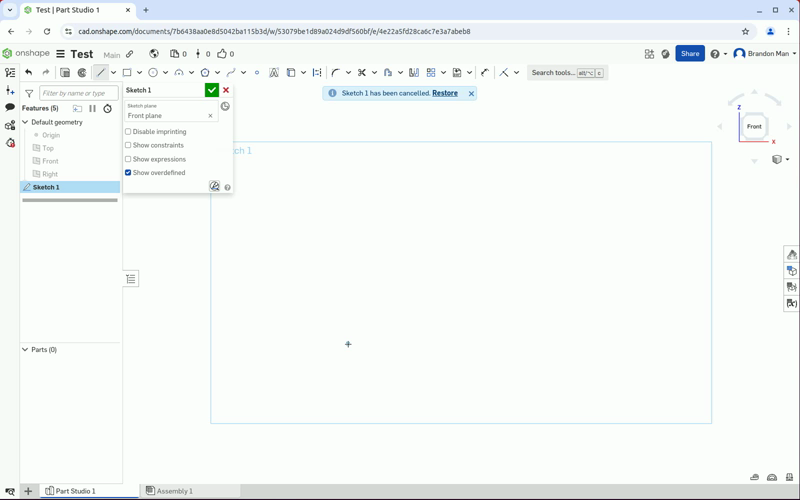
mouse_move(570, 343)
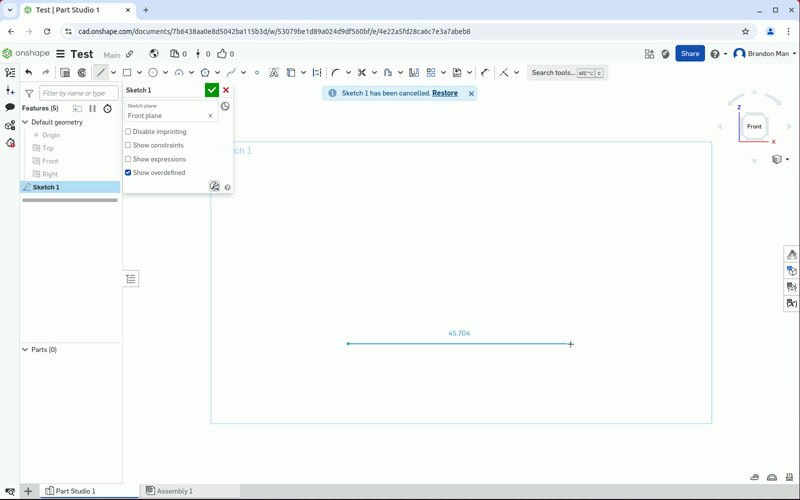
click(570, 343)
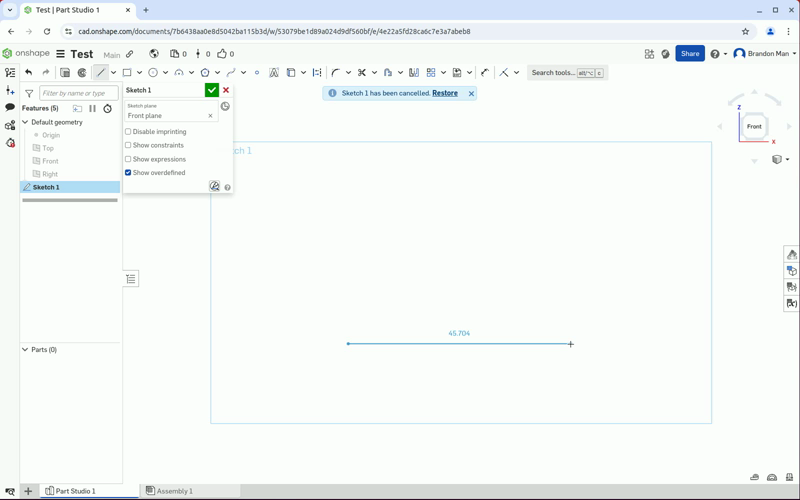
key_up(shift)
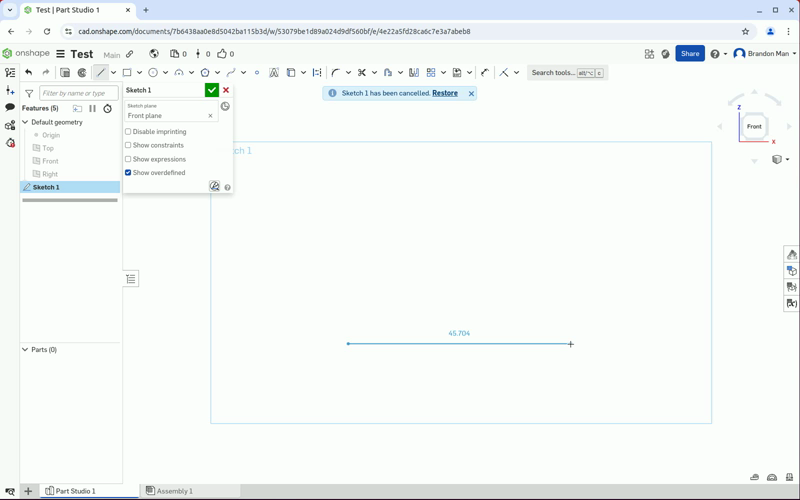
key_down(shift)
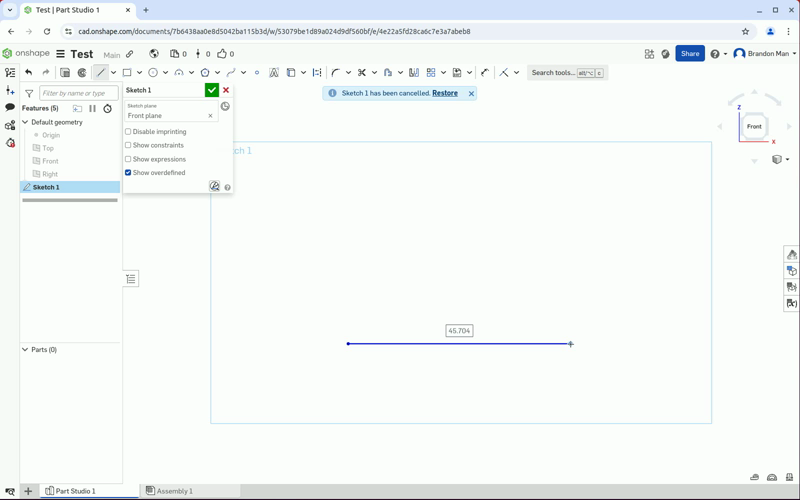
mouse_move(570, 259)
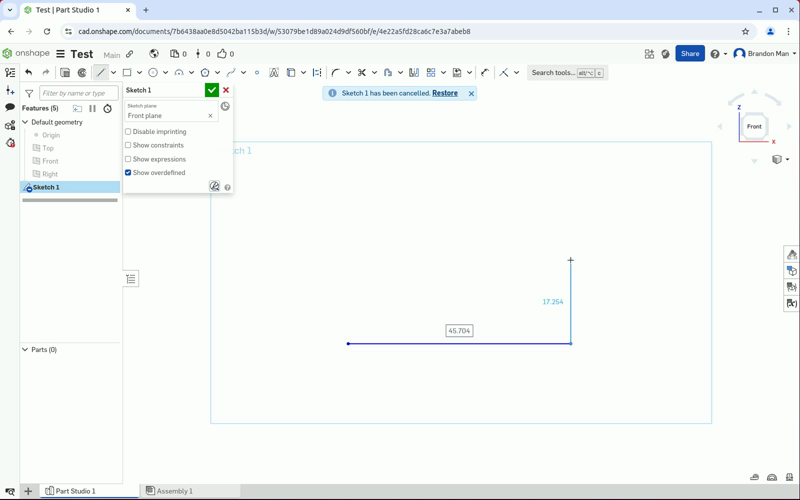
click(570, 259)
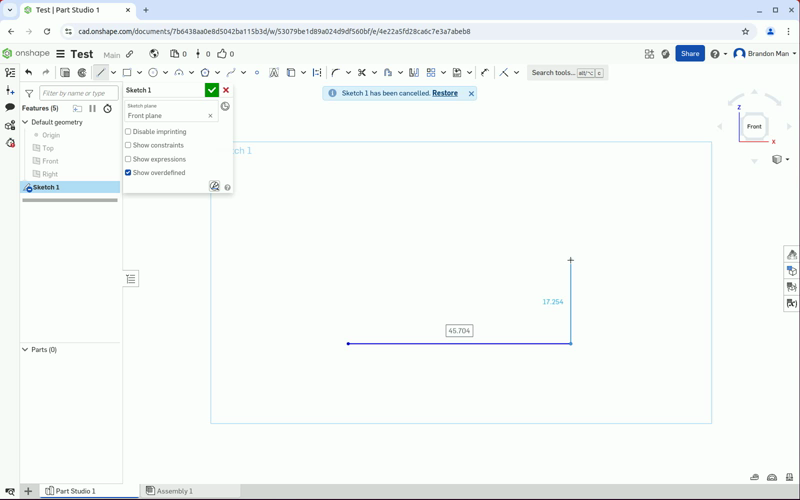
key_up(shift)
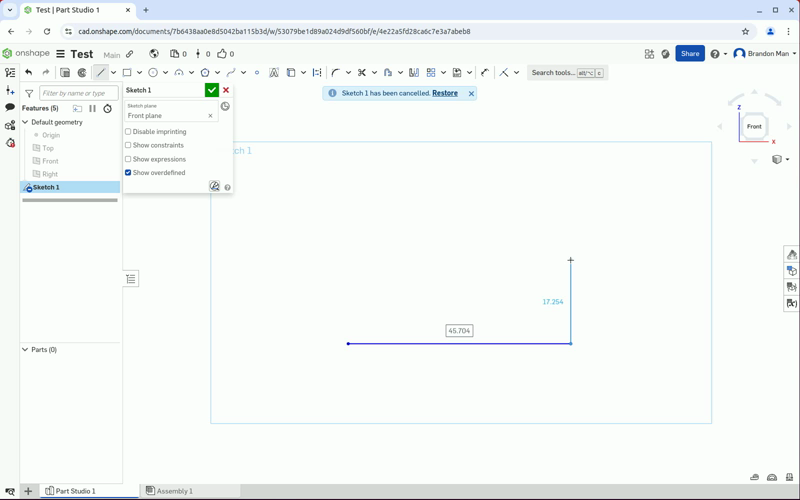
key_down(shift)
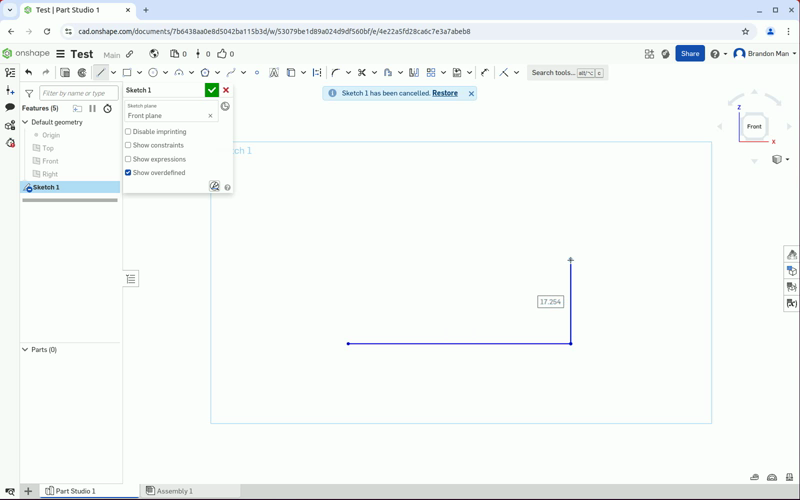
mouse_move(348, 259)
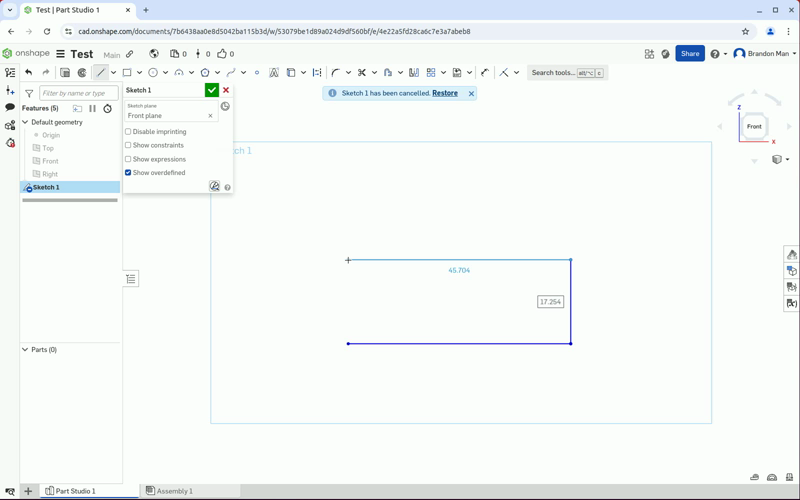
click(348, 259)
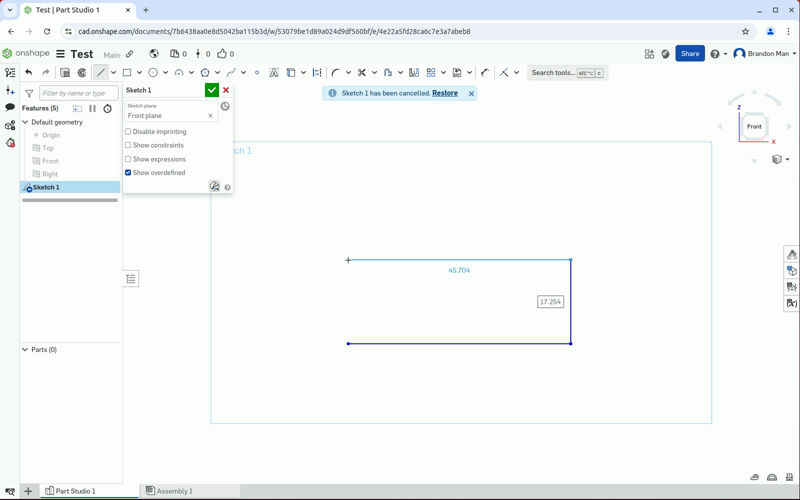
key_up(shift)
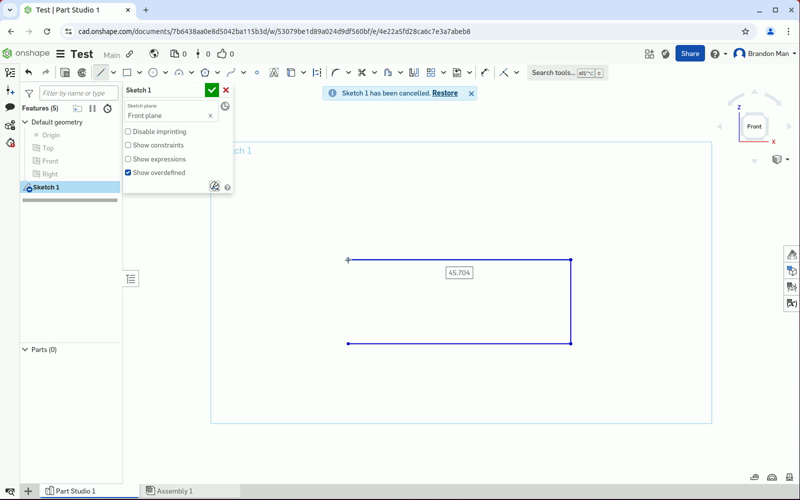
key_down(shift)
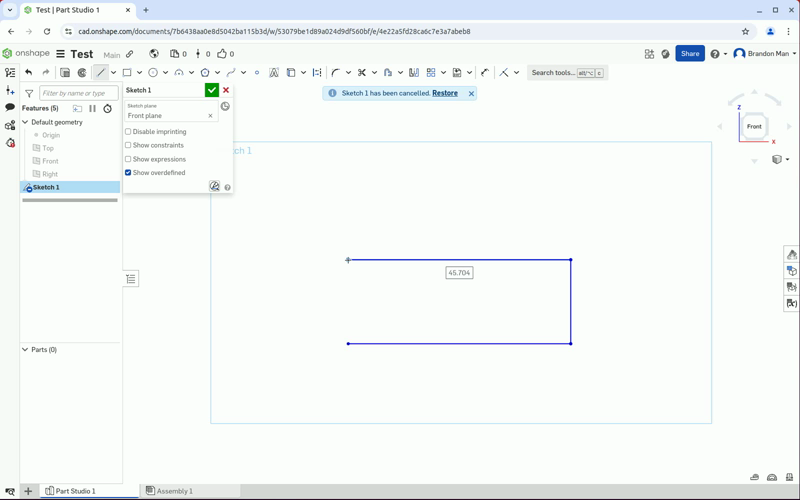
mouse_move(348, 343)
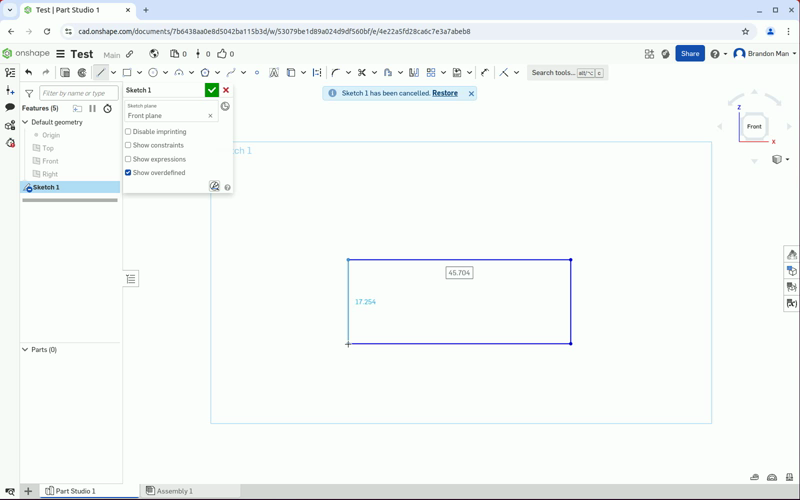
key_up(shift)
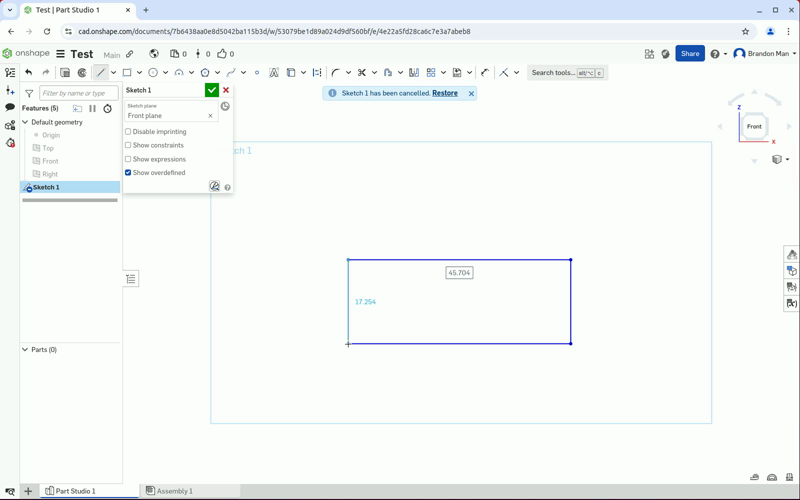
click(348, 343)
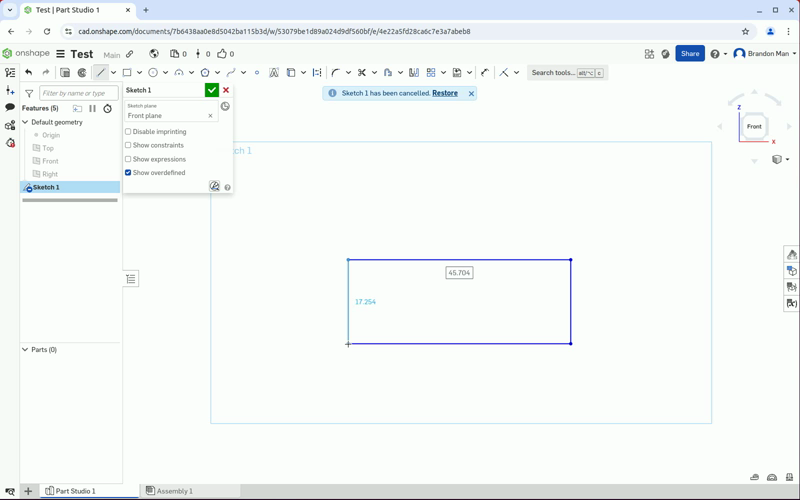
key(esc)
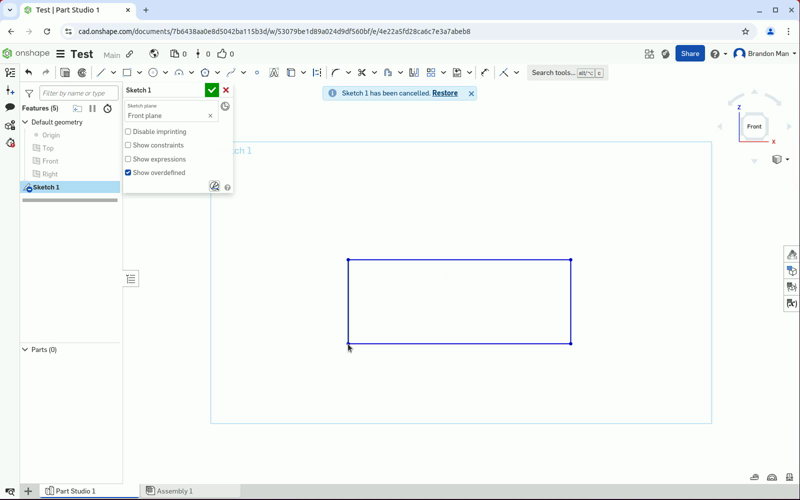
mouse_move(379, 325)
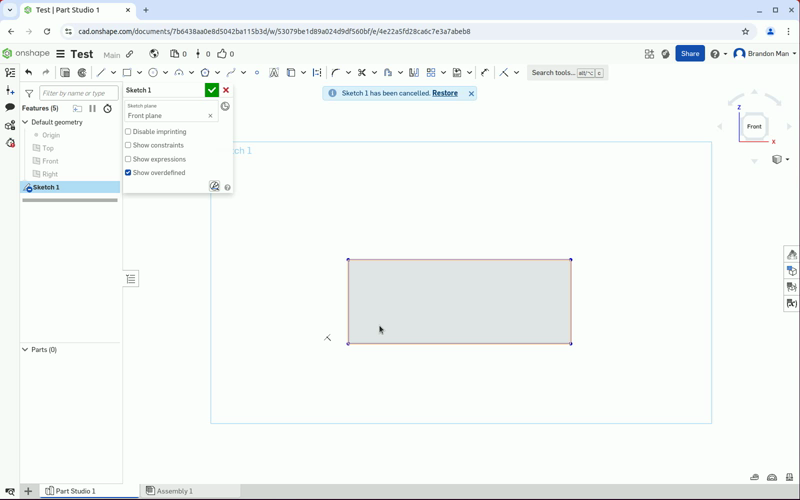
click(379, 325)
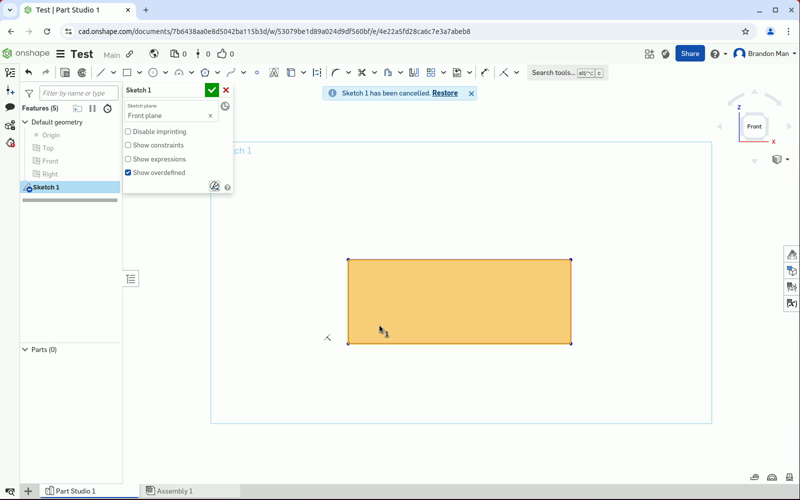
mouse_move(73, 352)
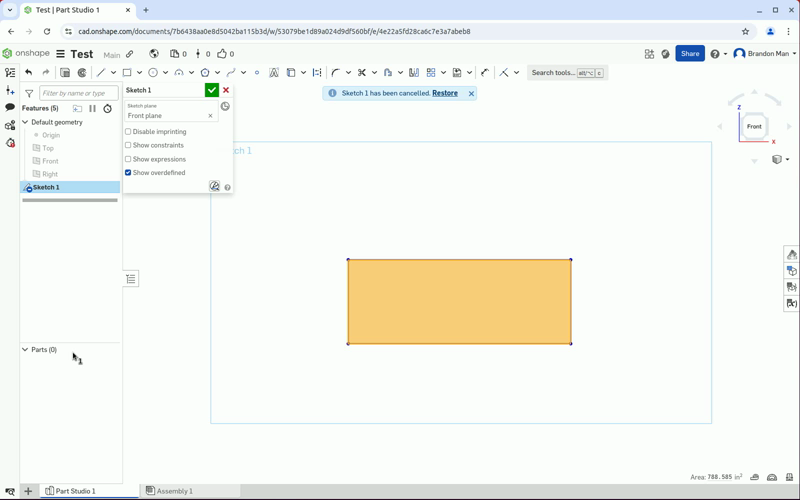
key(shift+y)
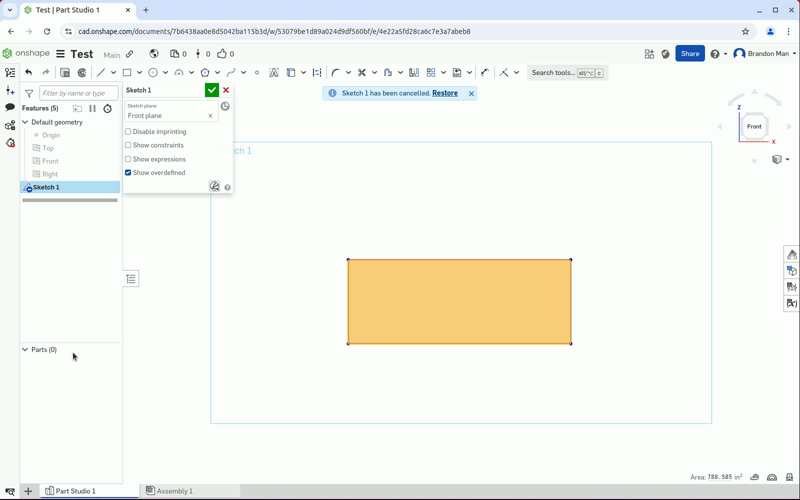
key(shift+e)
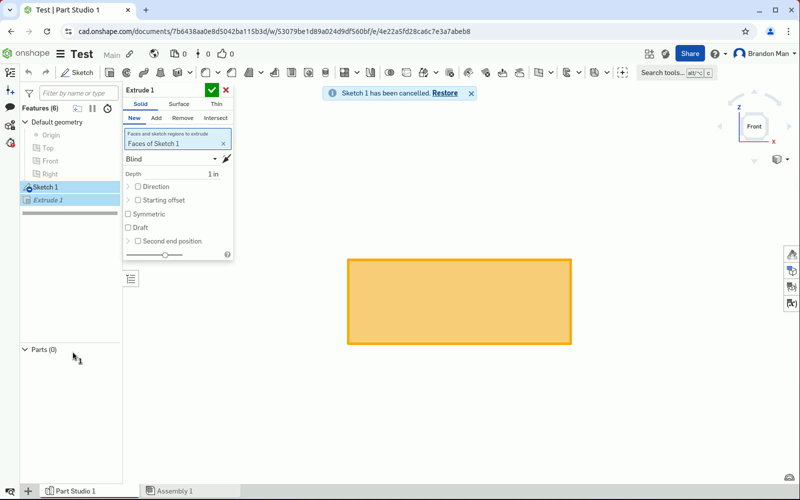
mouse_move(143, 106)
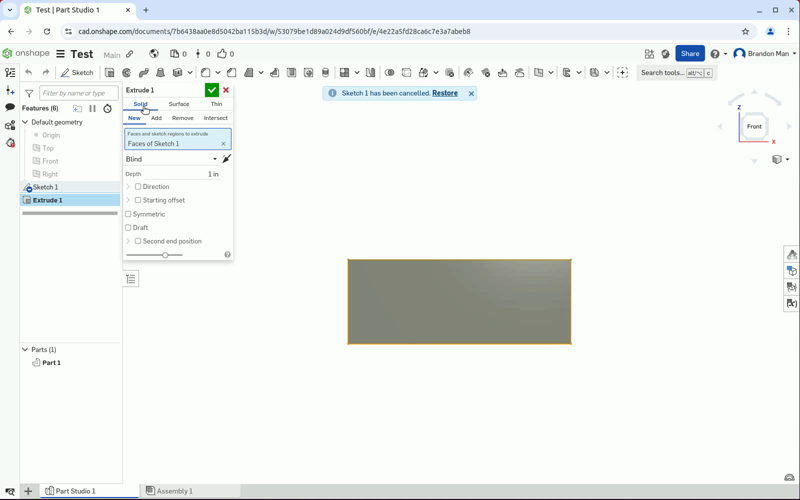
click(143, 106)
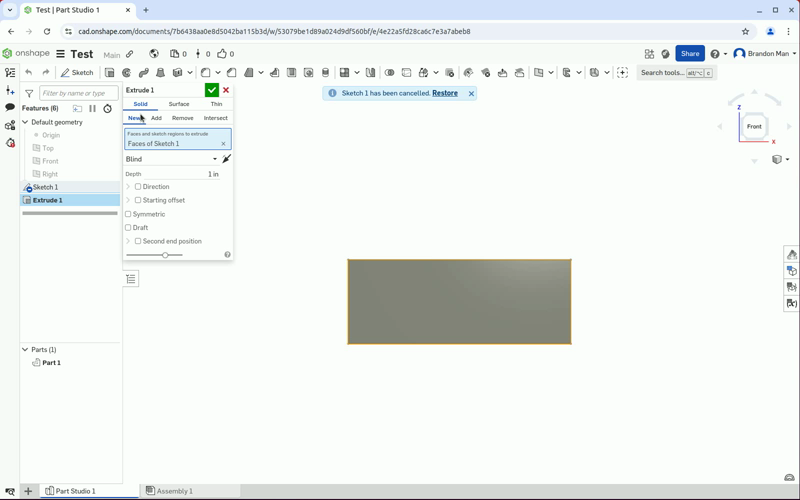
mouse_move(137, 120)
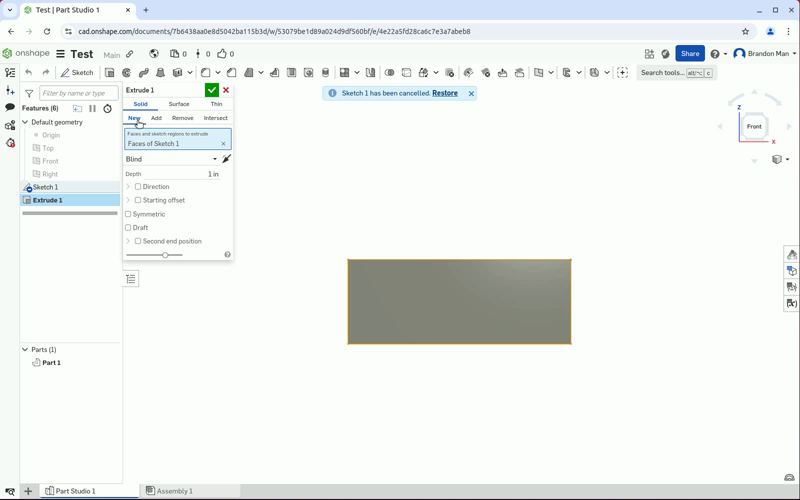
click(137, 120)
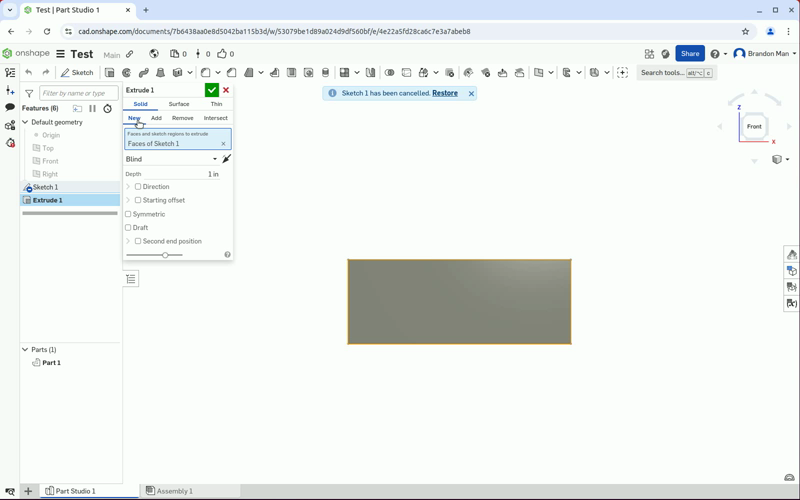
key(tab, 4)
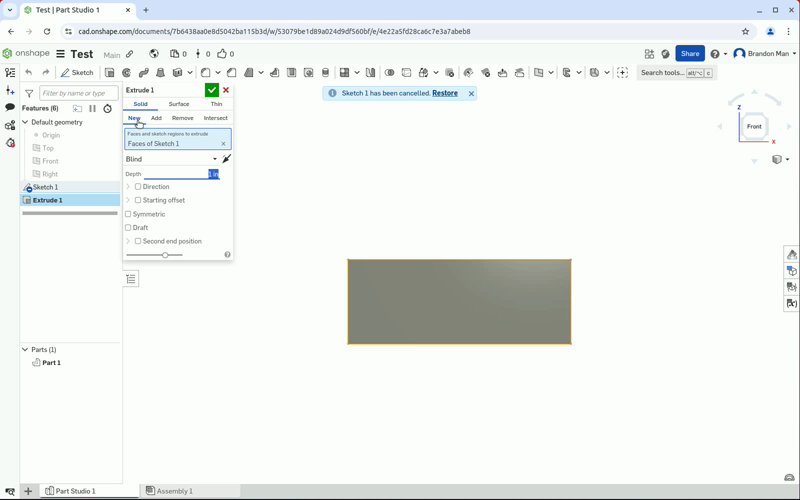
text(1.685)
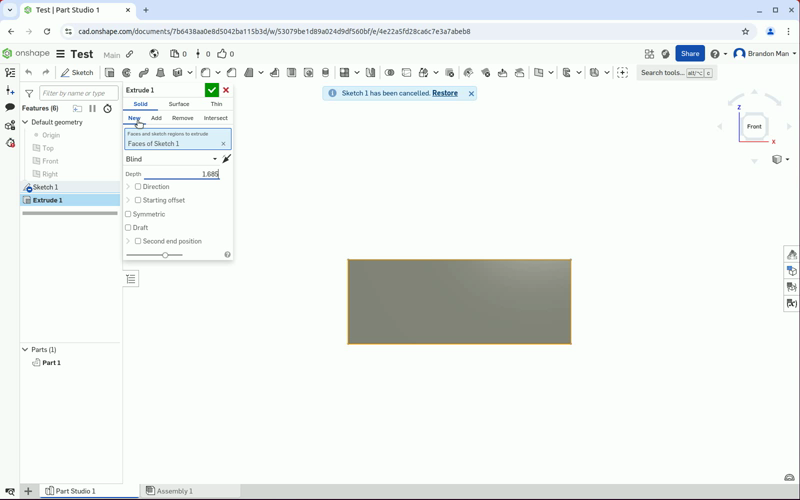
key(enter)
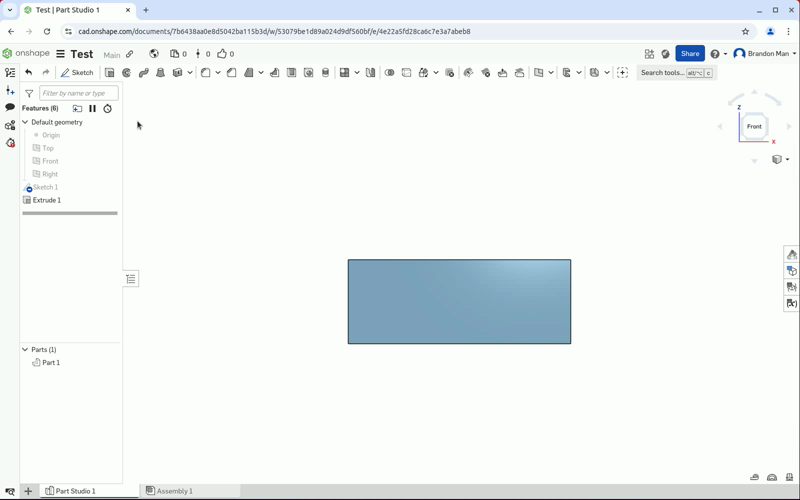
key(shift+h)
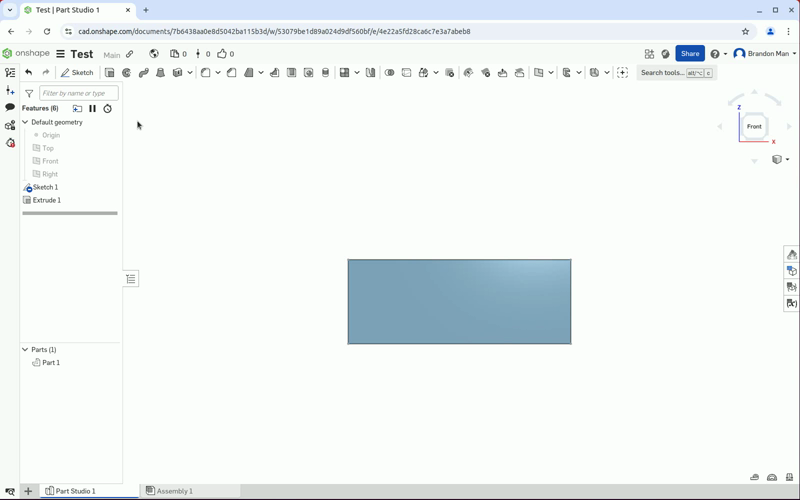
key(shift+h)
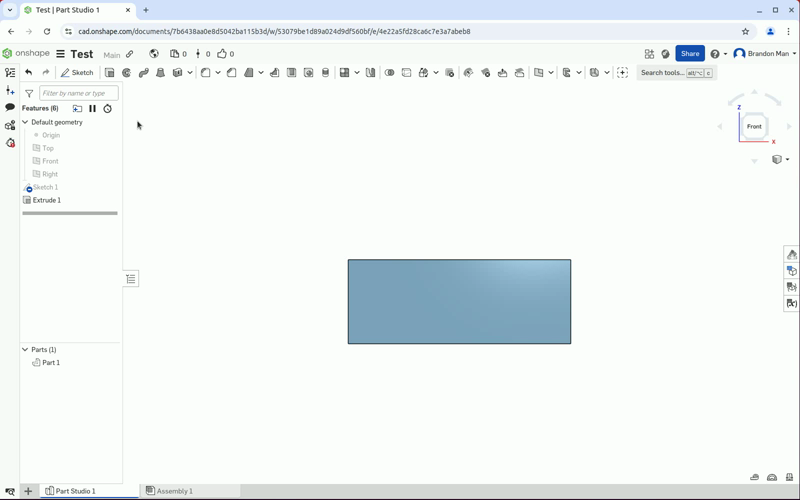
mouse_move(73, 189)
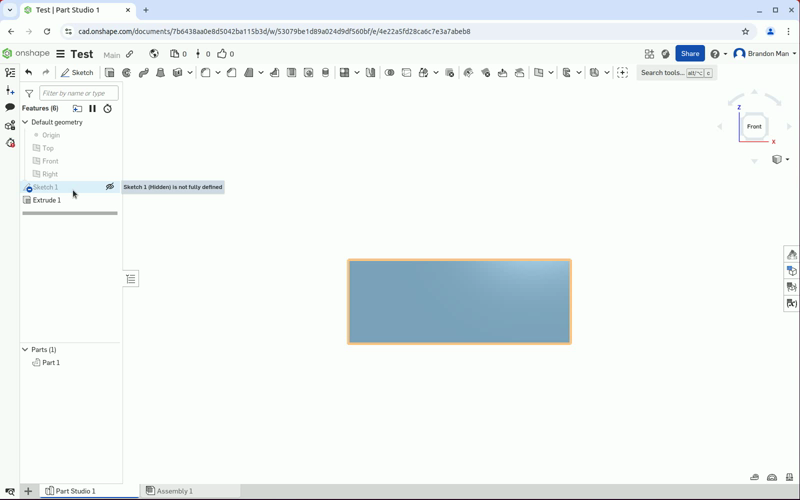
click(73, 189)
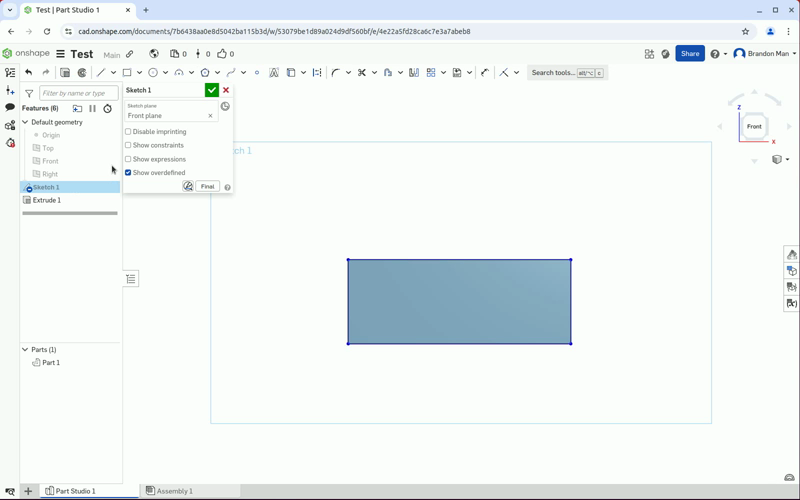
mouse_move(229, 92)
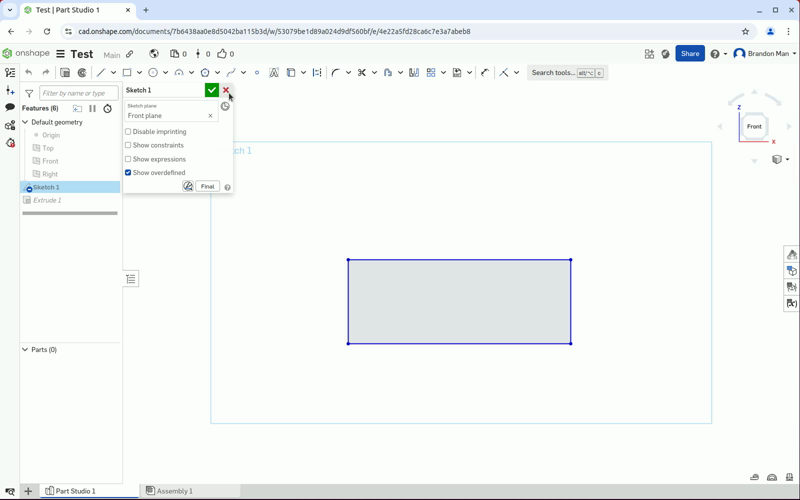
click(229, 92)
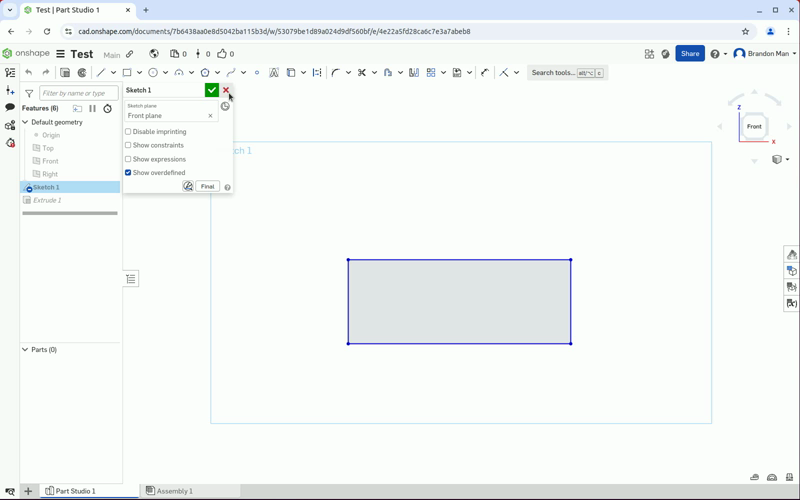
key(shift+s)
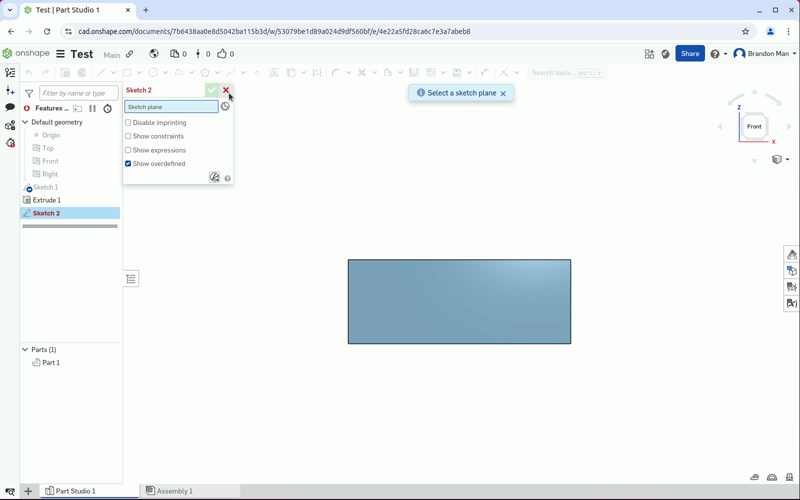
mouse_move(73, 163)
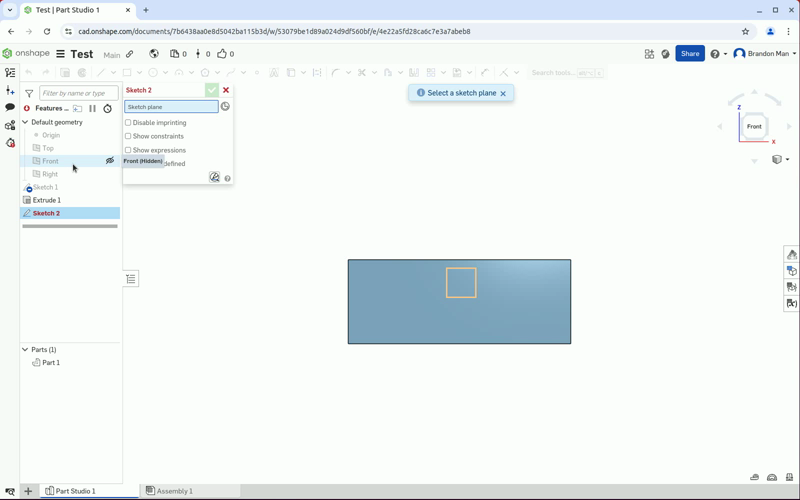
click(73, 163)
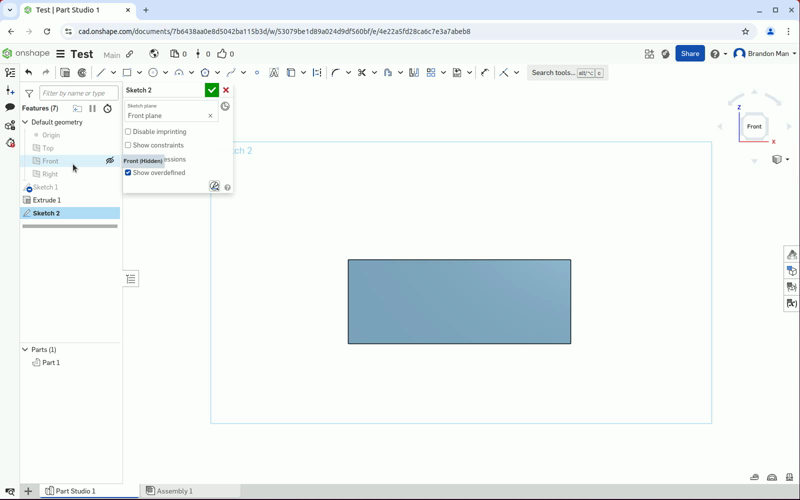
mouse_move(73, 352)
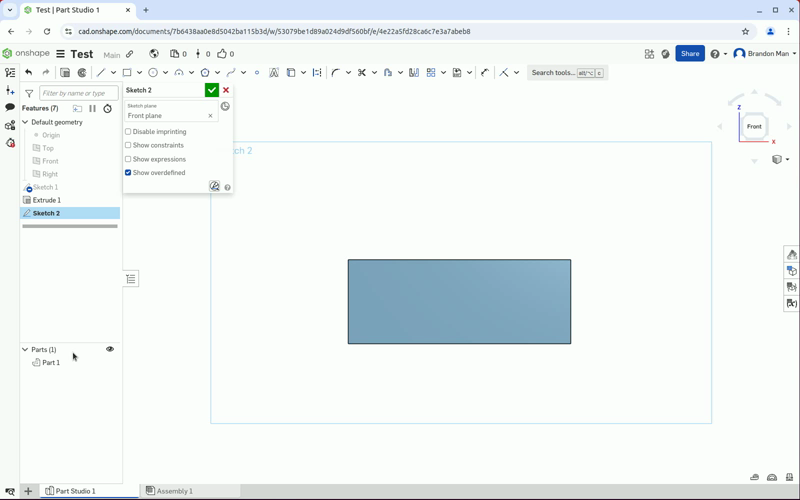
key(y)
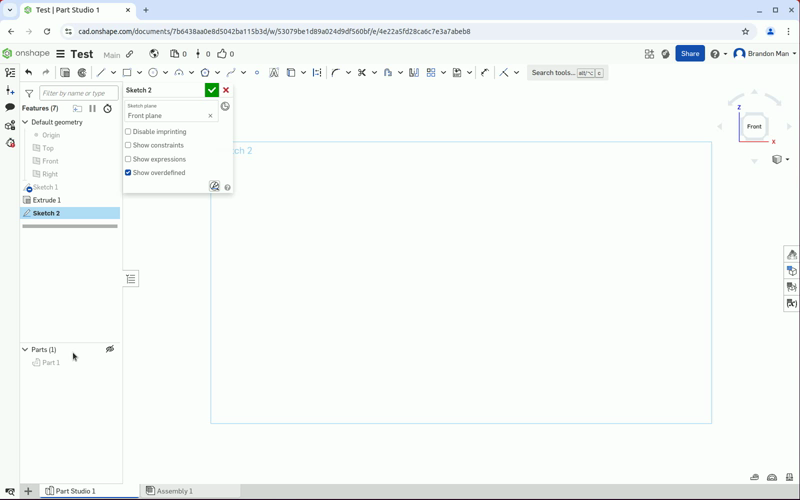
key(c)
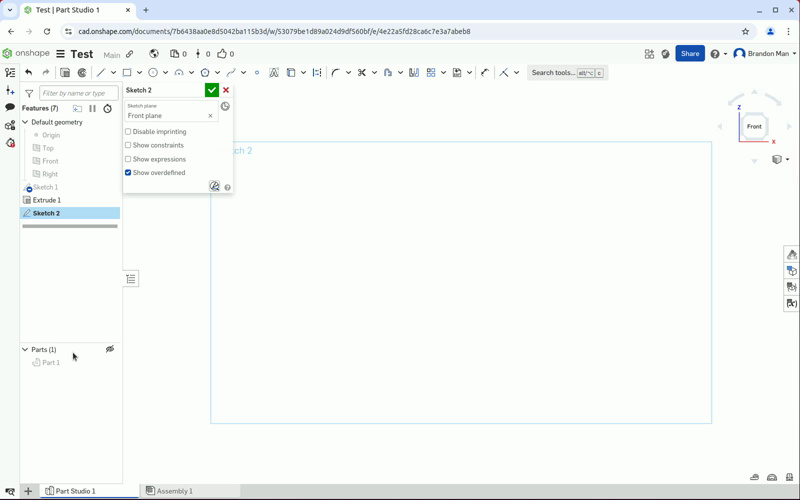
key_down(shift)
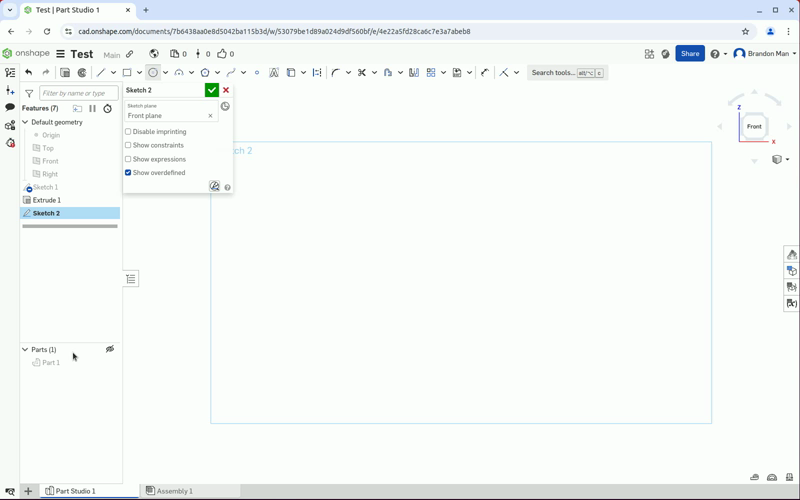
mouse_move(356, 300)
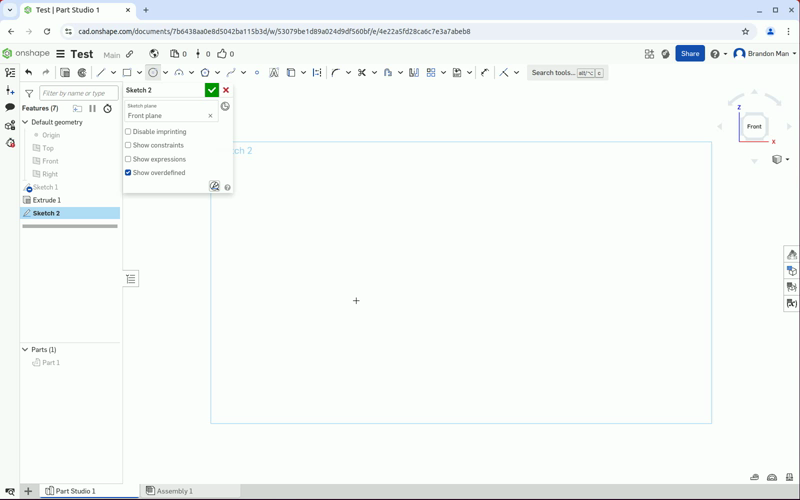
click(356, 300)
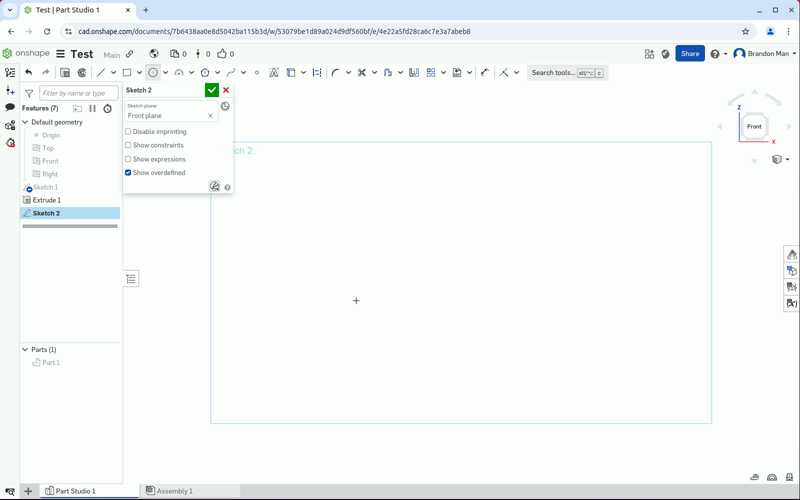
key_up(shift)
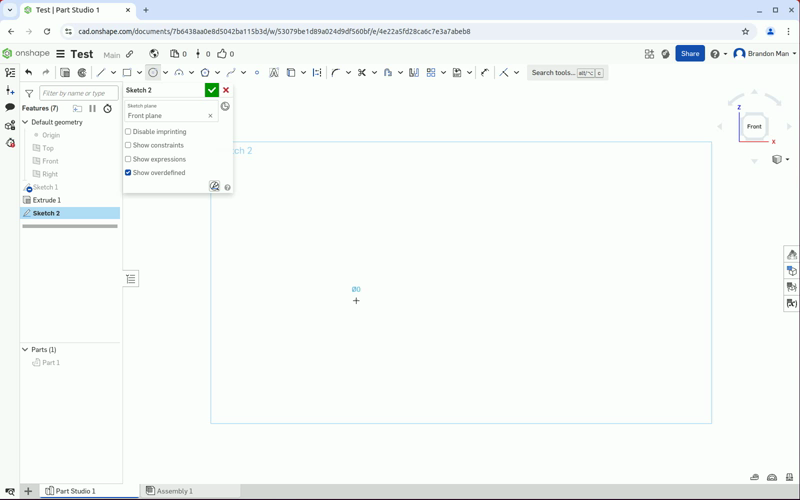
mouse_move(364, 300)
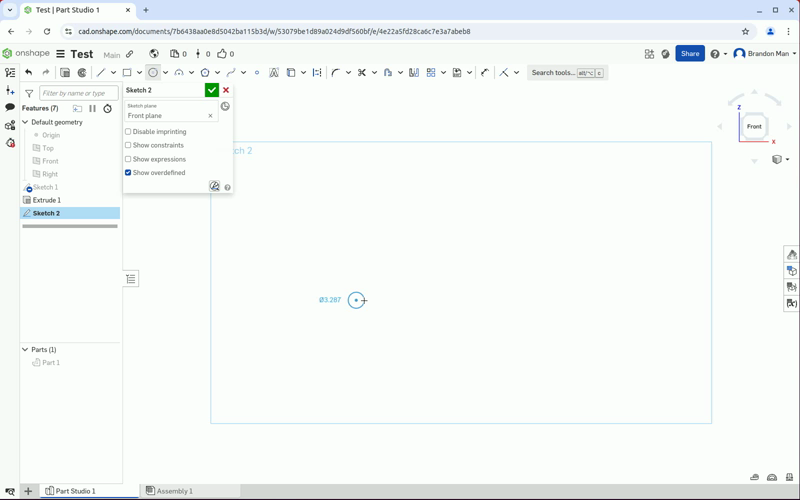
click(364, 300)
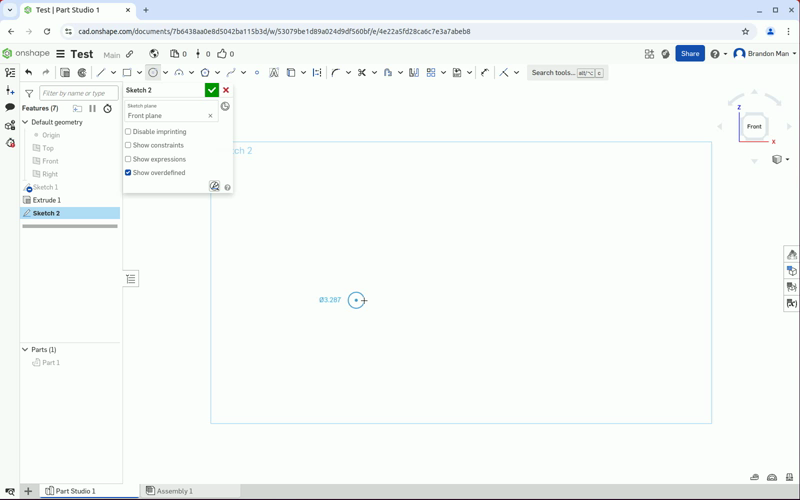
key(esc)
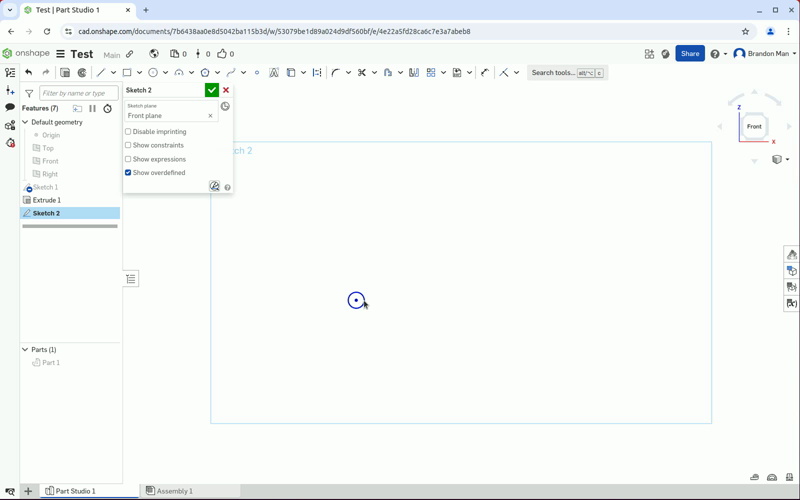
mouse_move(350, 296)
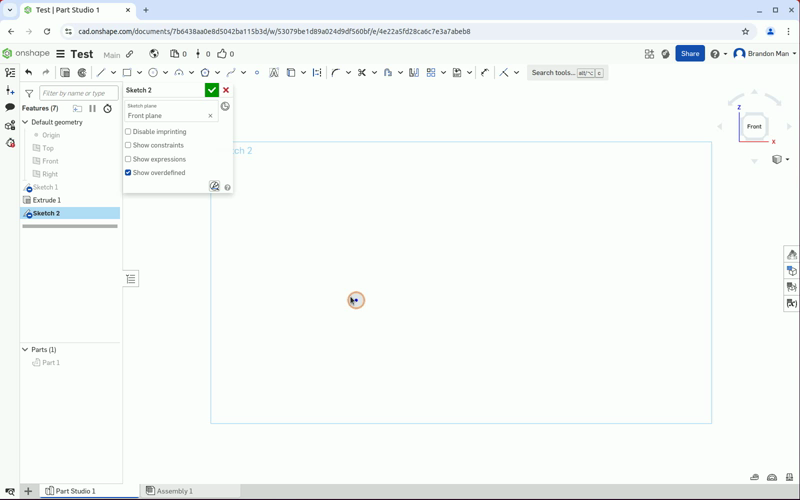
scroll(6)
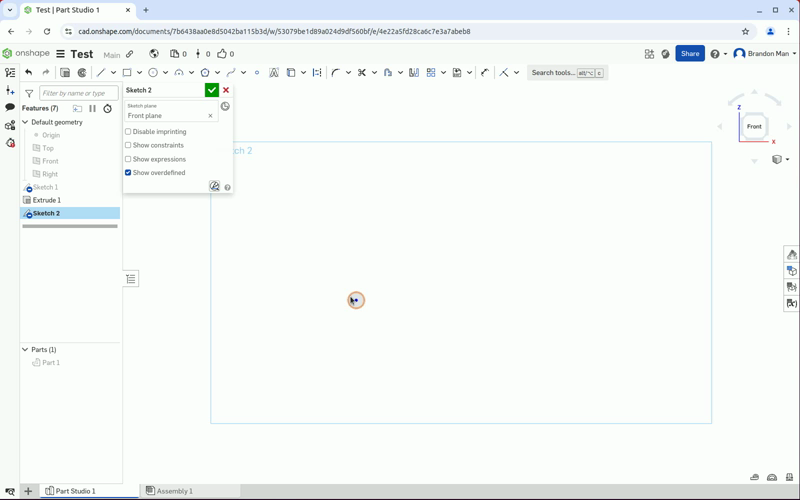
scroll(6)
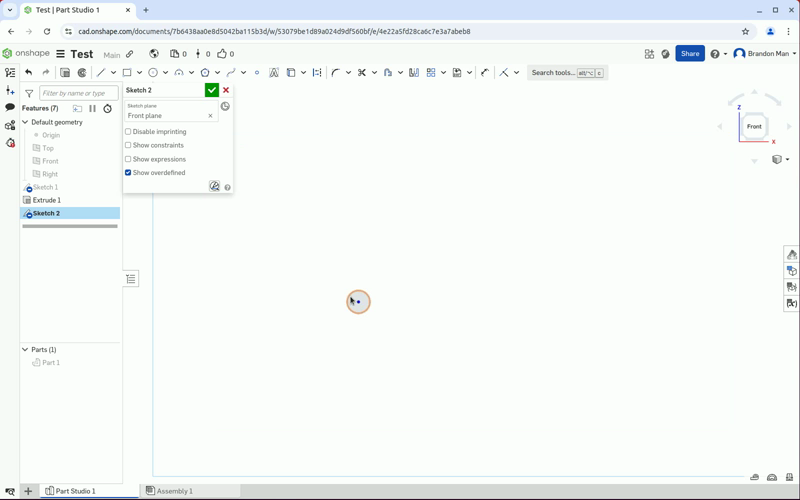
scroll(6)
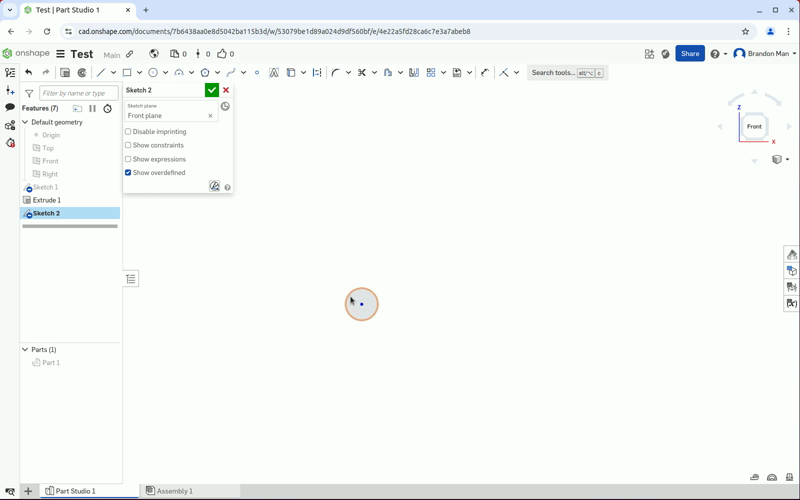
scroll(6)
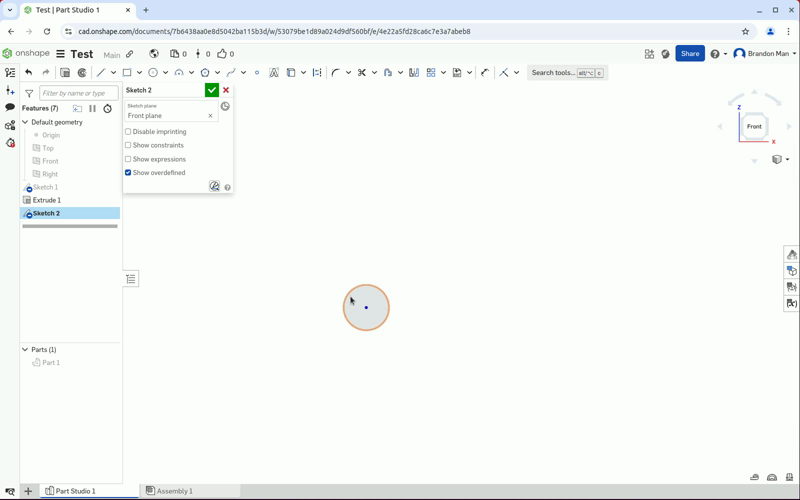
scroll(6)
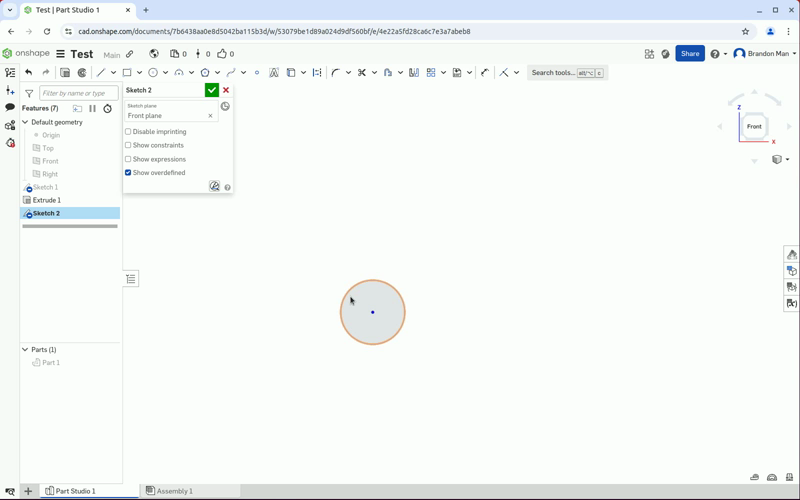
scroll(6)
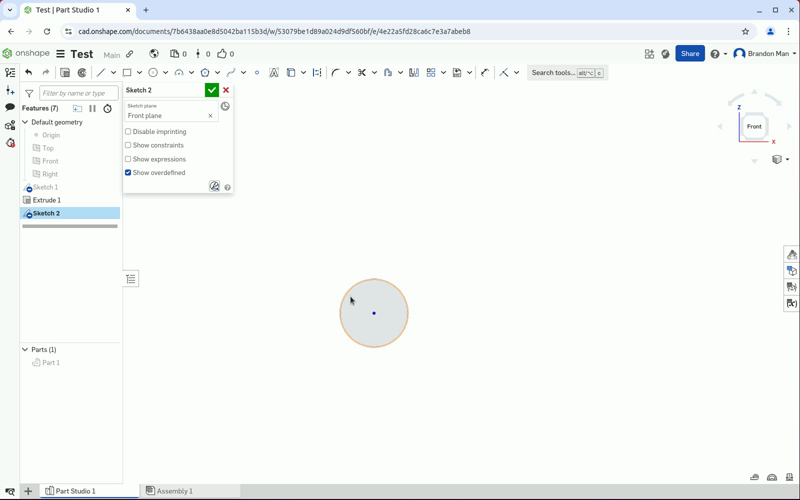
scroll(6)
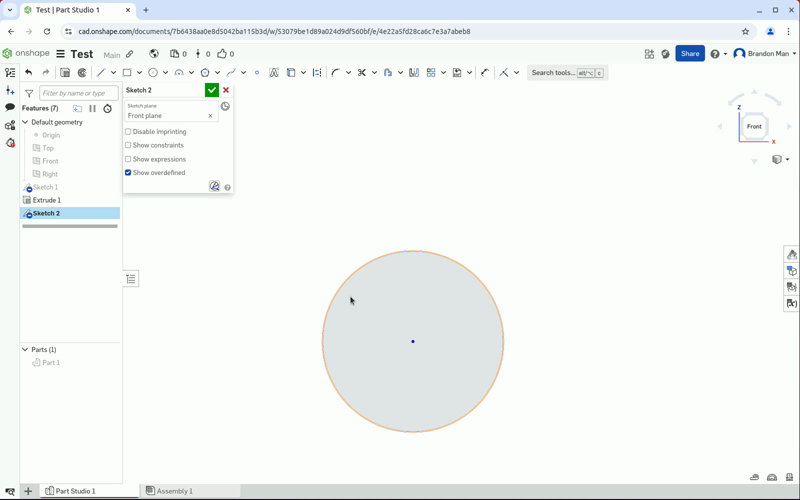
click(350, 296)
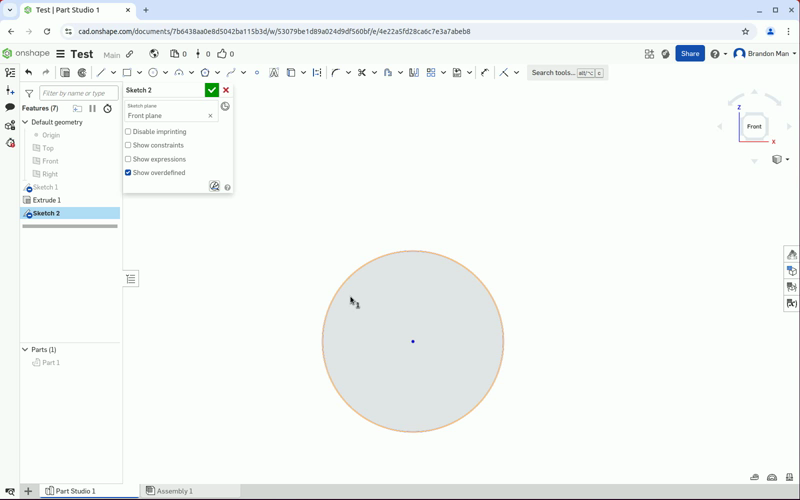
scroll(-6)
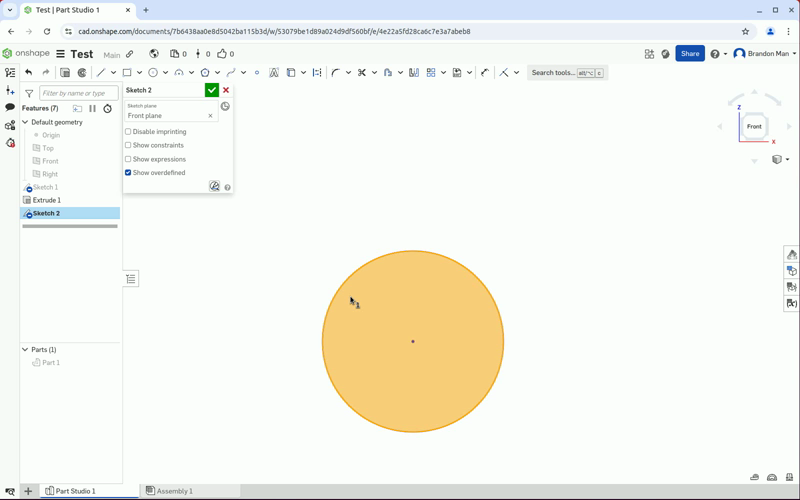
scroll(-6)
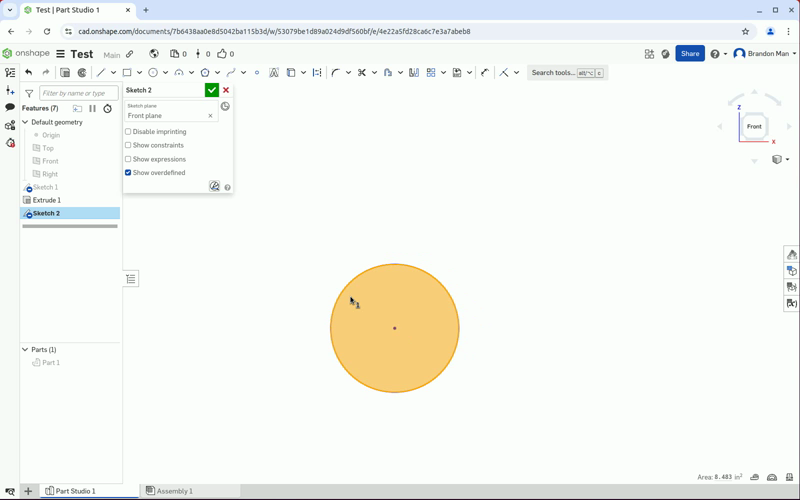
scroll(-6)
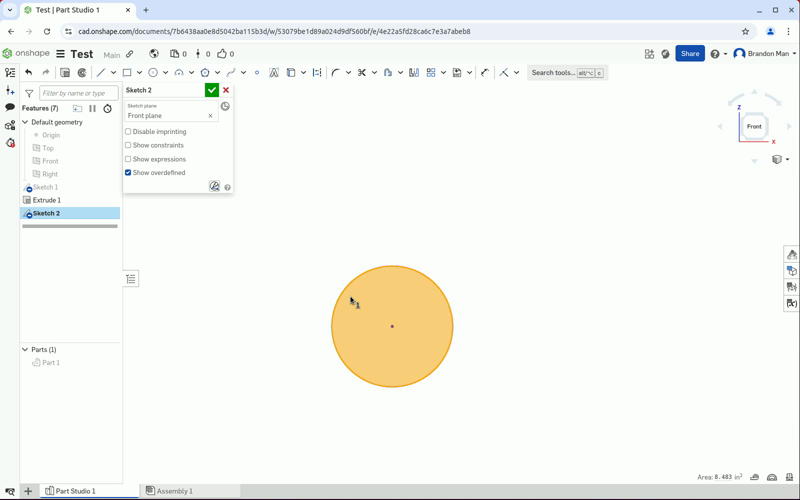
scroll(-6)
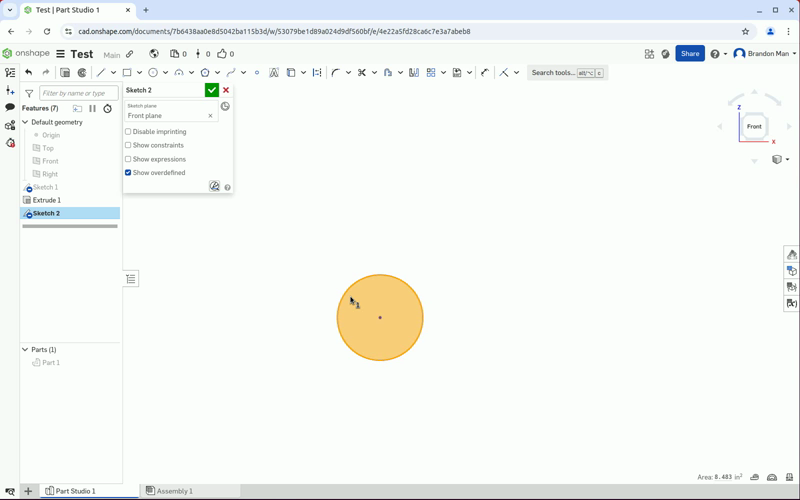
scroll(-6)
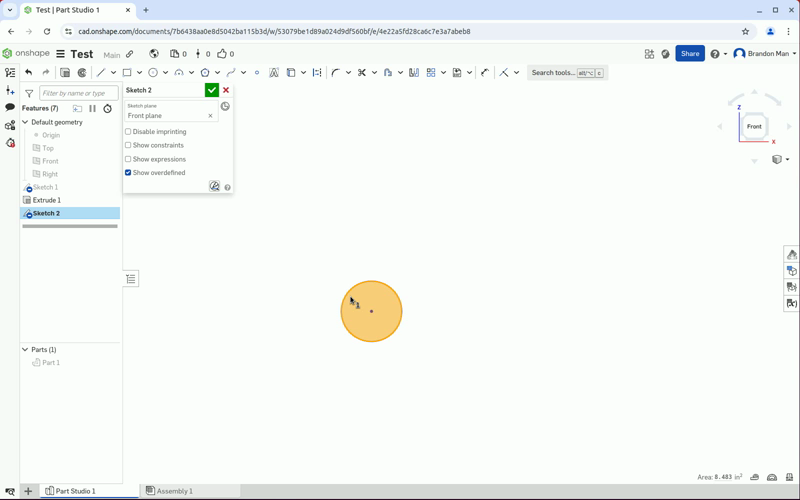
scroll(-6)
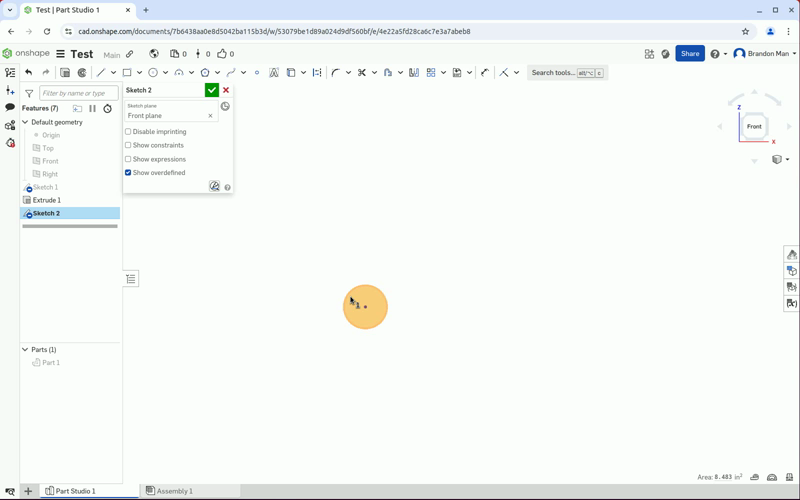
scroll(-6)
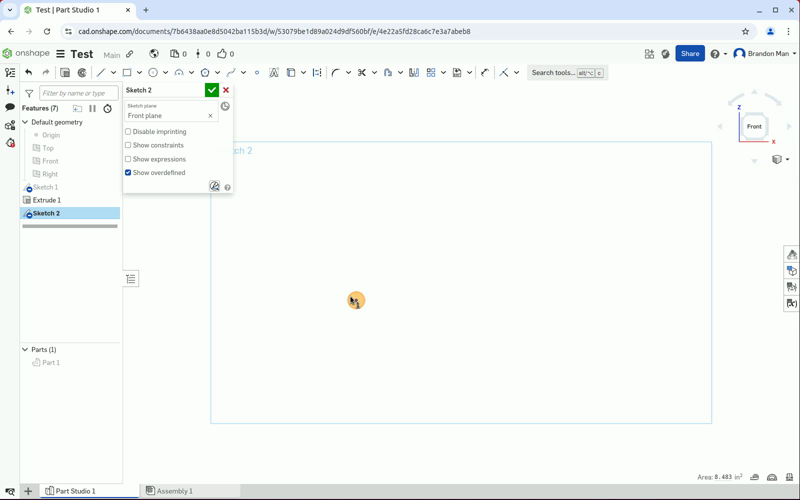
mouse_move(73, 352)
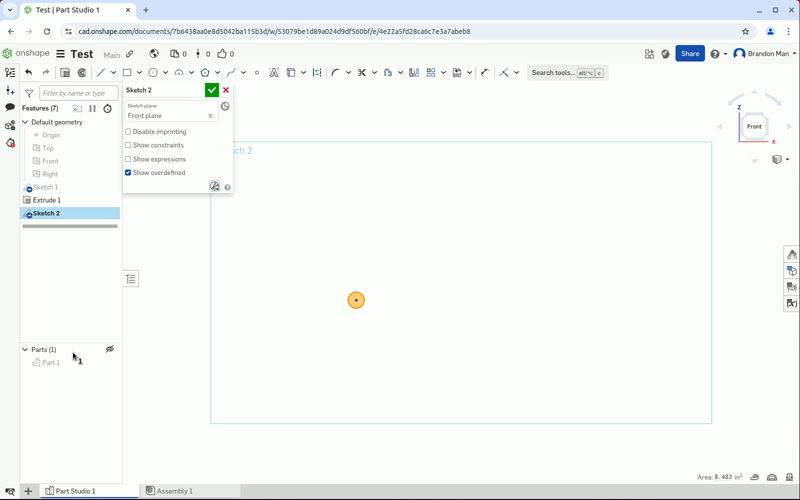
key(shift+y)
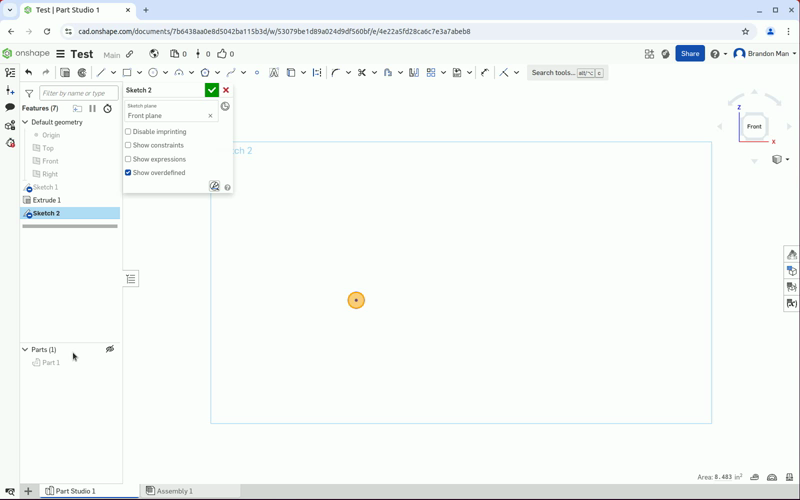
key(shift+e)
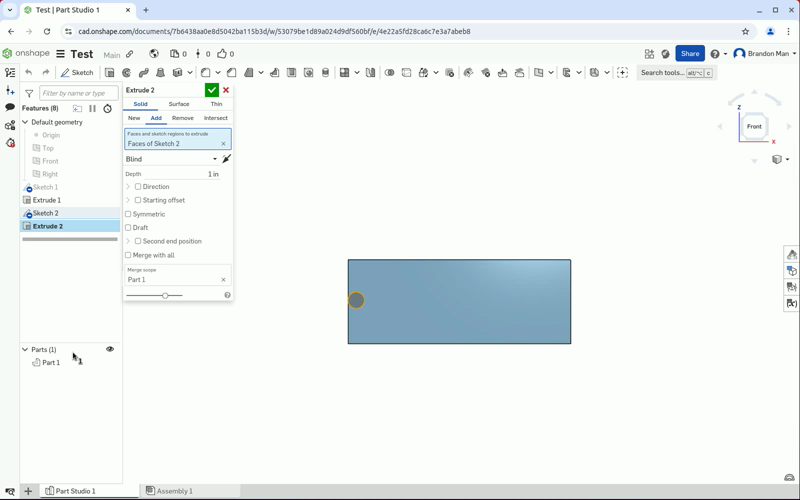
mouse_move(143, 106)
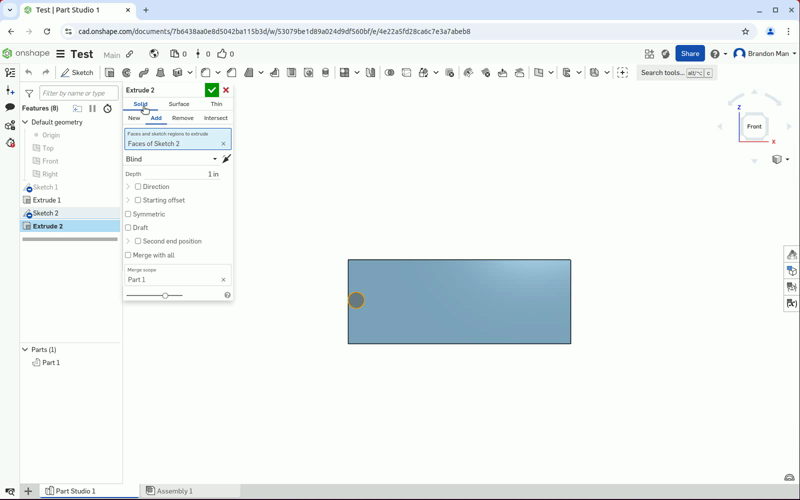
click(143, 106)
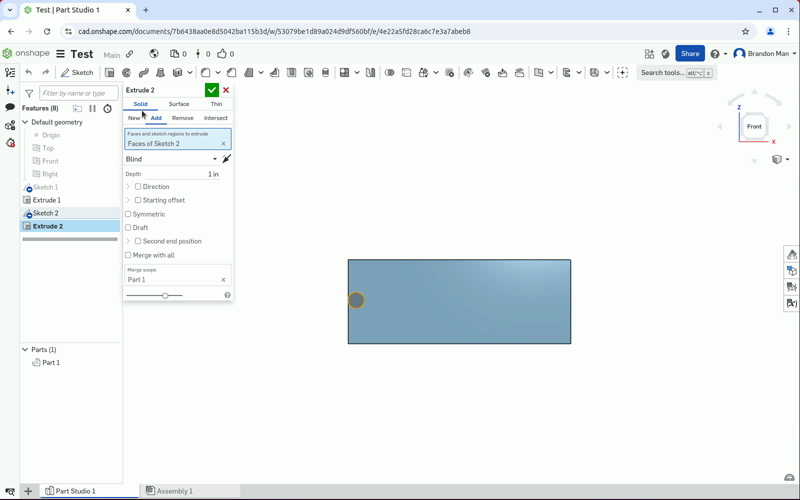
mouse_move(137, 120)
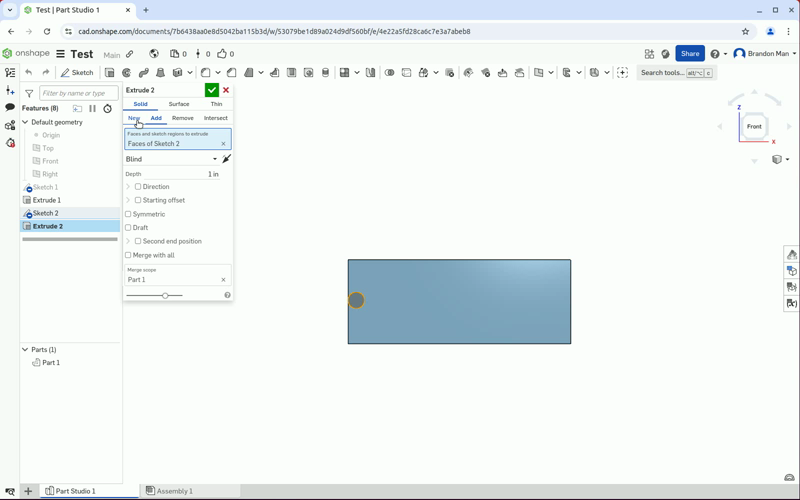
click(137, 120)
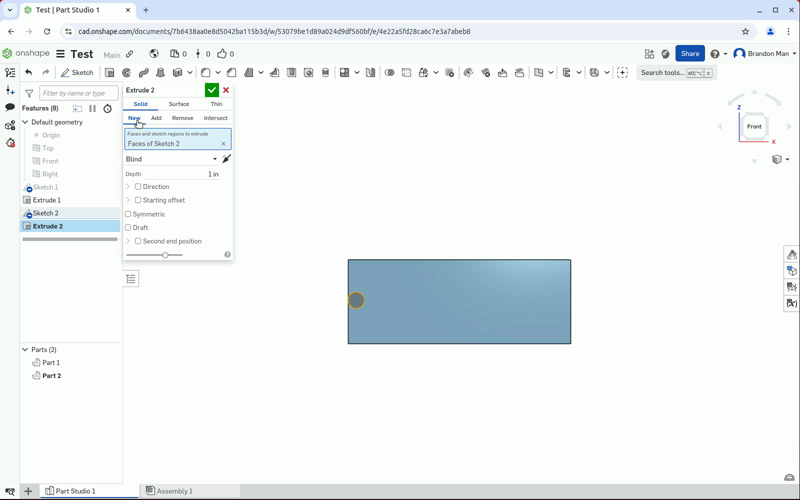
key(tab, 4)
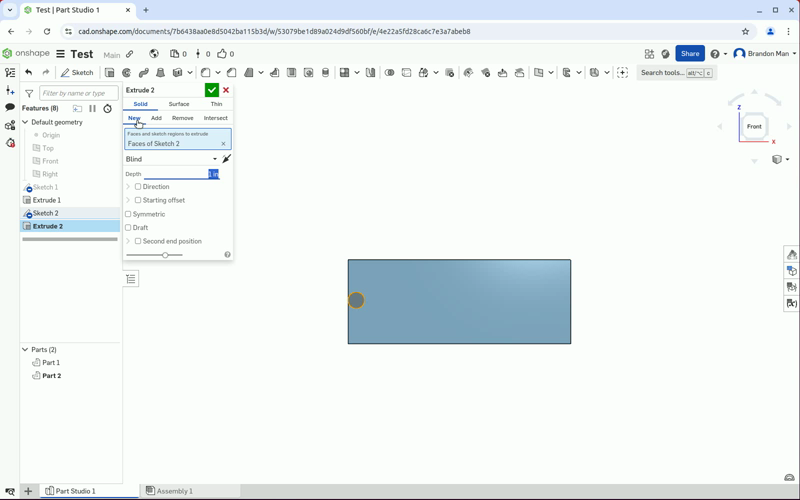
text(6.74)
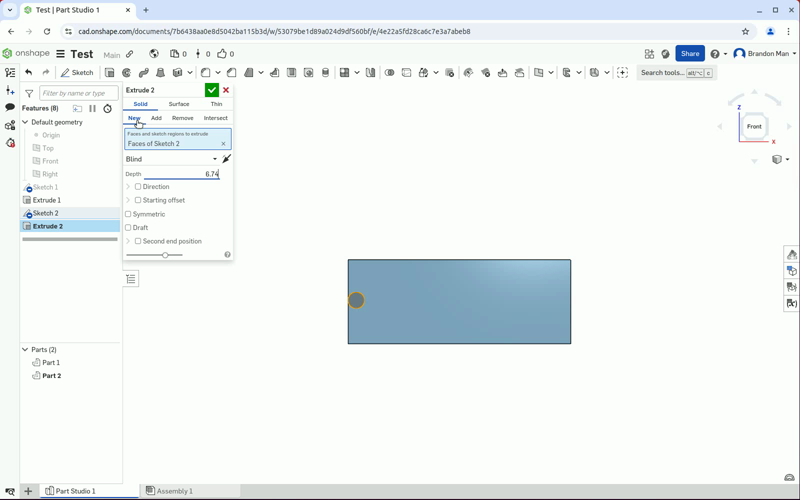
key(enter)
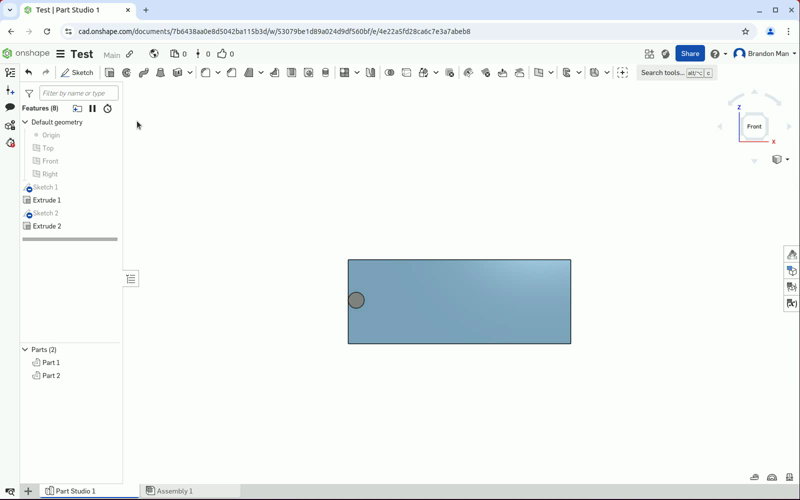
key(shift+h)
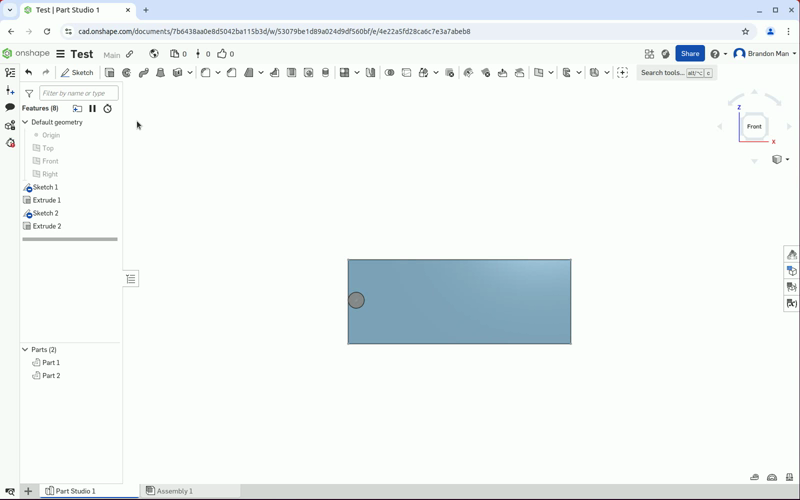
key(shift+h)
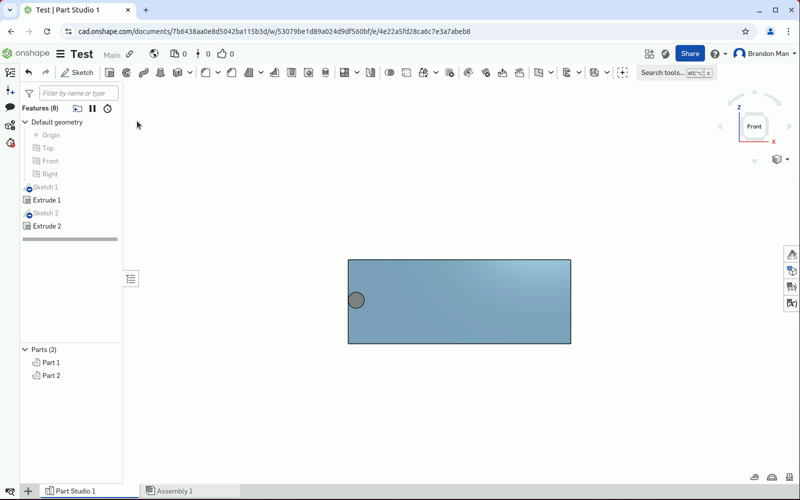
mouse_move(73, 189)
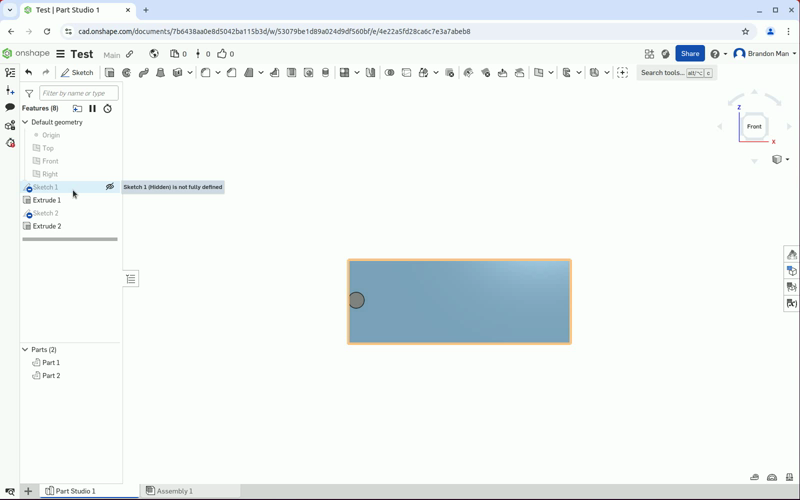
click(73, 189)
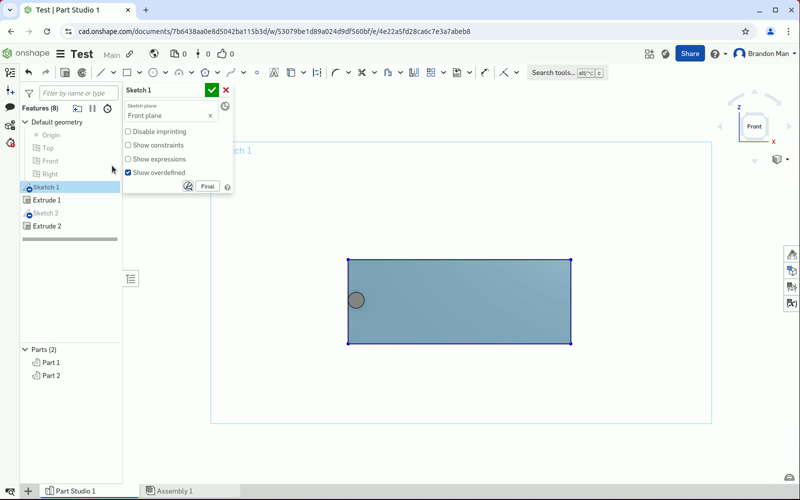
mouse_move(229, 92)
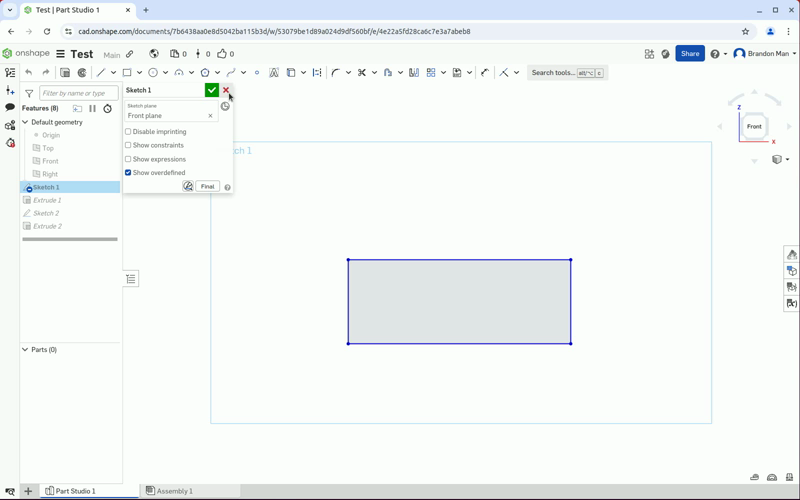
click(229, 92)
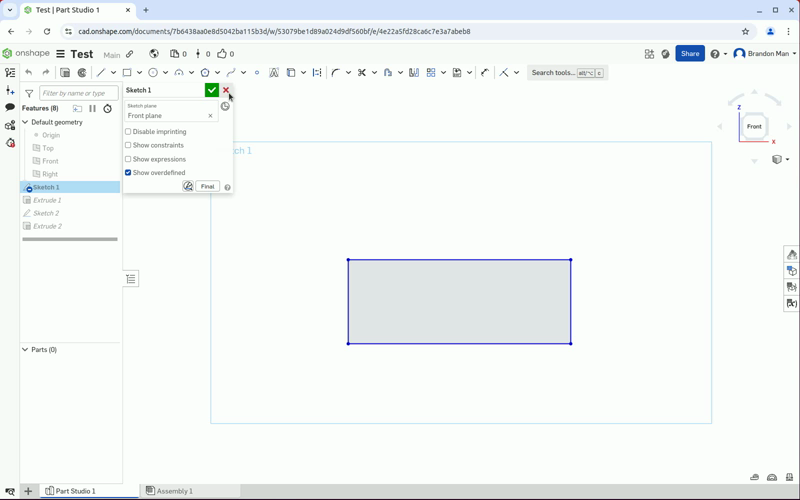
key(shift+s)
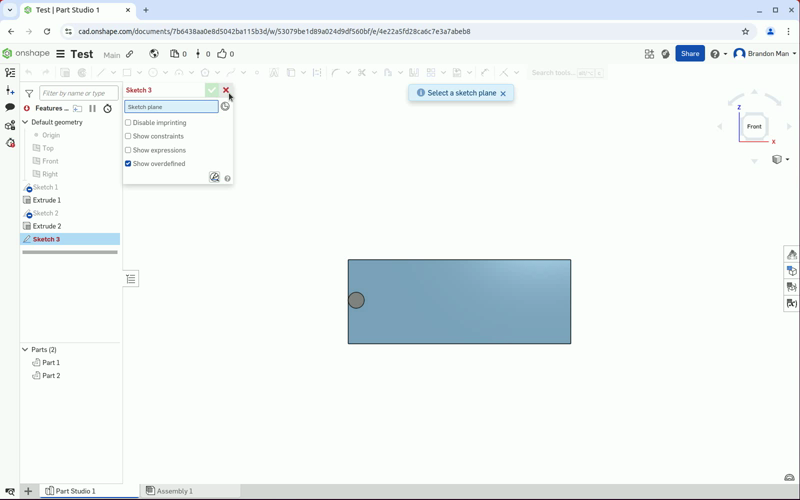
mouse_move(73, 163)
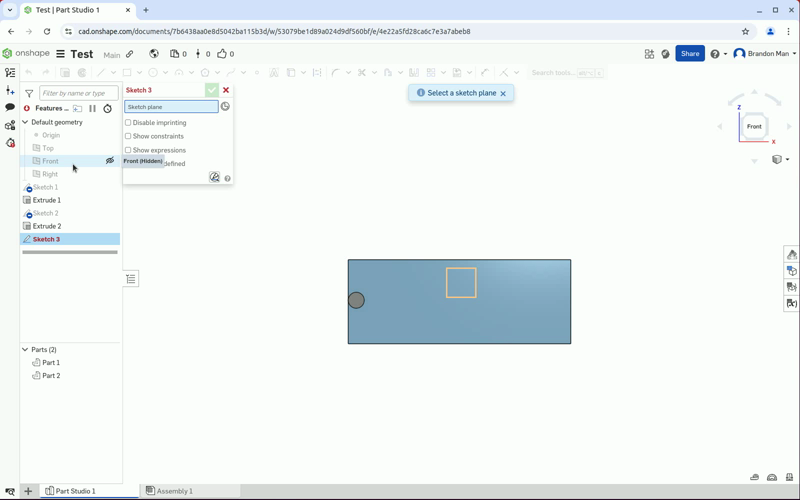
click(73, 163)
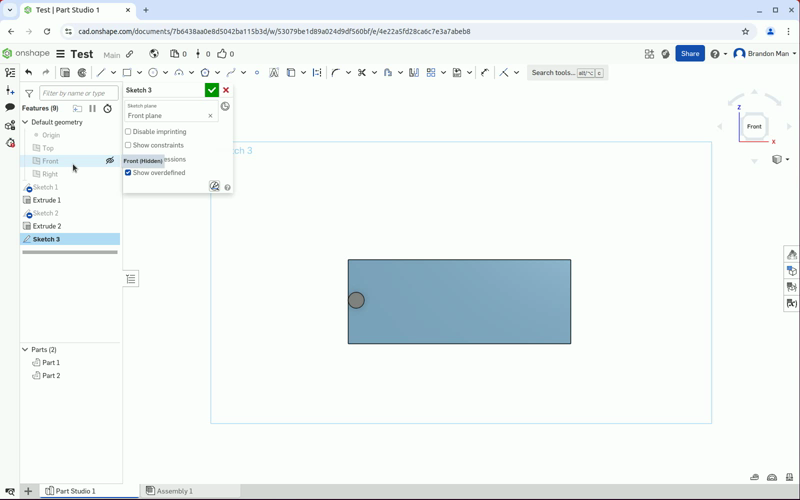
mouse_move(73, 352)
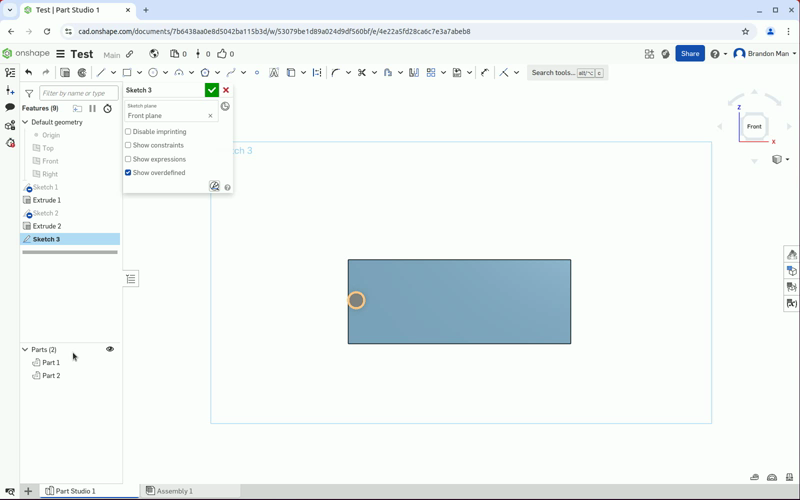
key(y)
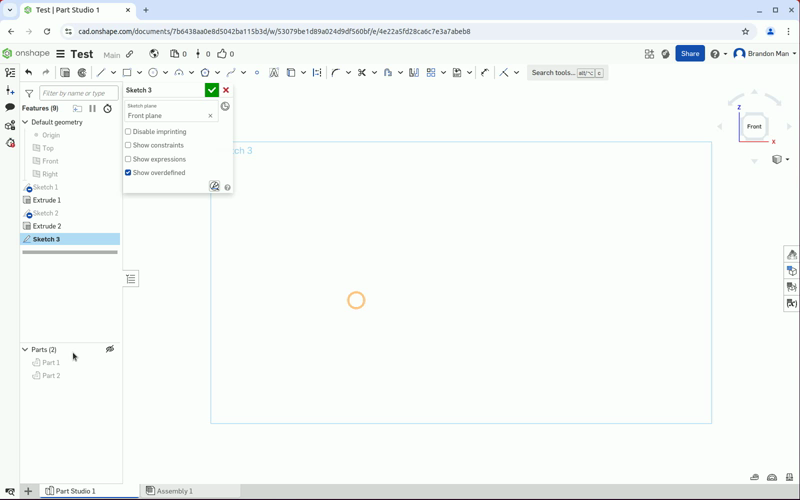
key(c)
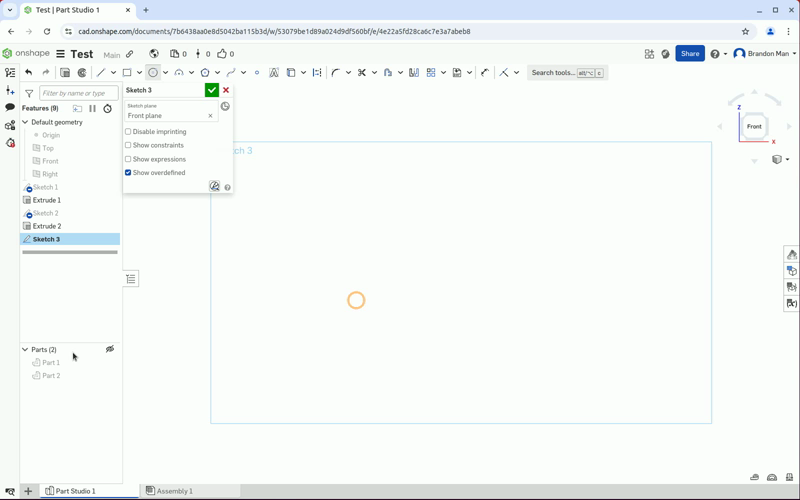
key_down(shift)
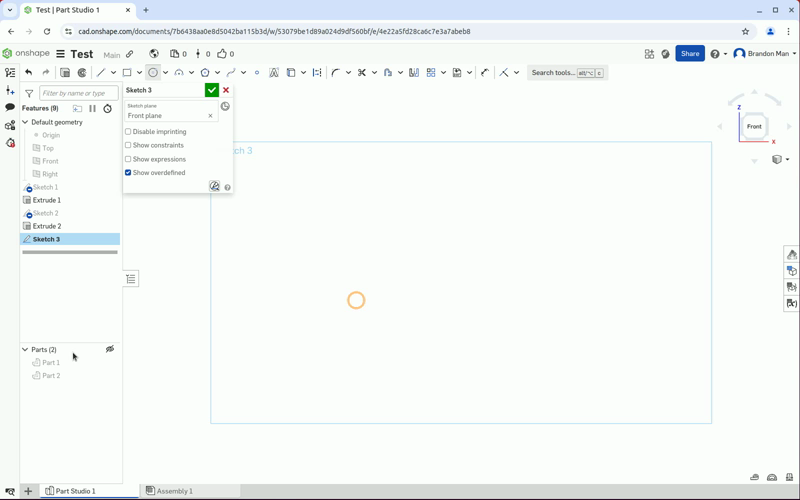
mouse_move(389, 268)
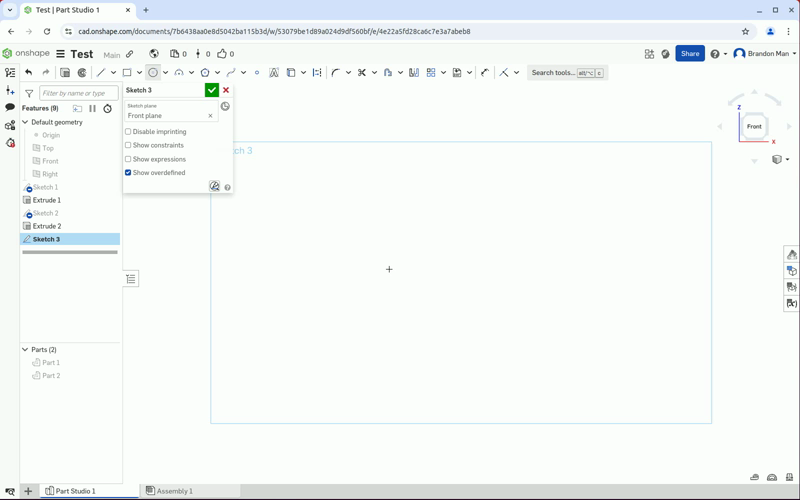
click(389, 268)
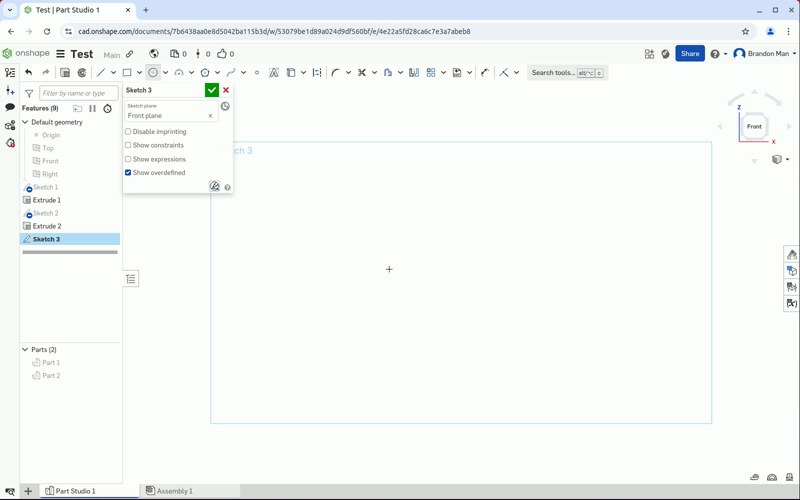
key_up(shift)
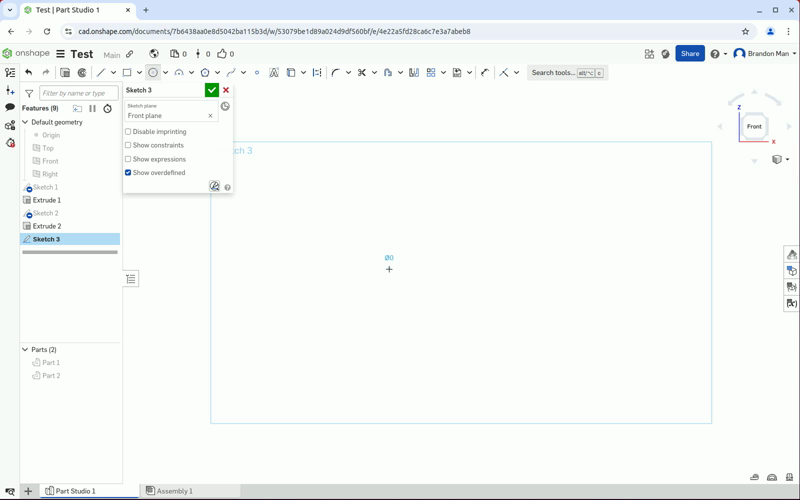
mouse_move(397, 268)
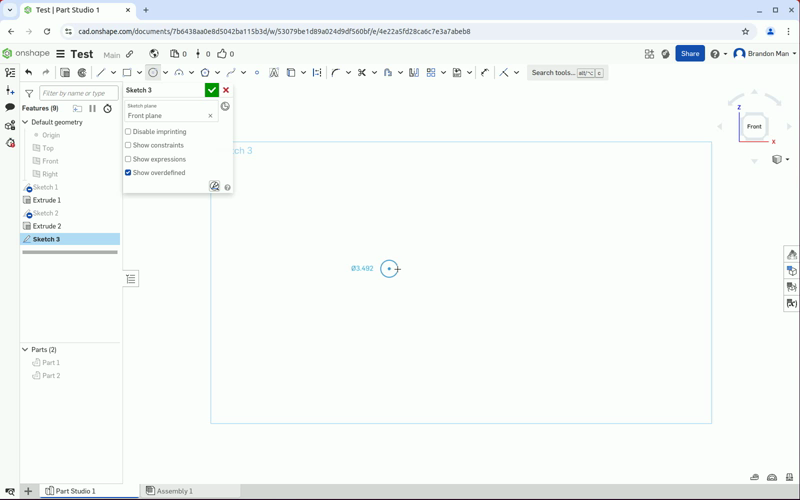
click(397, 268)
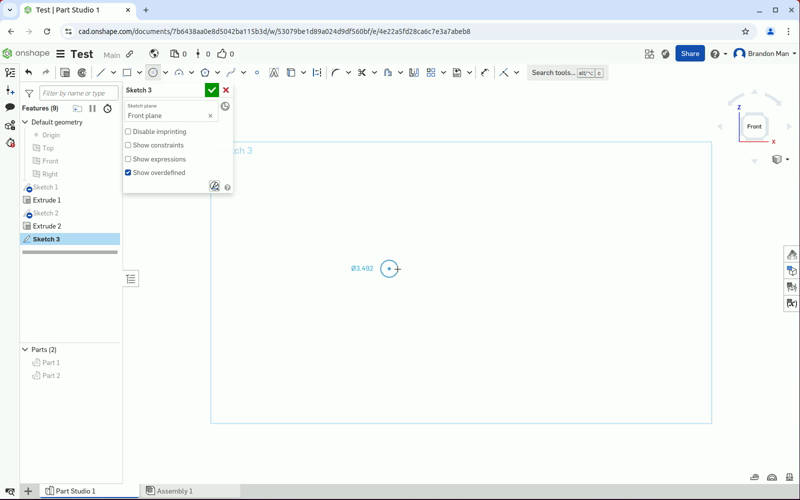
key(esc)
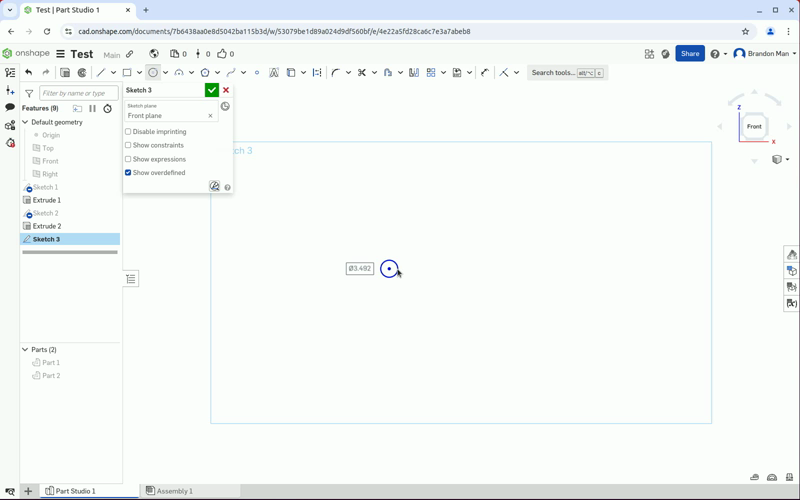
mouse_move(392, 263)
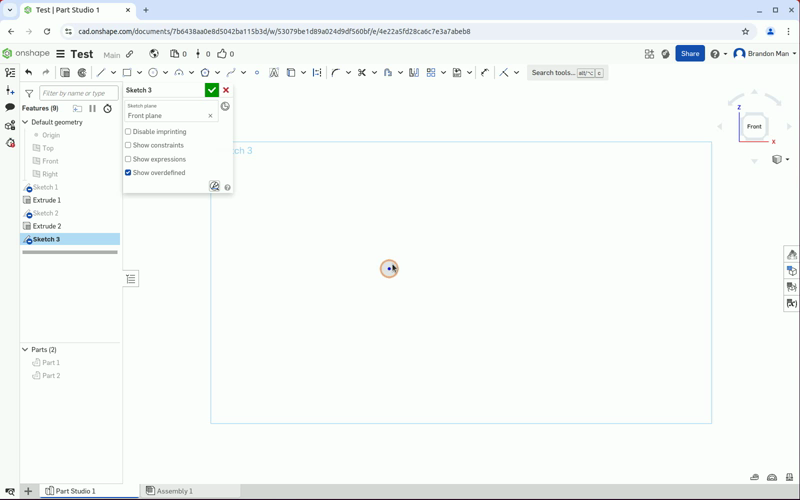
scroll(6)
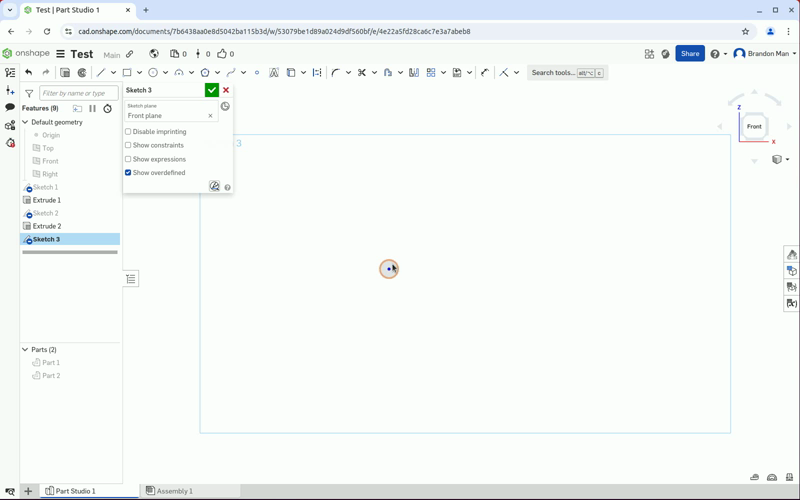
scroll(6)
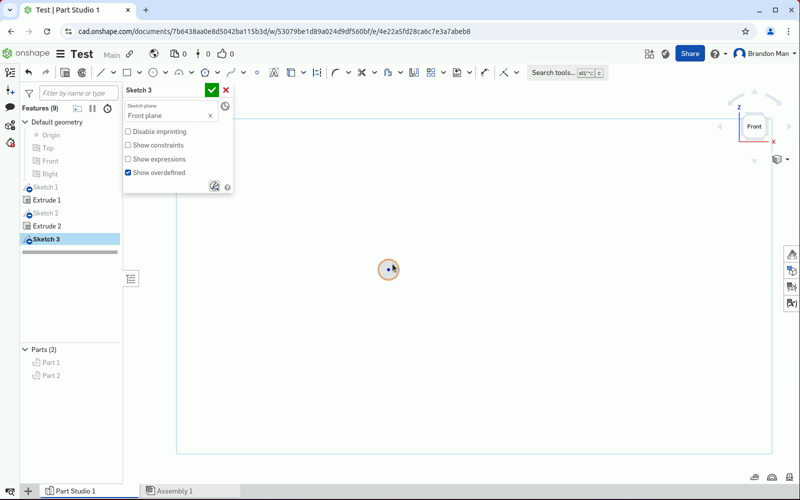
scroll(6)
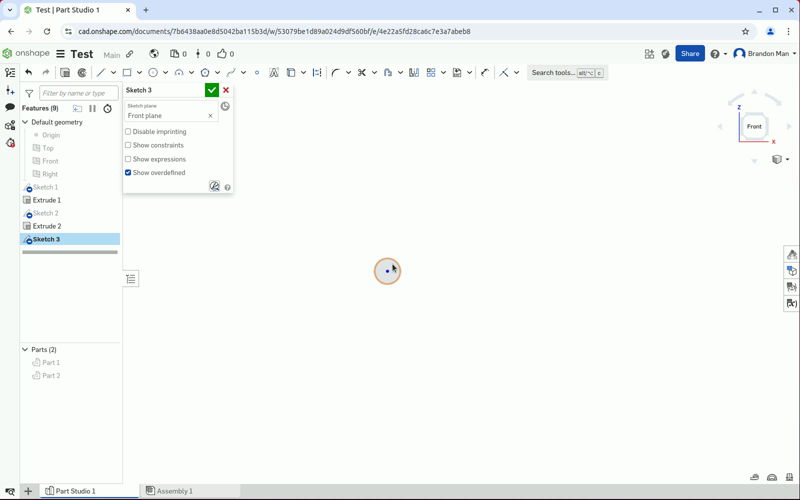
scroll(6)
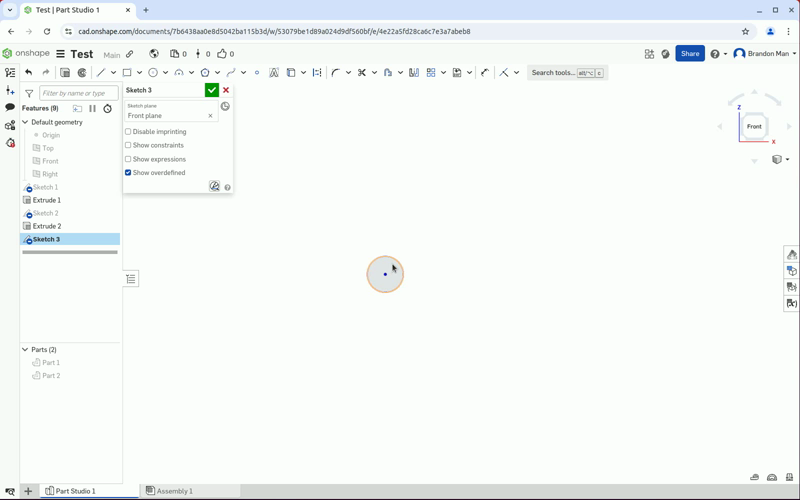
scroll(6)
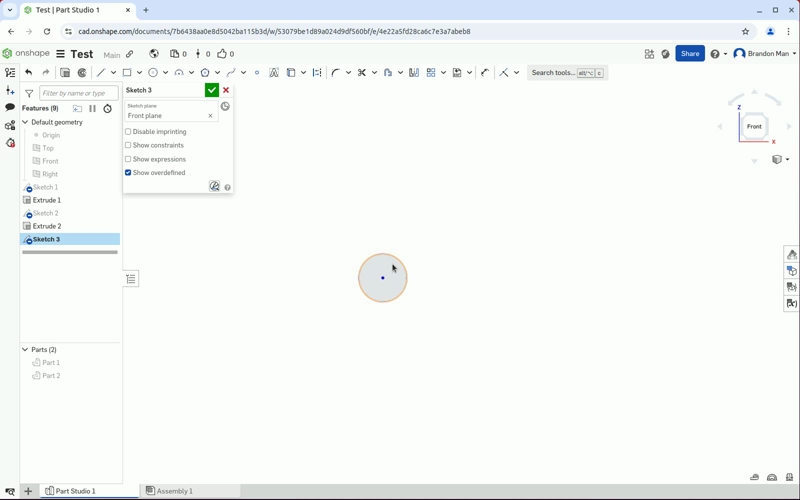
scroll(6)
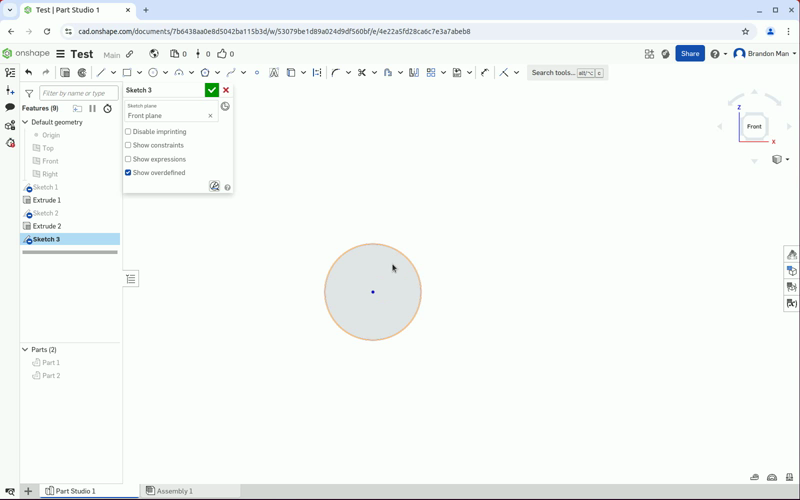
scroll(6)
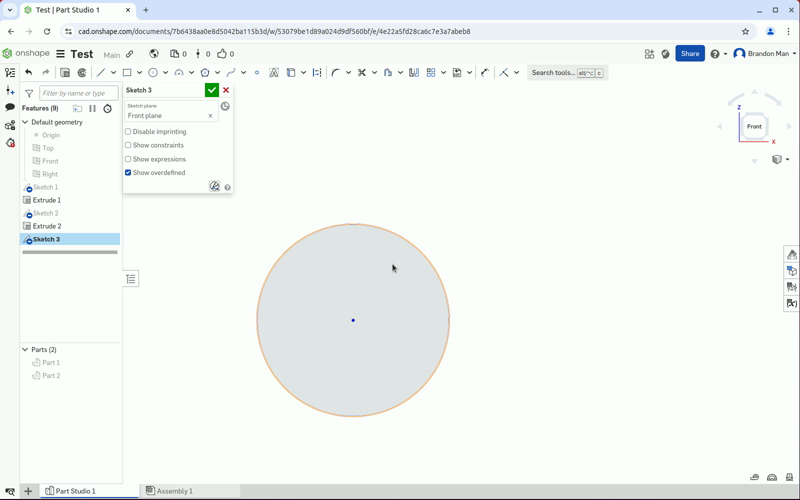
click(392, 263)
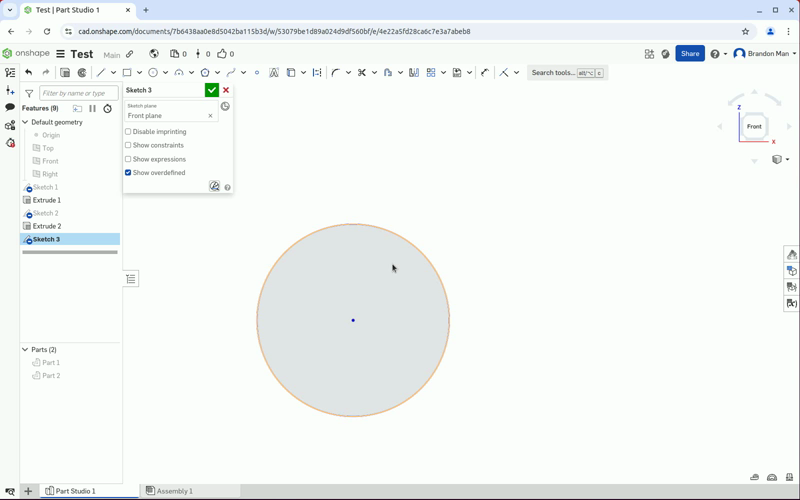
scroll(-6)
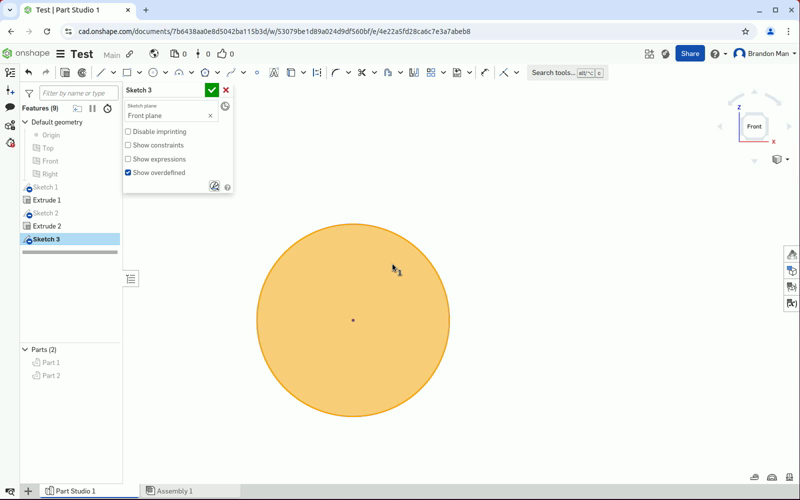
scroll(-6)
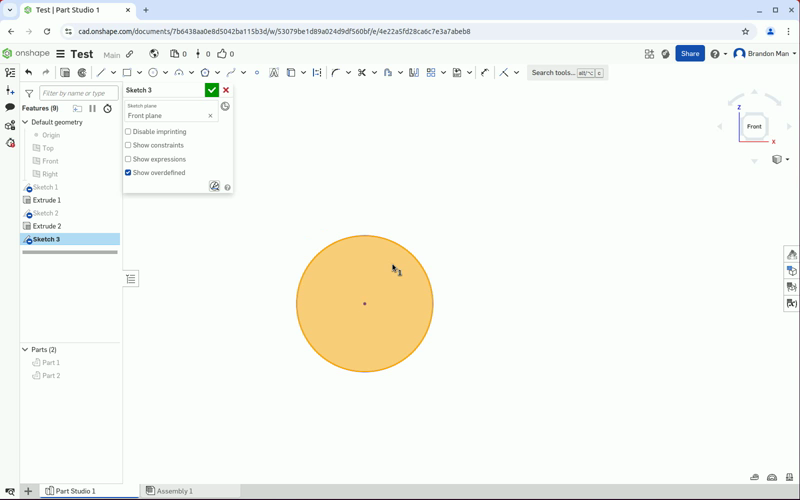
scroll(-6)
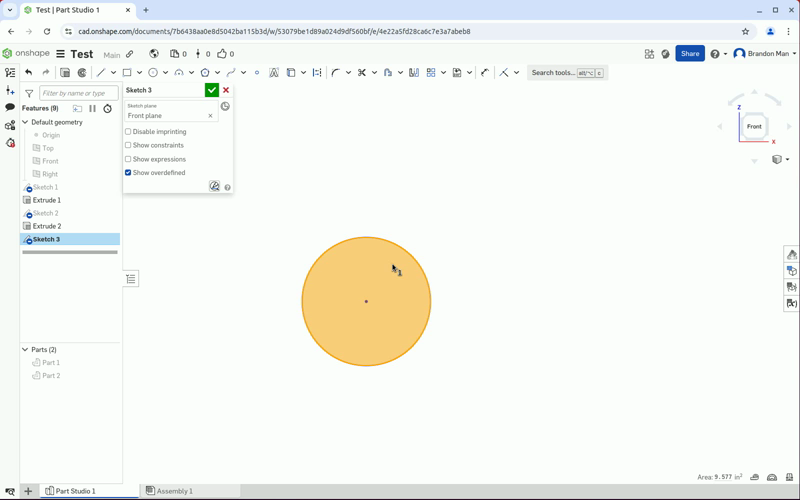
scroll(-6)
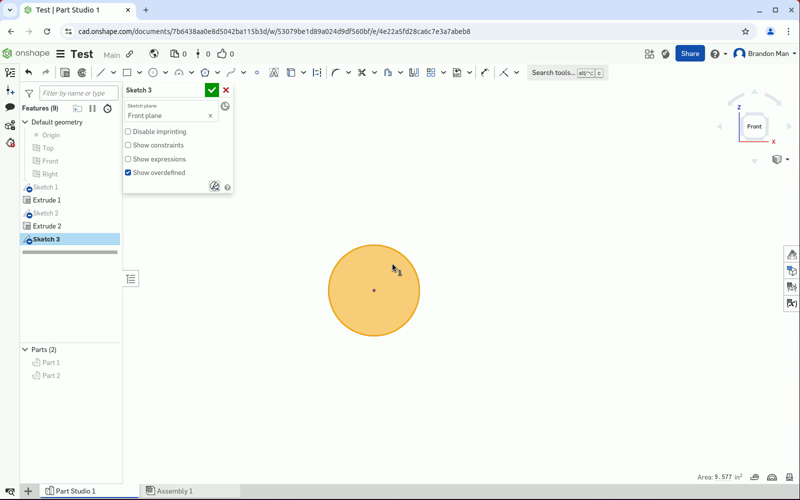
scroll(-6)
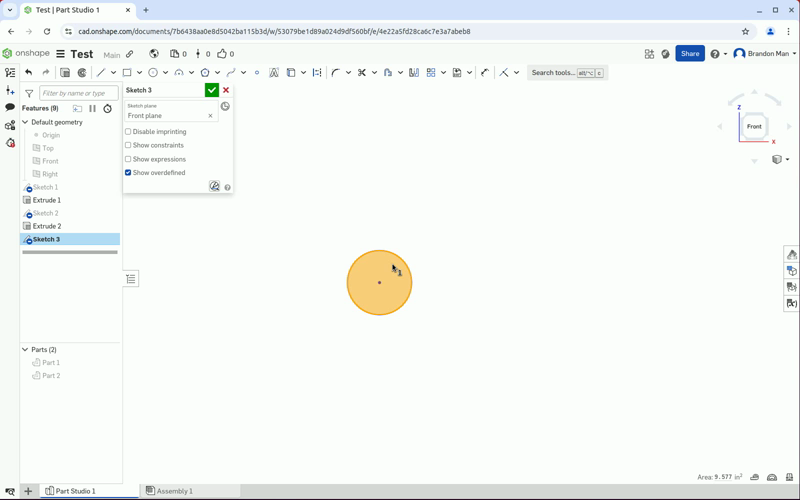
scroll(-6)
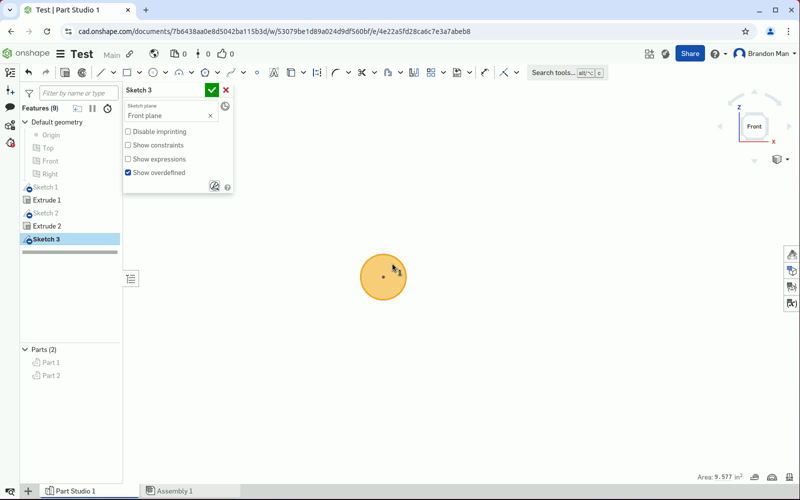
scroll(-6)
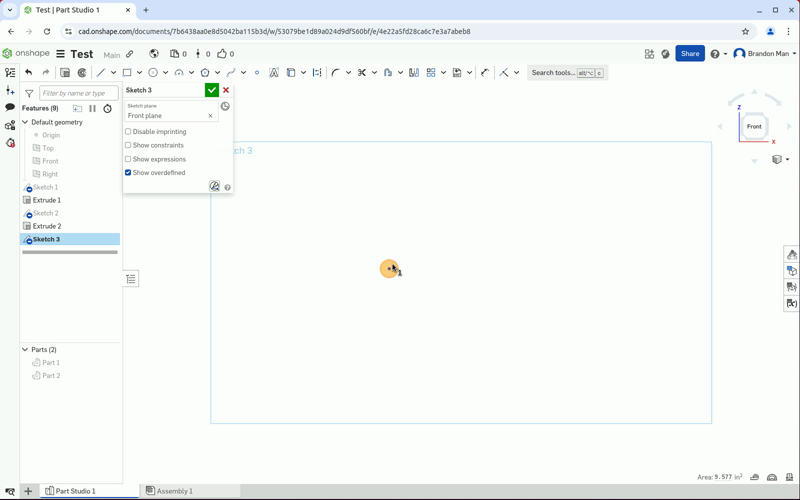
mouse_move(73, 352)
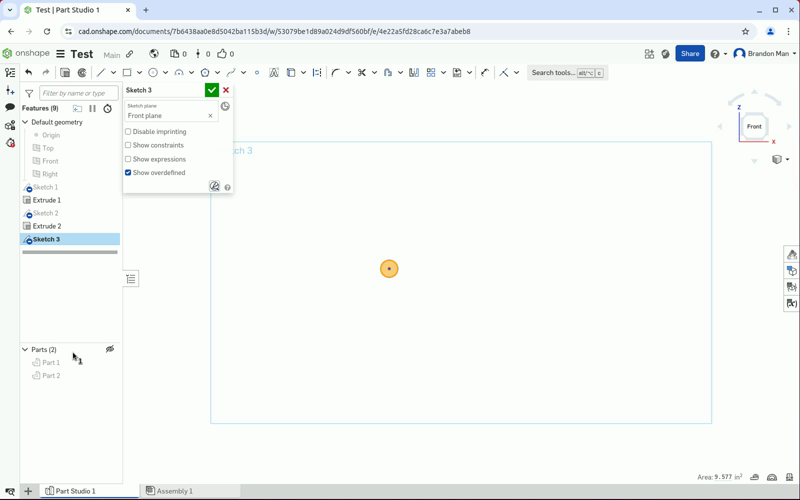
key(shift+y)
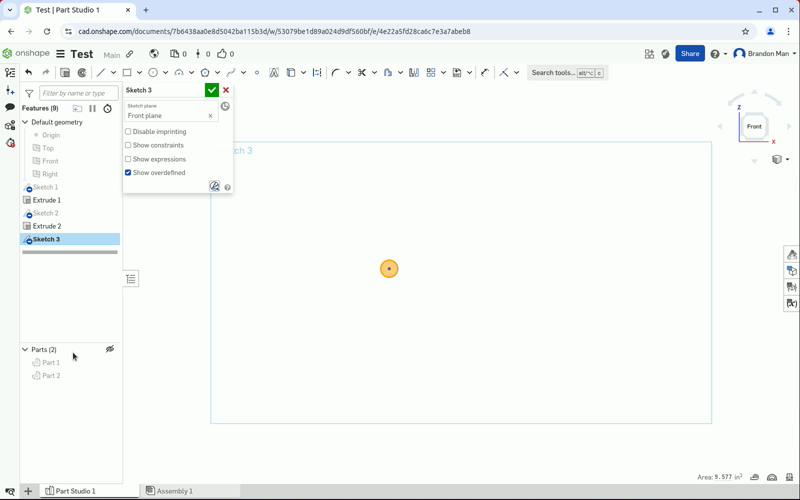
key(shift+e)
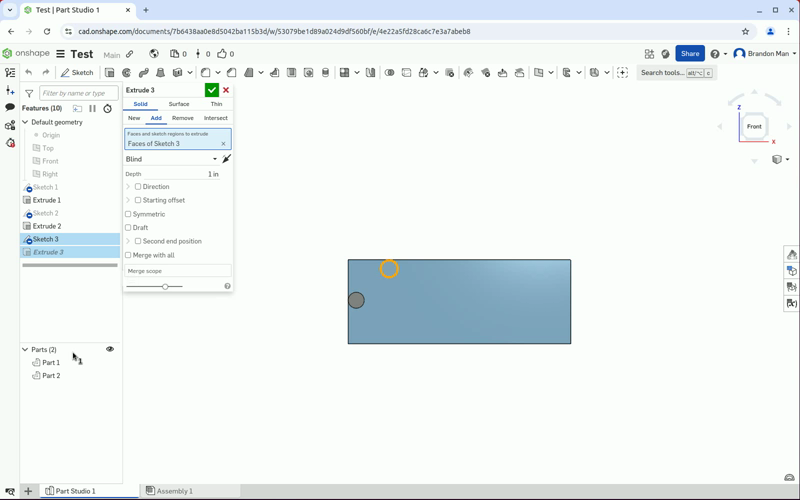
mouse_move(143, 106)
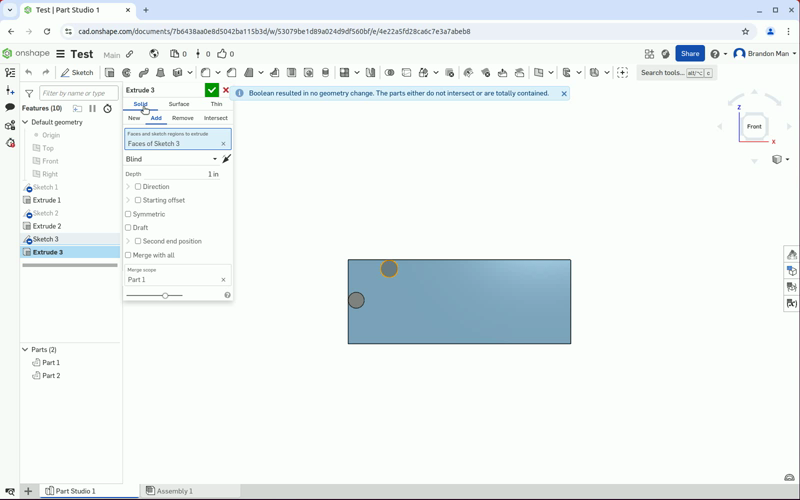
click(143, 106)
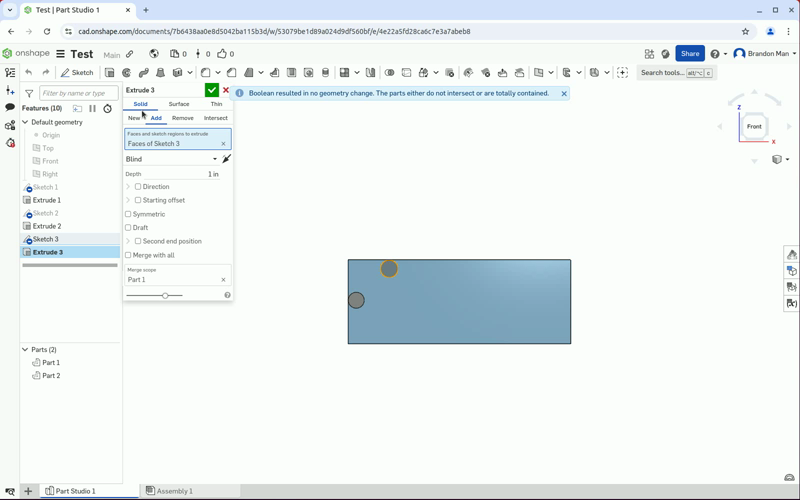
mouse_move(137, 120)
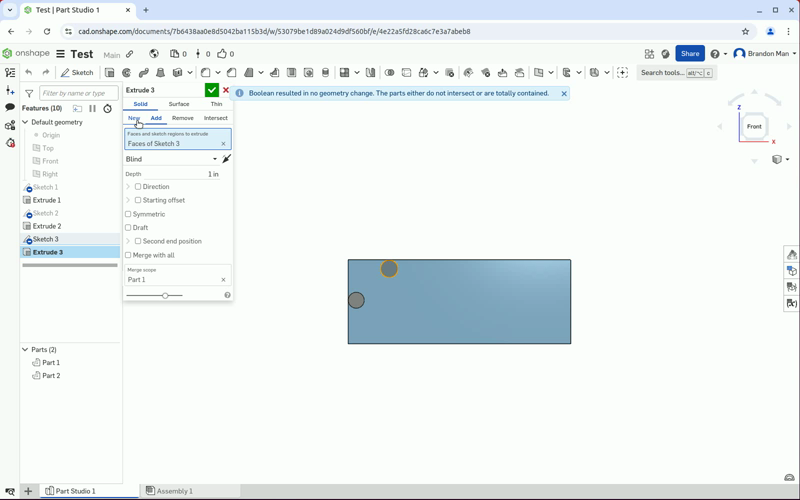
click(137, 120)
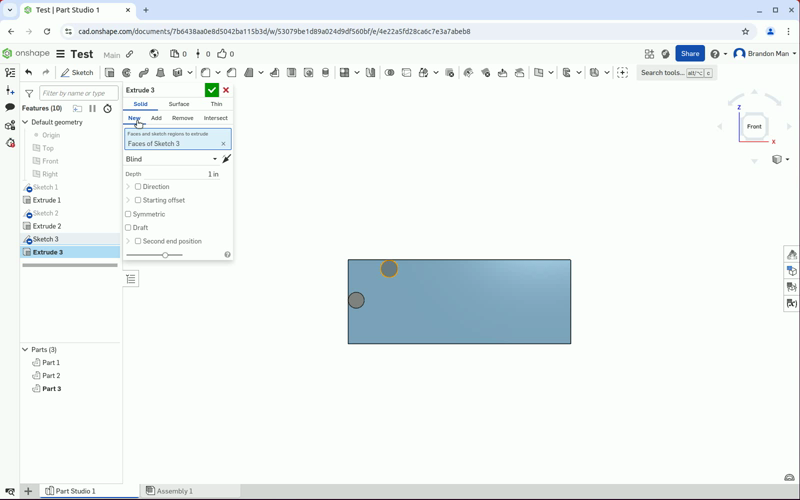
key(tab, 4)
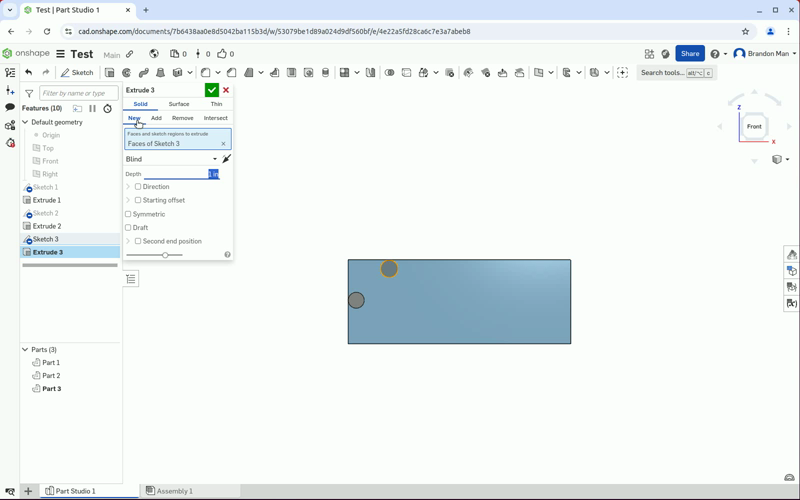
text(6.74)
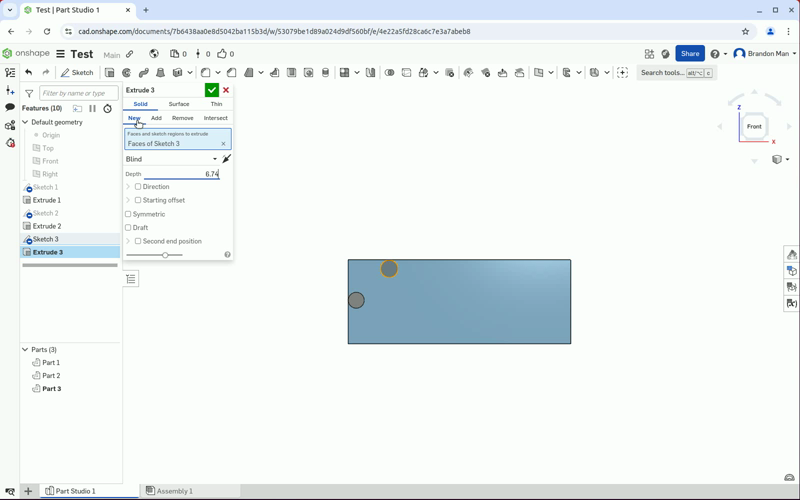
key(enter)
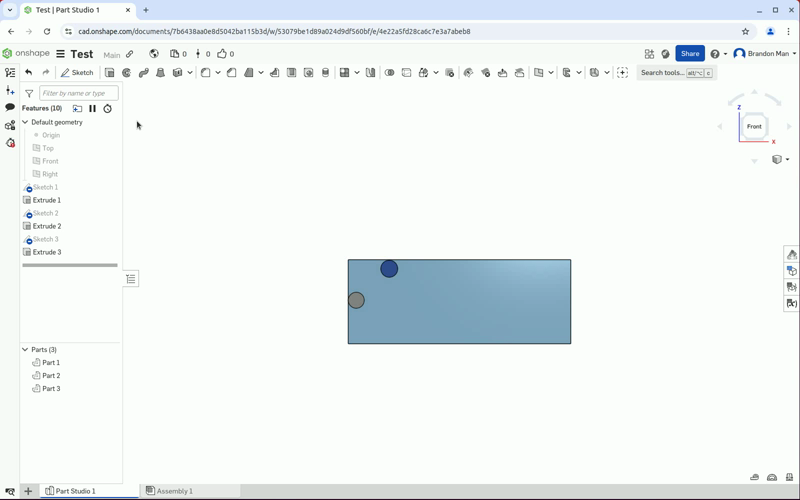
key(shift+h)
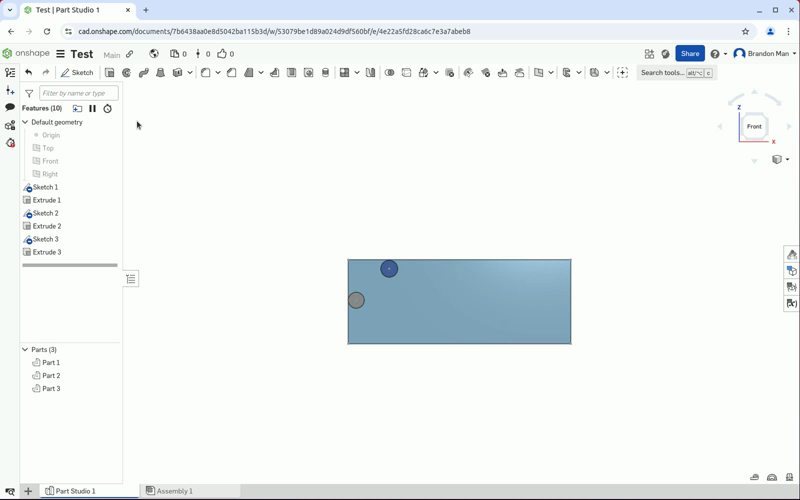
key(shift+h)
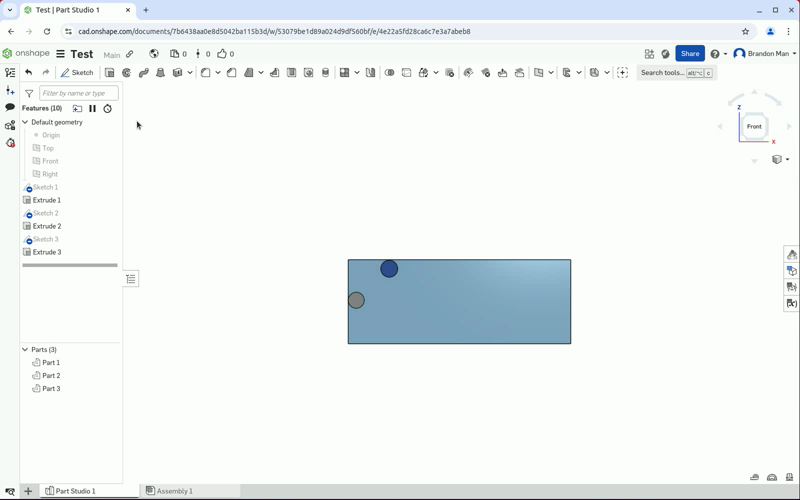
mouse_move(73, 189)
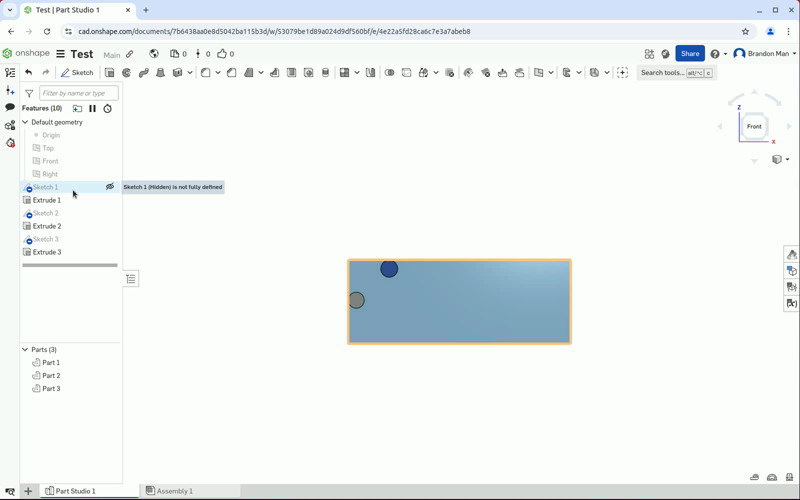
click(73, 189)
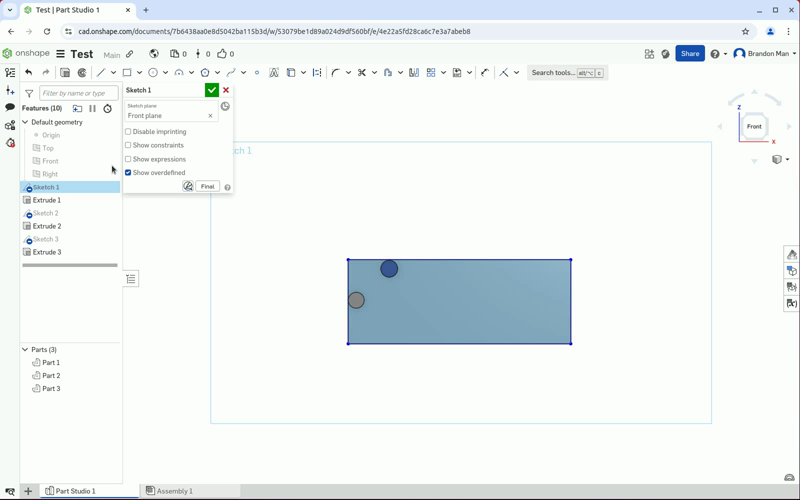
mouse_move(229, 92)
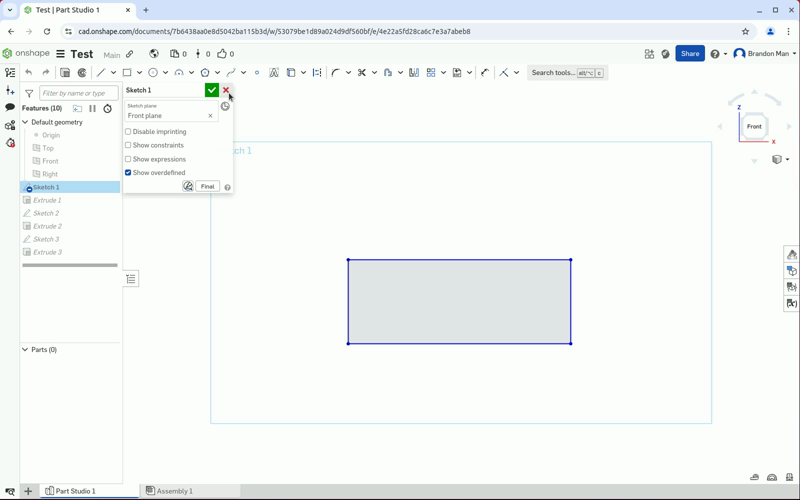
click(229, 92)
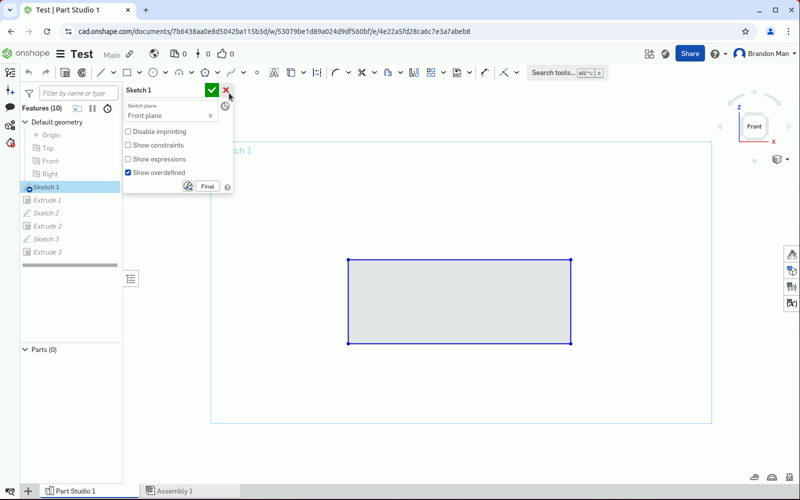
key(shift+s)
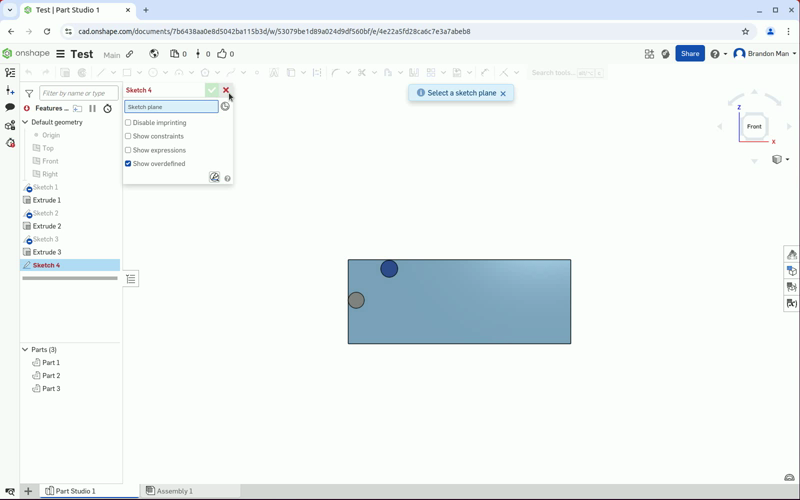
mouse_move(73, 163)
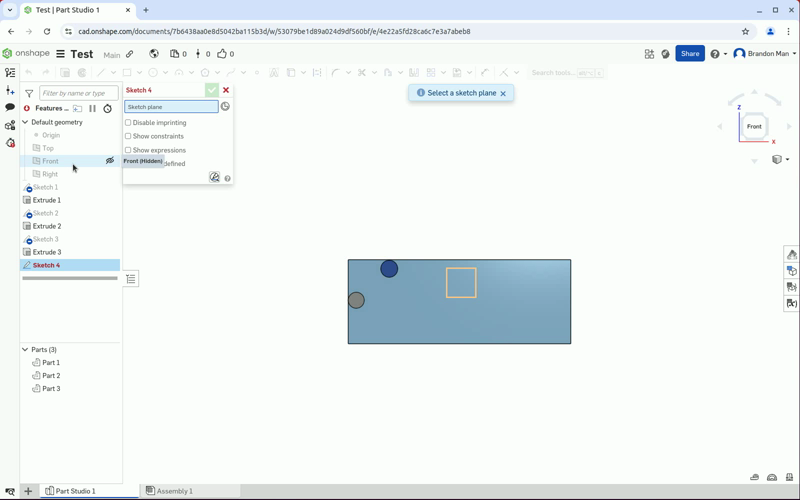
click(73, 163)
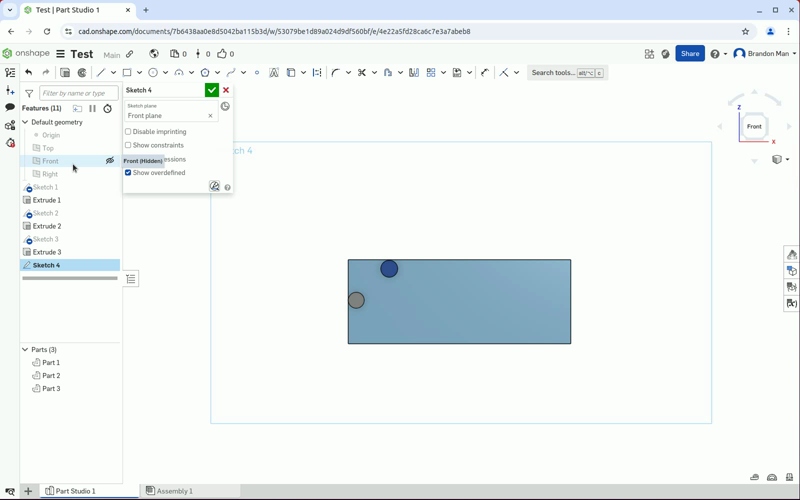
mouse_move(73, 352)
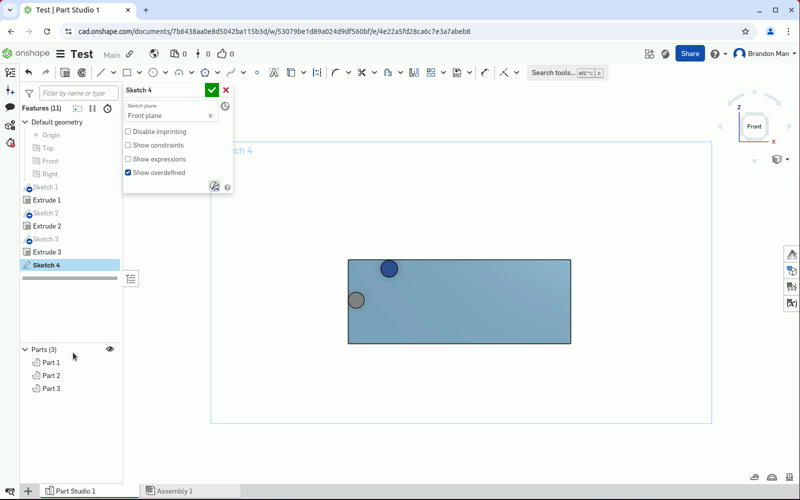
key(y)
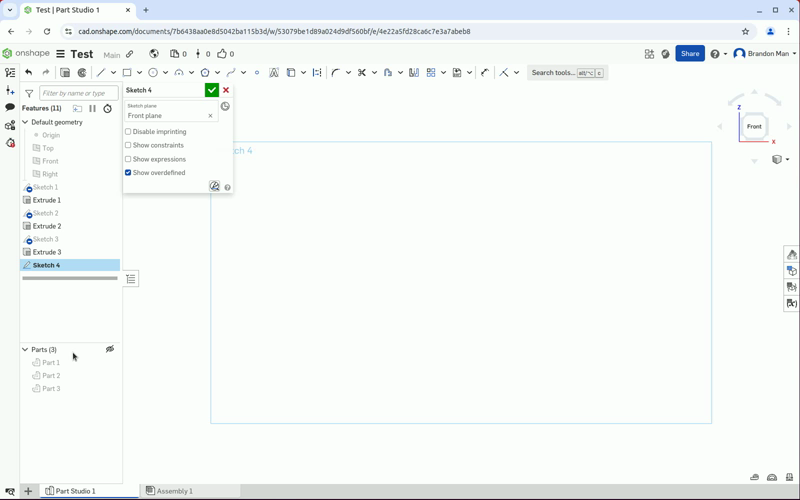
key(c)
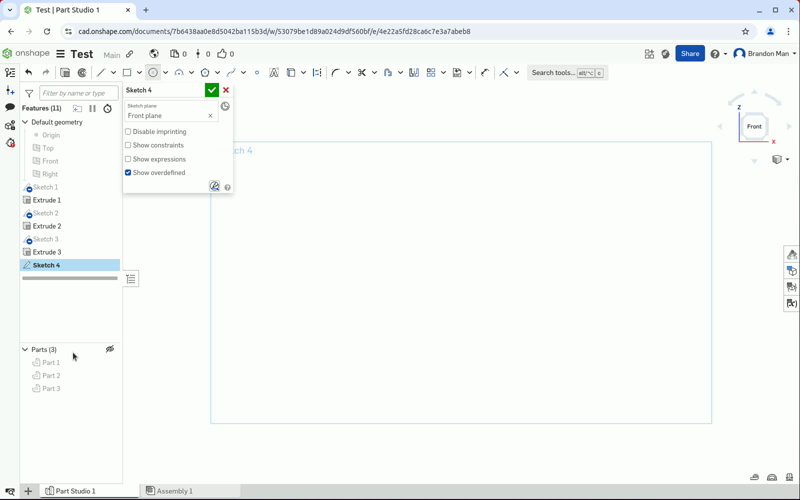
key_down(shift)
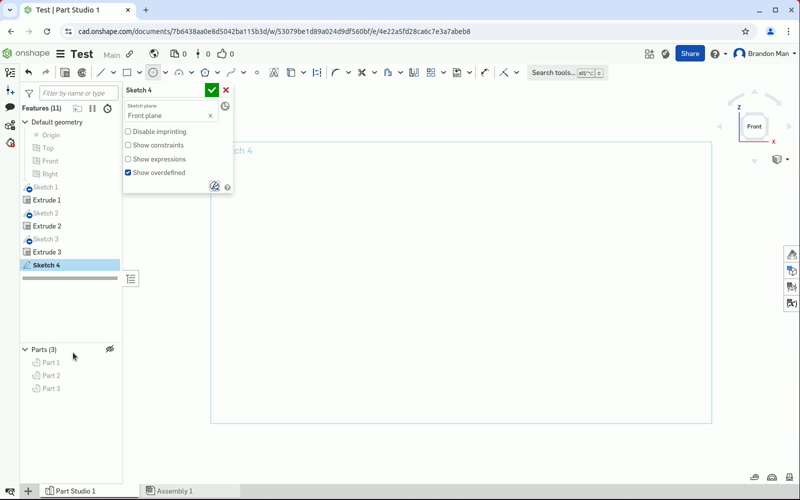
mouse_move(422, 301)
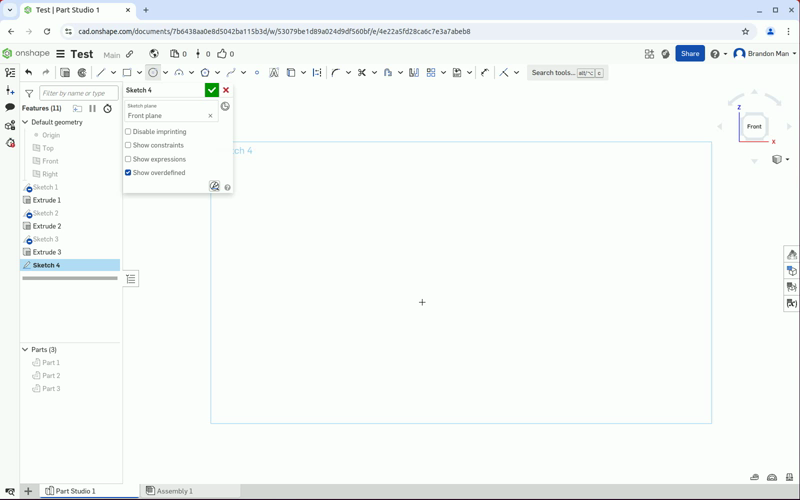
click(422, 301)
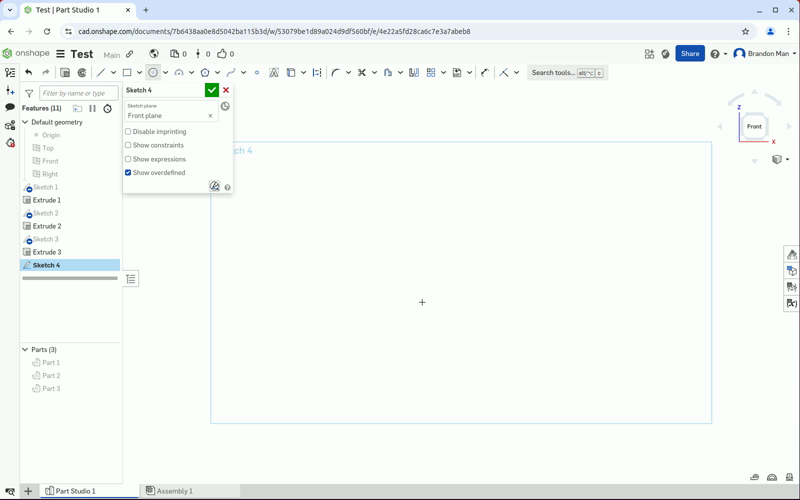
key_up(shift)
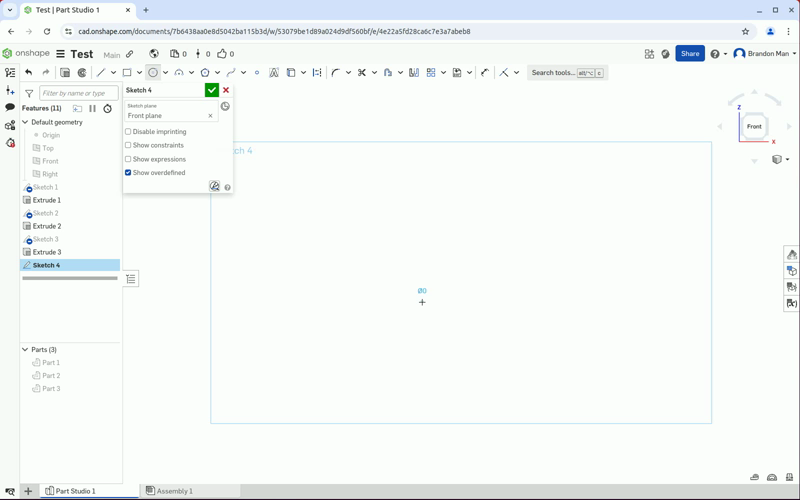
mouse_move(430, 301)
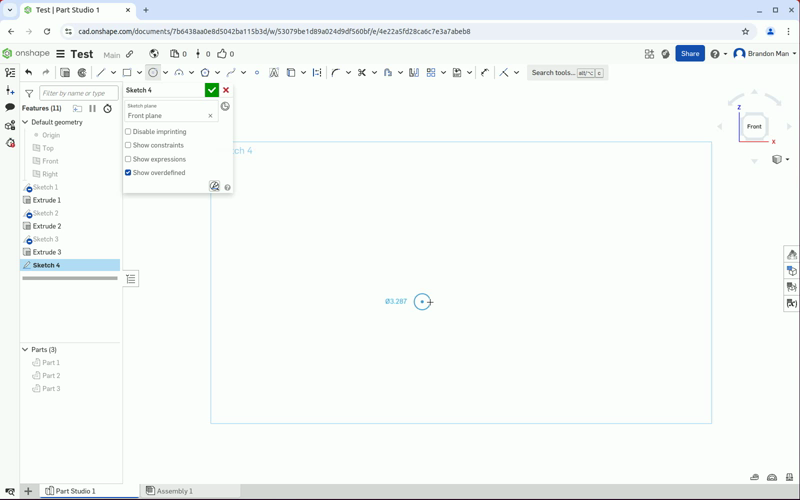
click(430, 301)
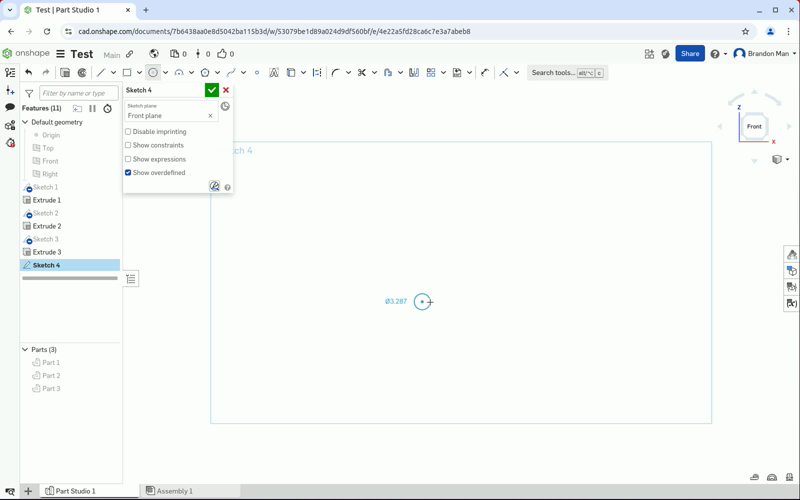
key(esc)
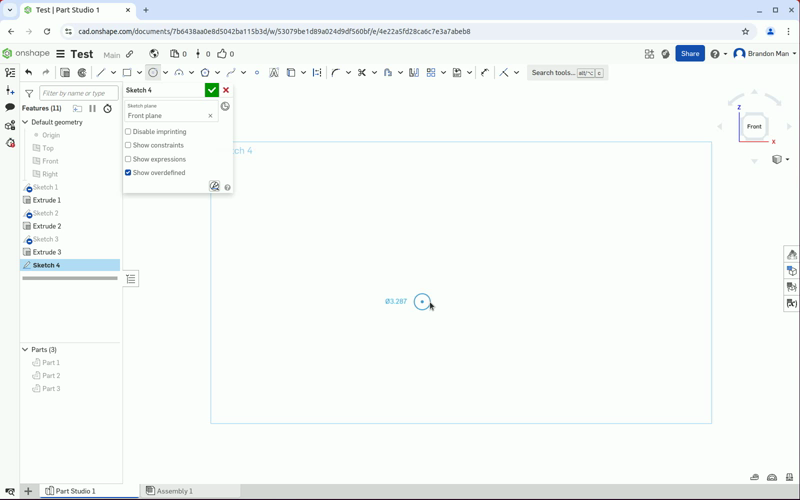
mouse_move(425, 303)
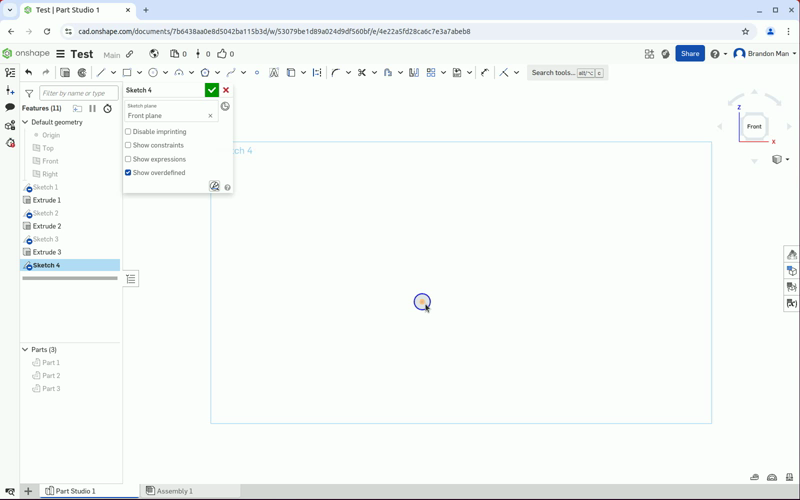
scroll(6)
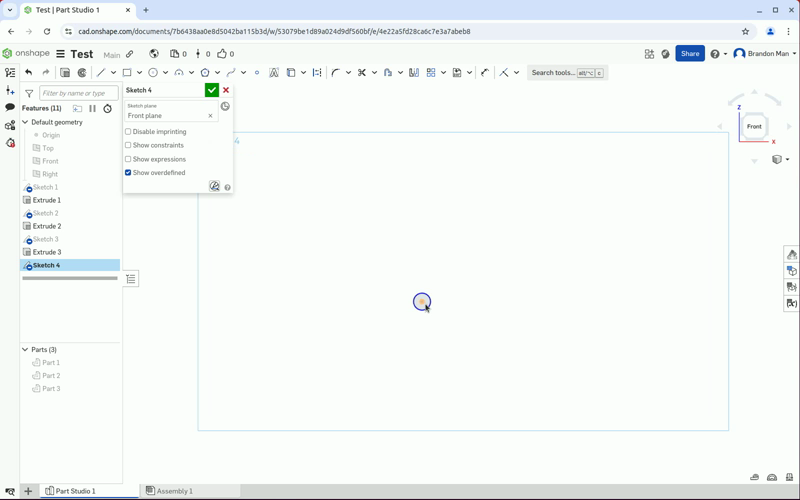
scroll(6)
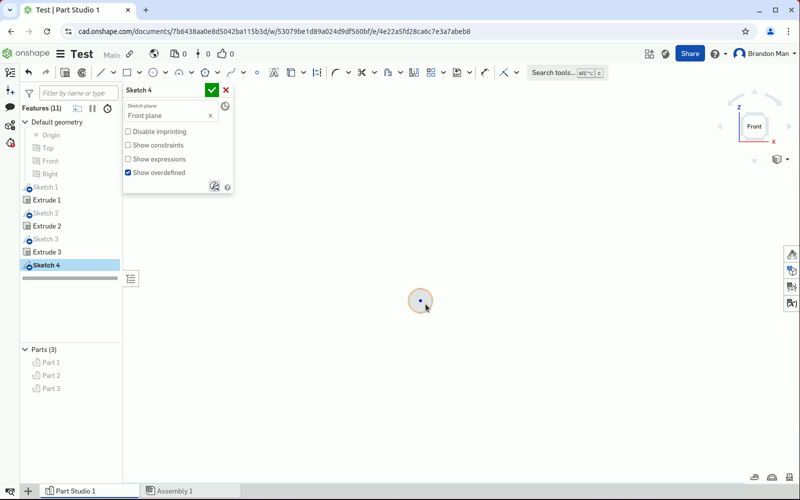
scroll(6)
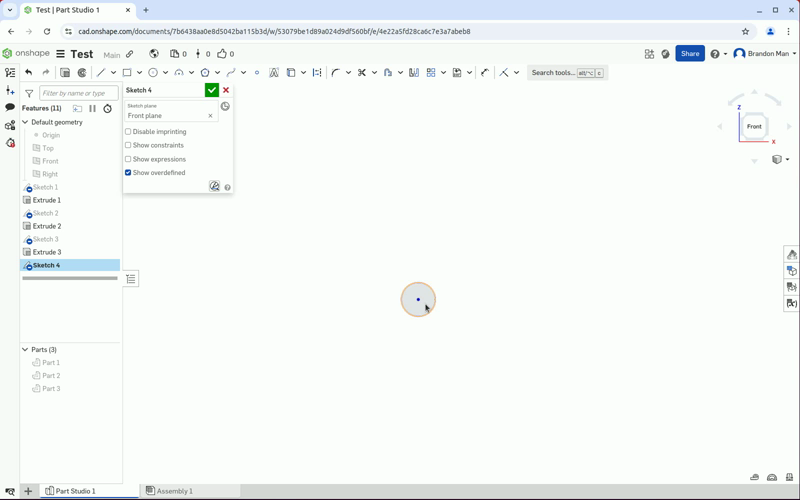
scroll(6)
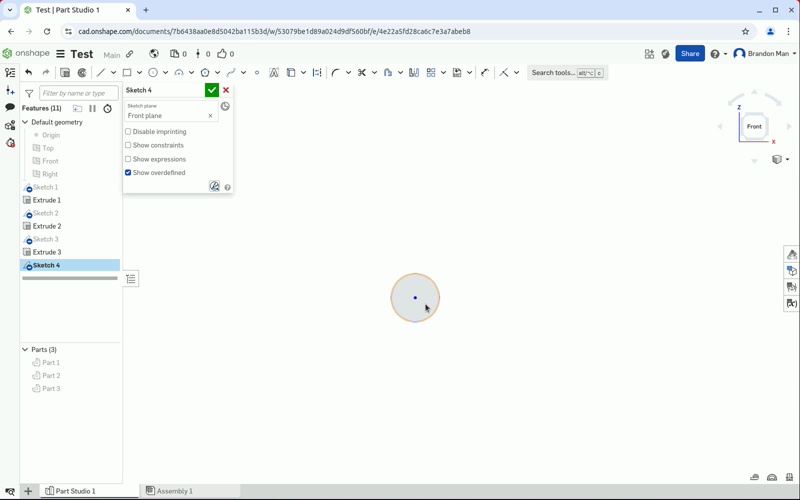
scroll(6)
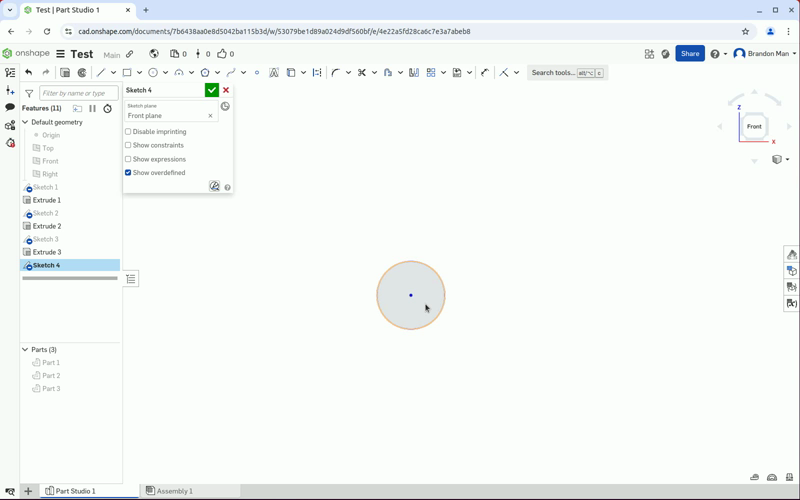
scroll(6)
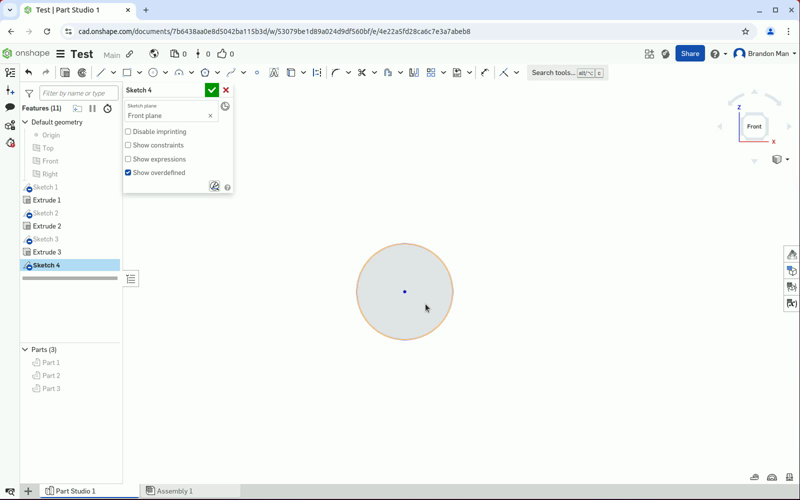
scroll(6)
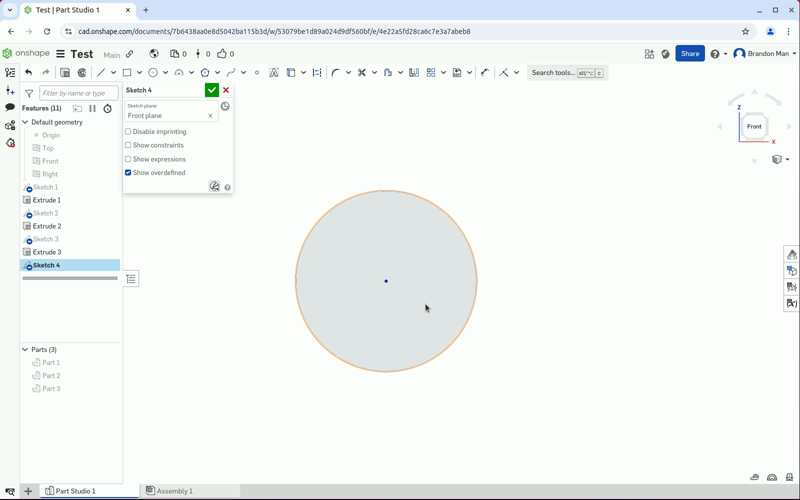
click(425, 303)
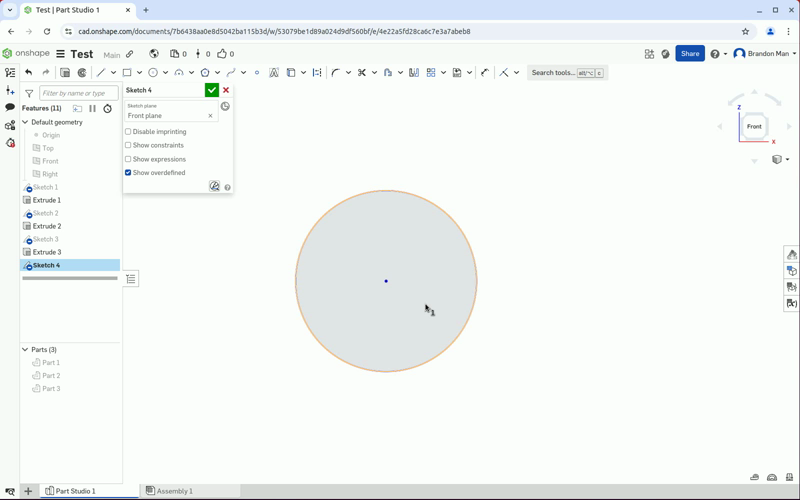
scroll(-6)
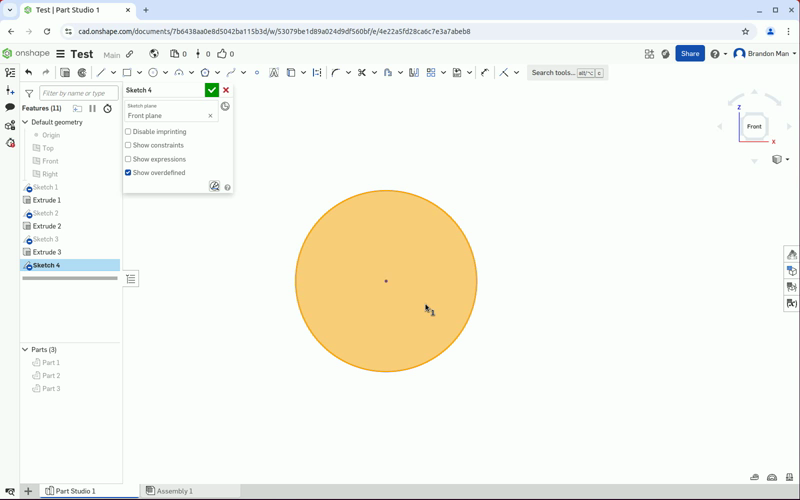
scroll(-6)
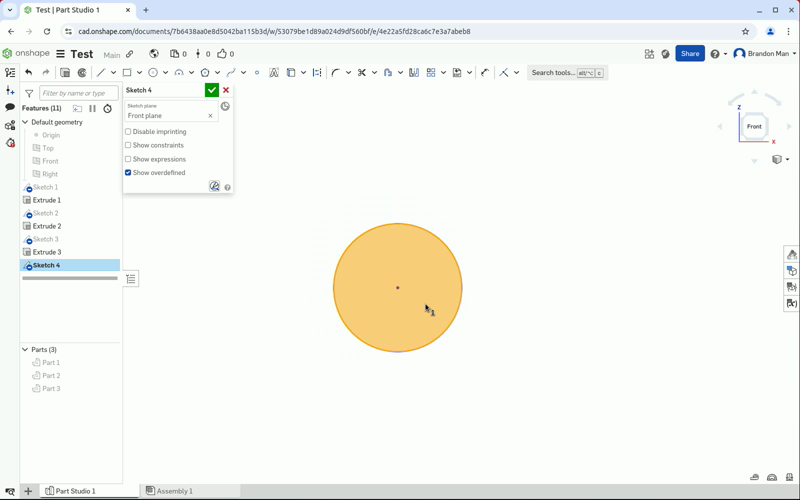
scroll(-6)
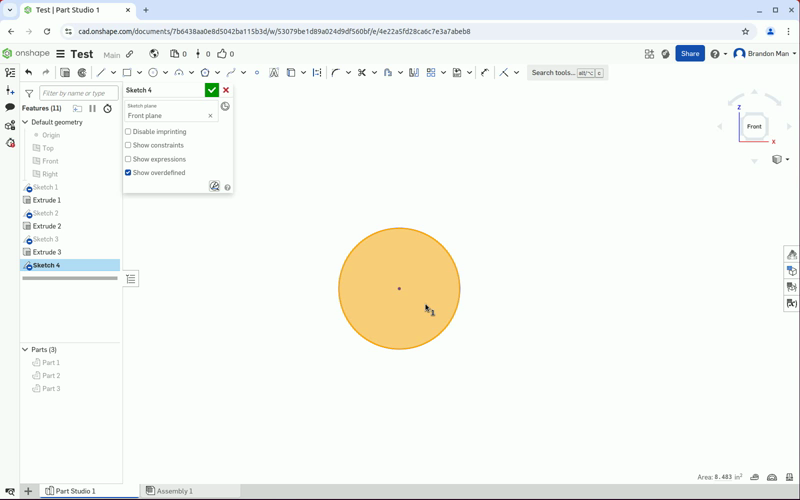
scroll(-6)
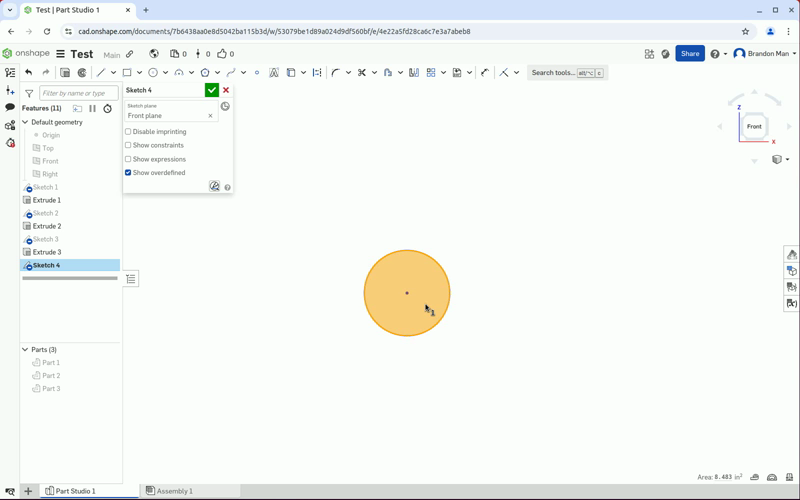
scroll(-6)
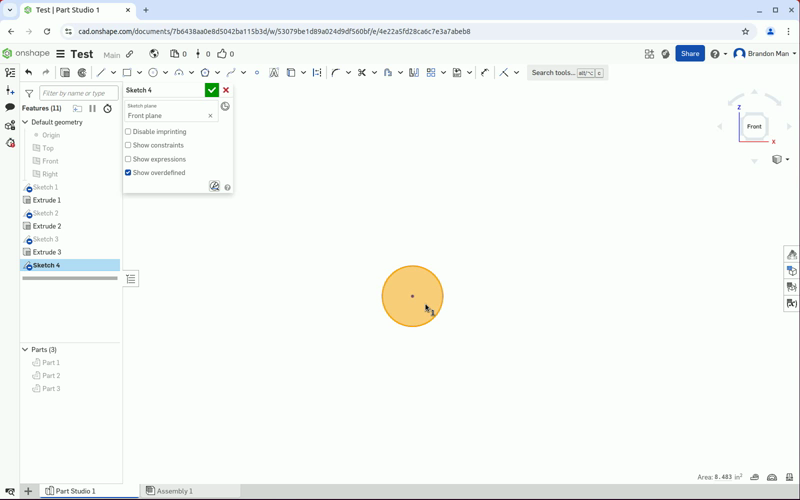
scroll(-6)
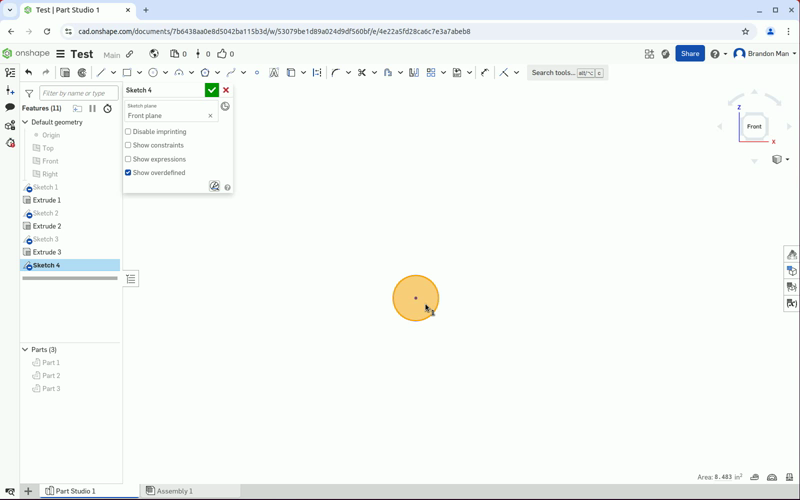
scroll(-6)
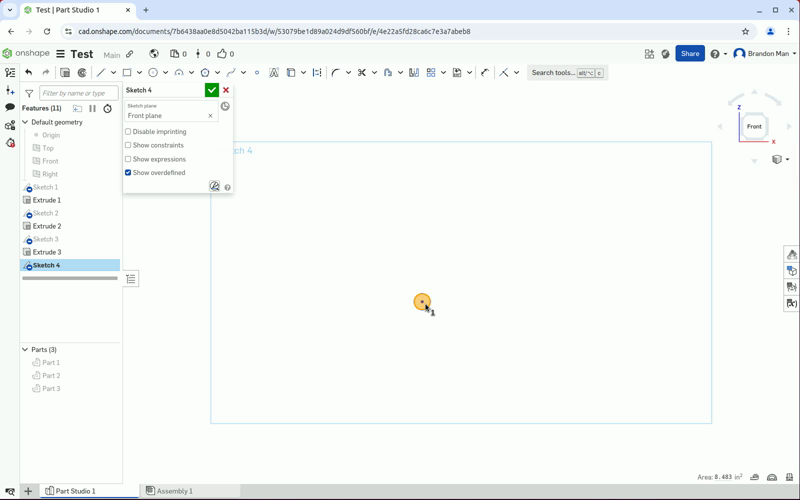
mouse_move(73, 352)
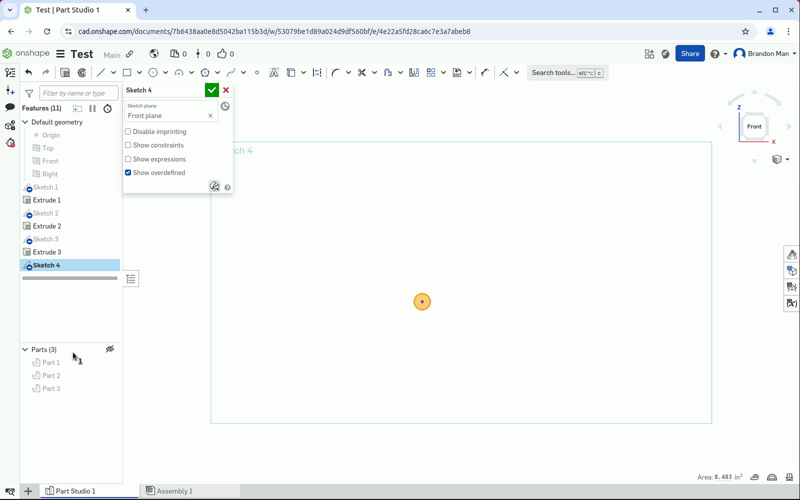
key(shift+y)
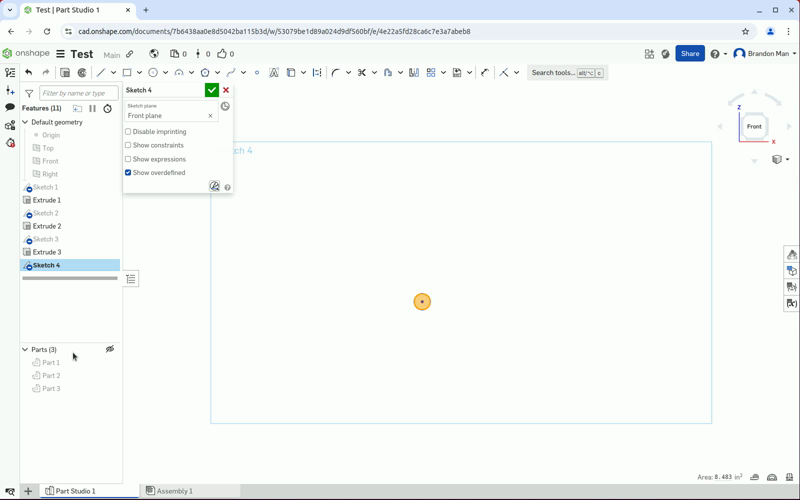
key(shift+e)
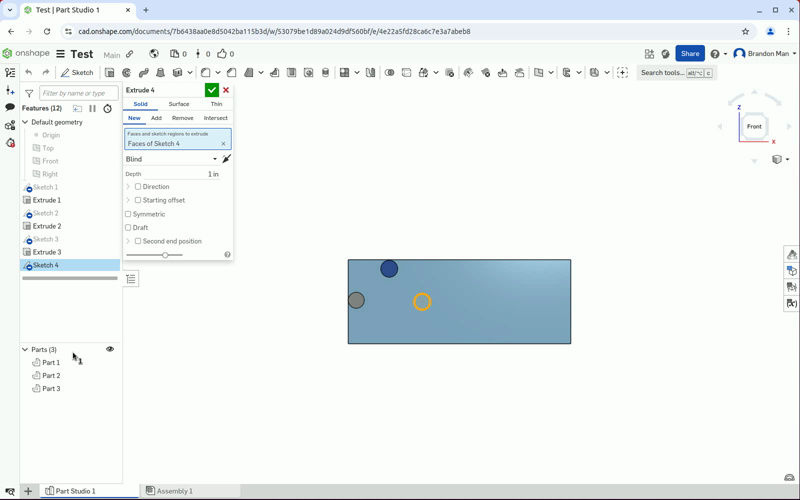
mouse_move(143, 106)
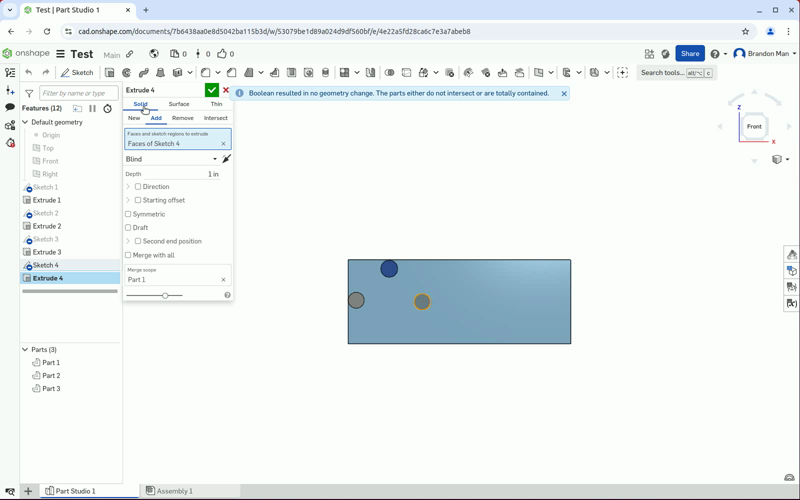
click(143, 106)
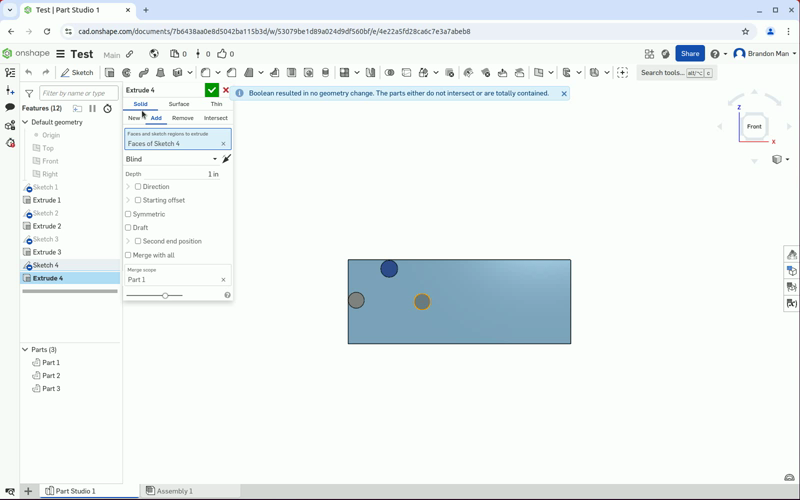
mouse_move(137, 120)
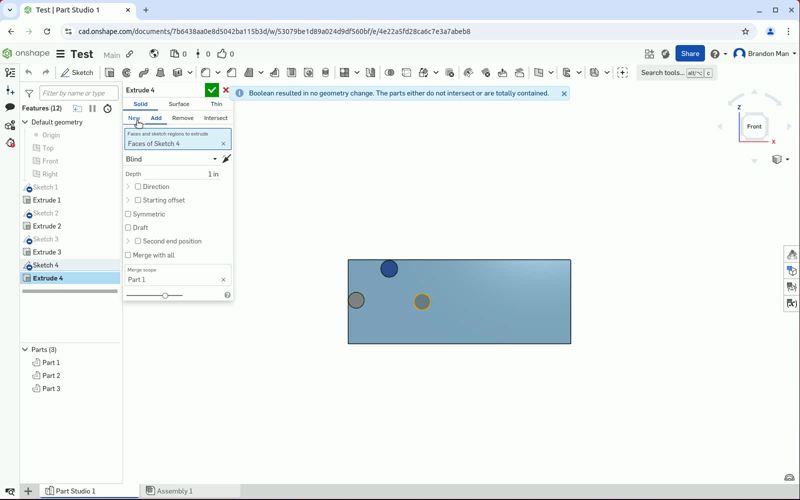
click(137, 120)
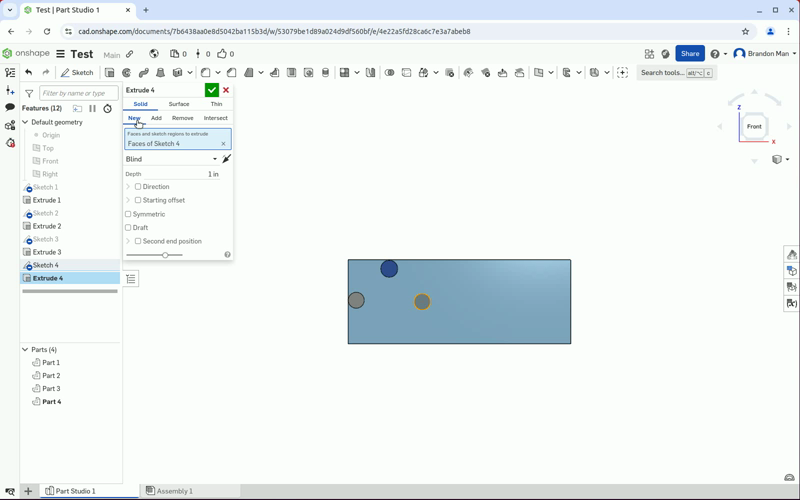
key(tab, 4)
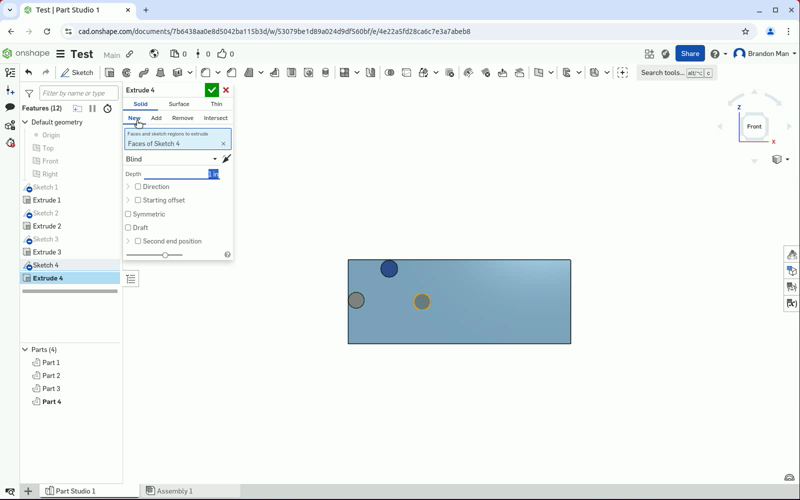
text(6.74)
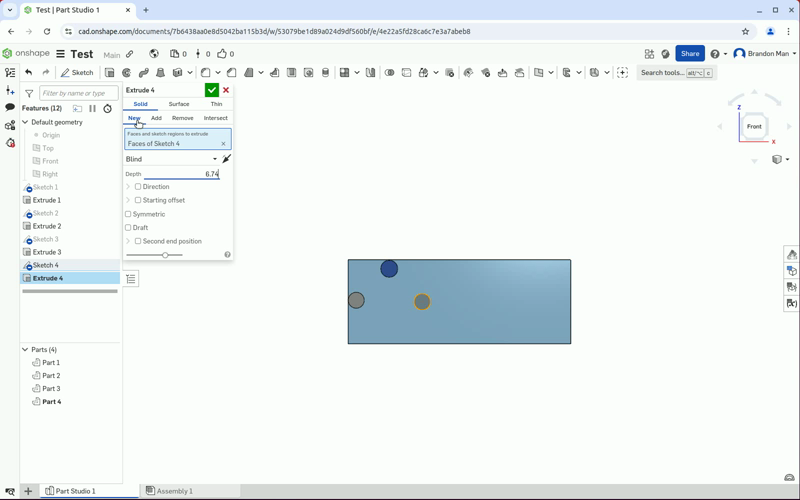
key(enter)
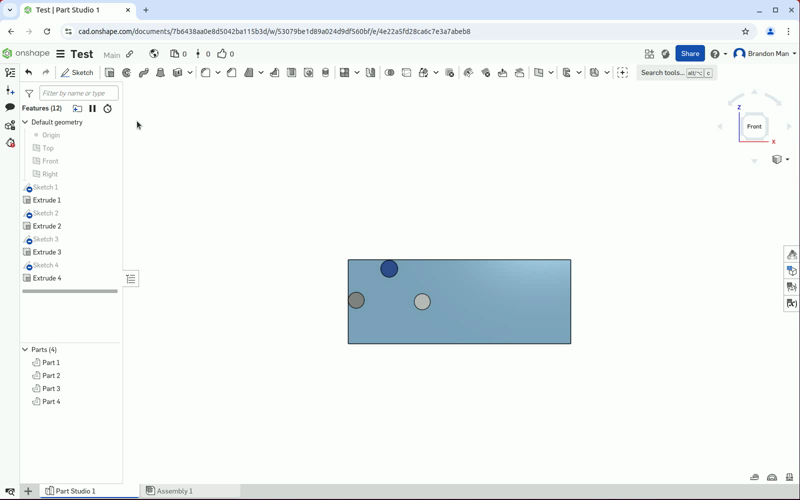
key(shift+h)
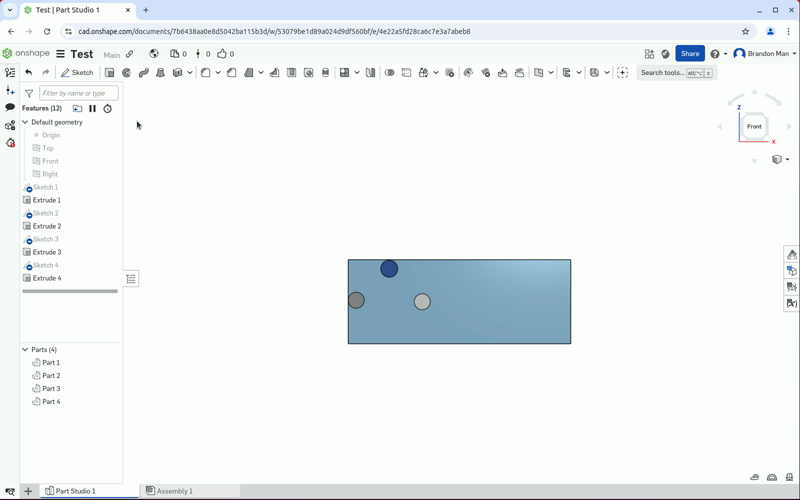
key(shift+h)
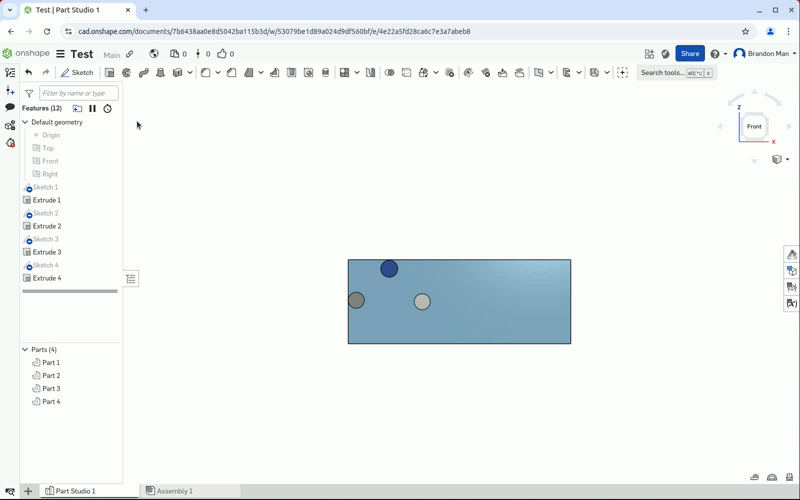
mouse_move(73, 189)
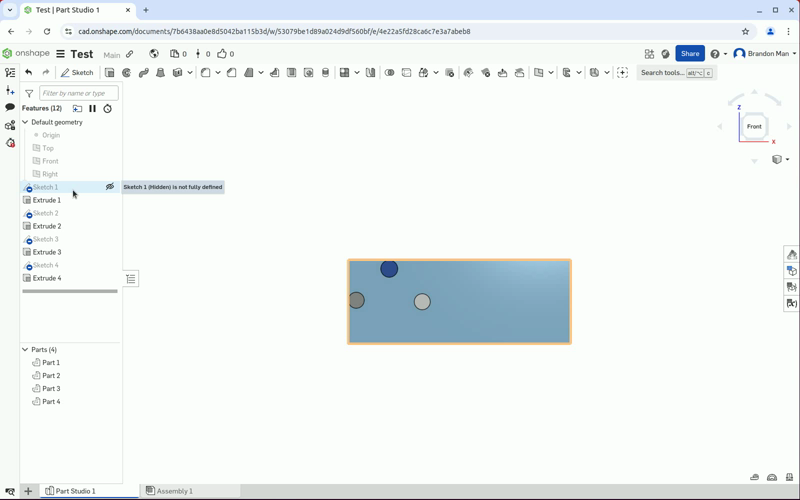
click(73, 189)
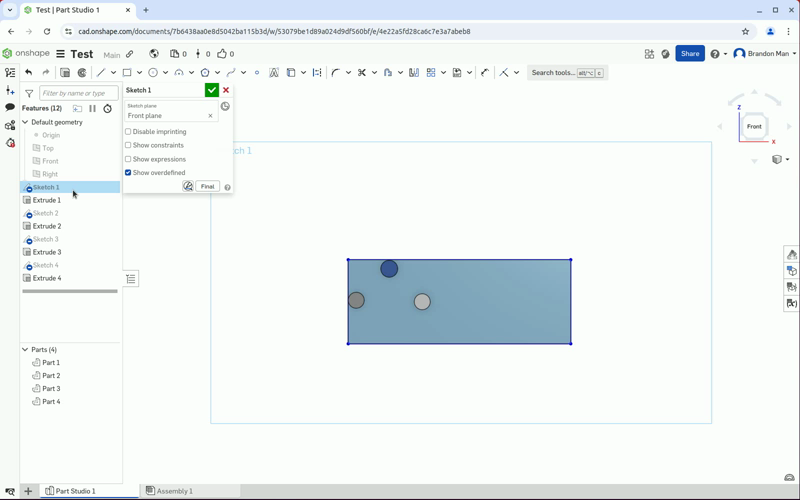
mouse_move(229, 92)
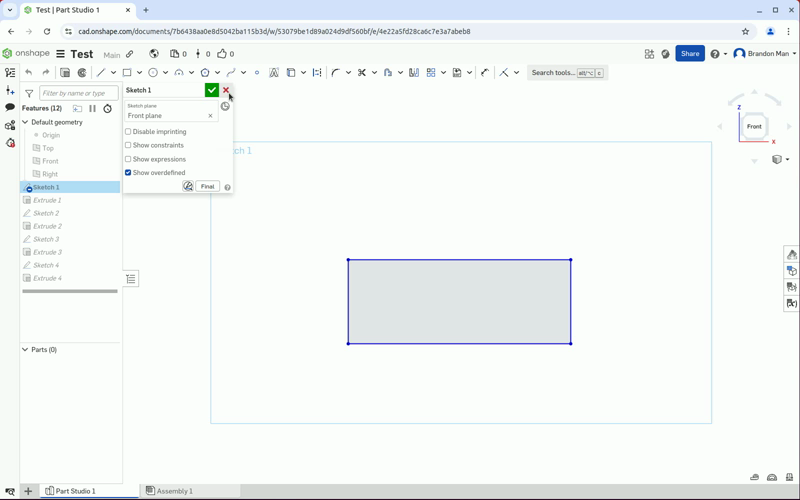
click(229, 92)
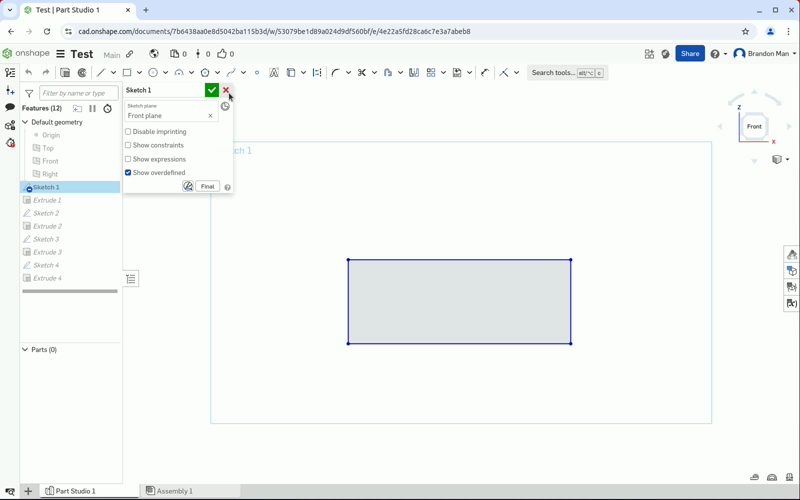
key(shift+s)
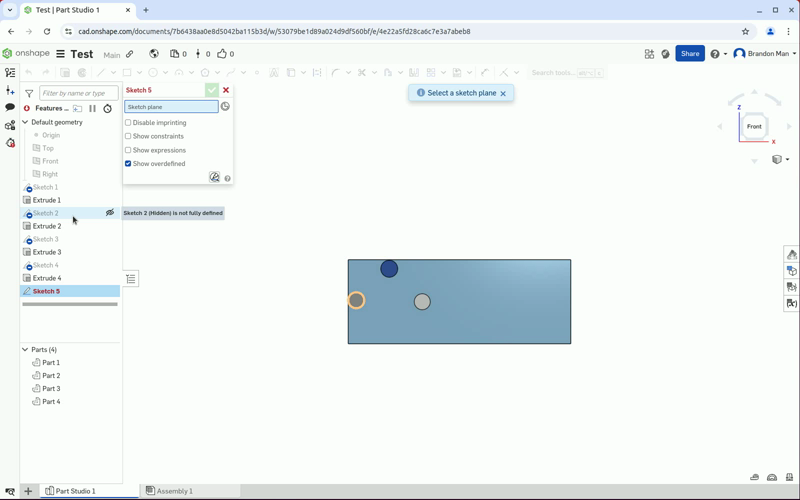
scroll(3)
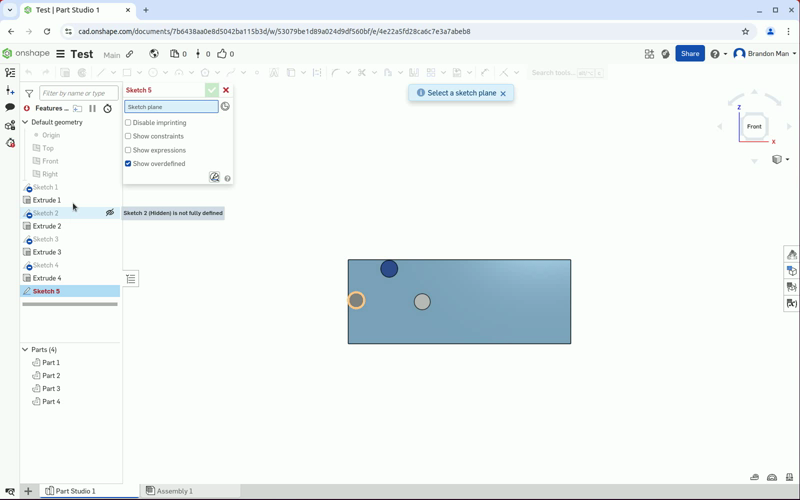
mouse_move(73, 163)
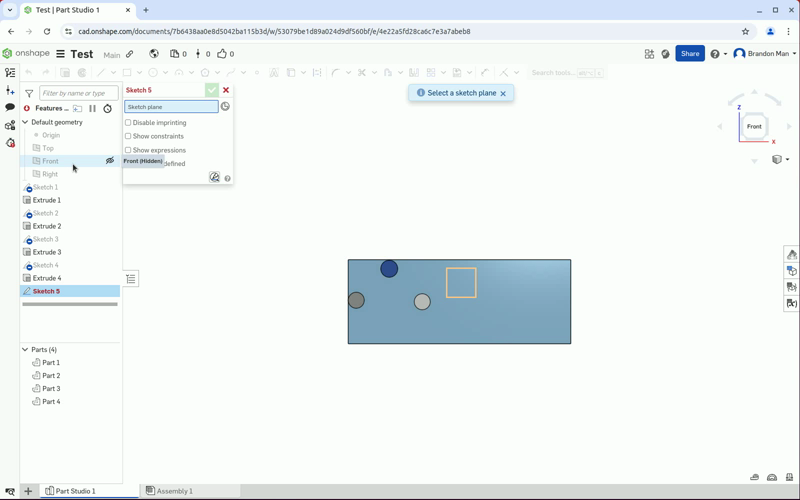
click(73, 163)
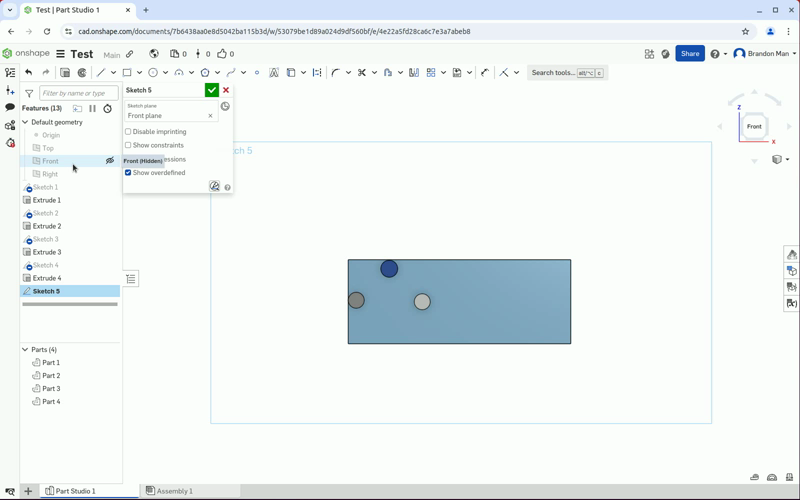
mouse_move(73, 352)
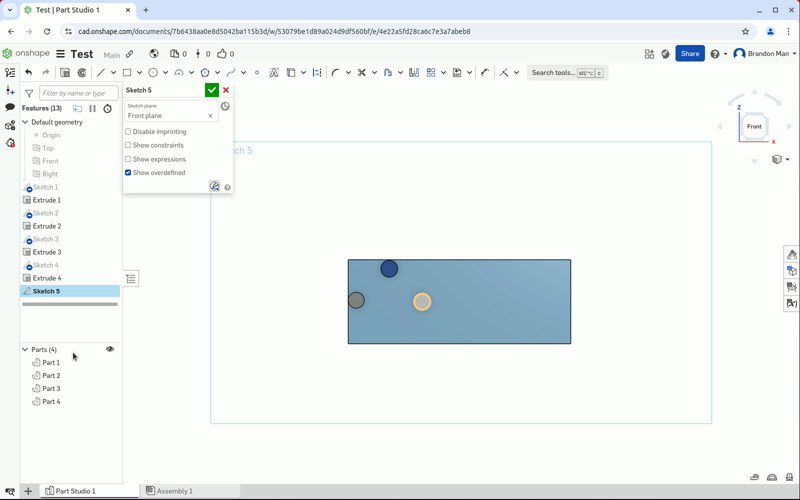
key(y)
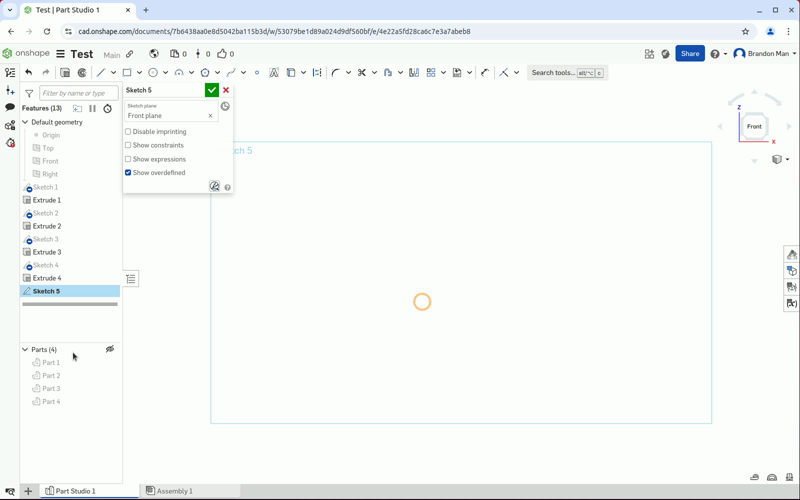
key(c)
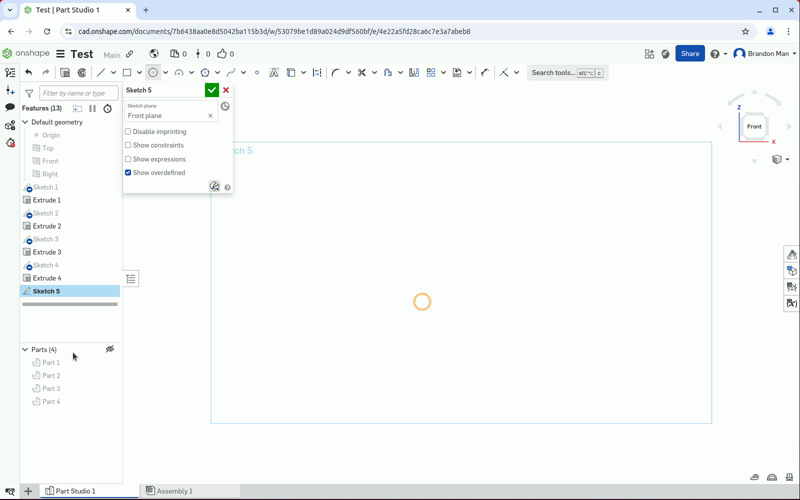
key_down(shift)
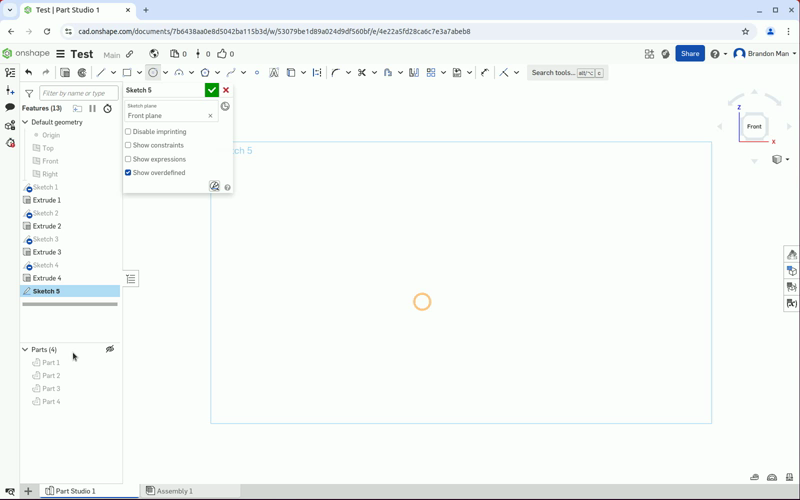
mouse_move(389, 334)
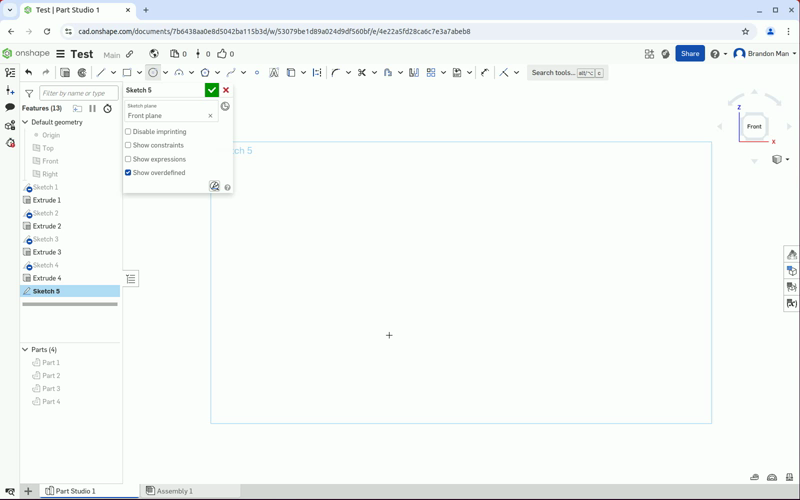
click(389, 334)
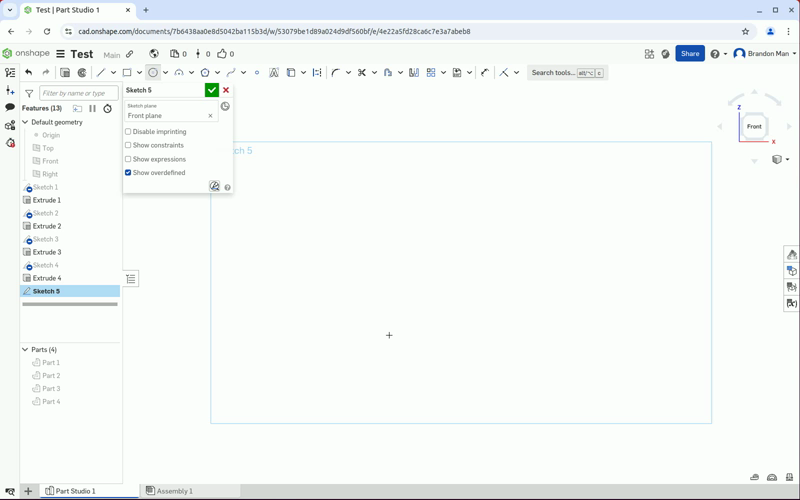
key_up(shift)
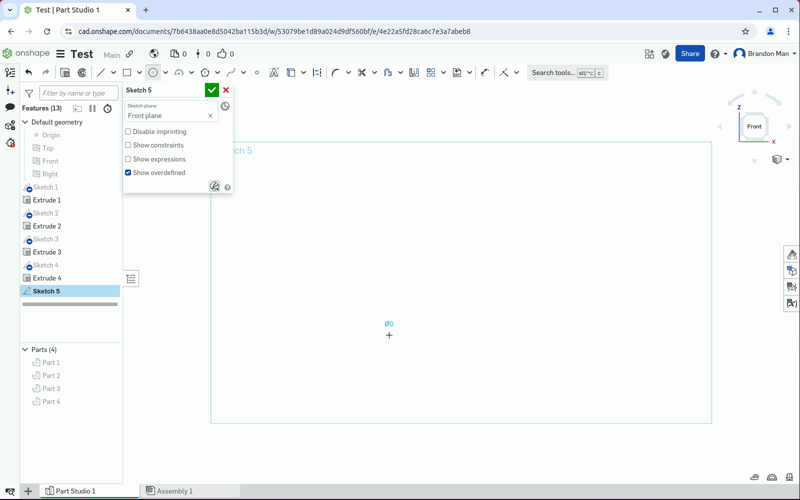
mouse_move(397, 334)
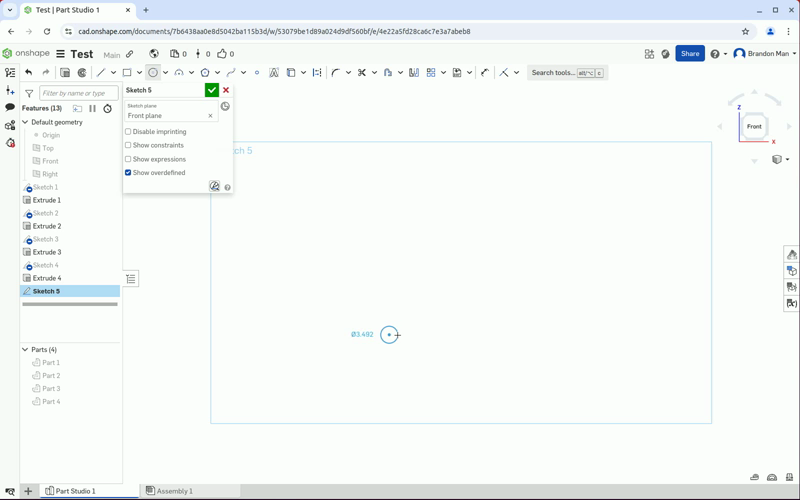
click(397, 334)
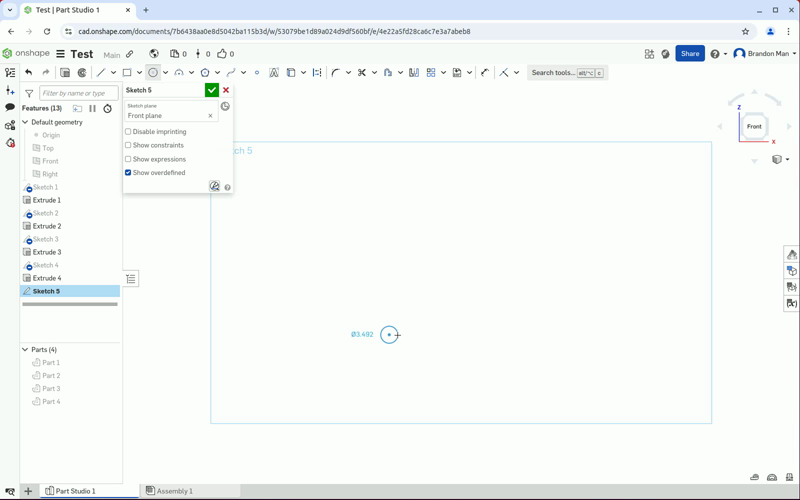
key(esc)
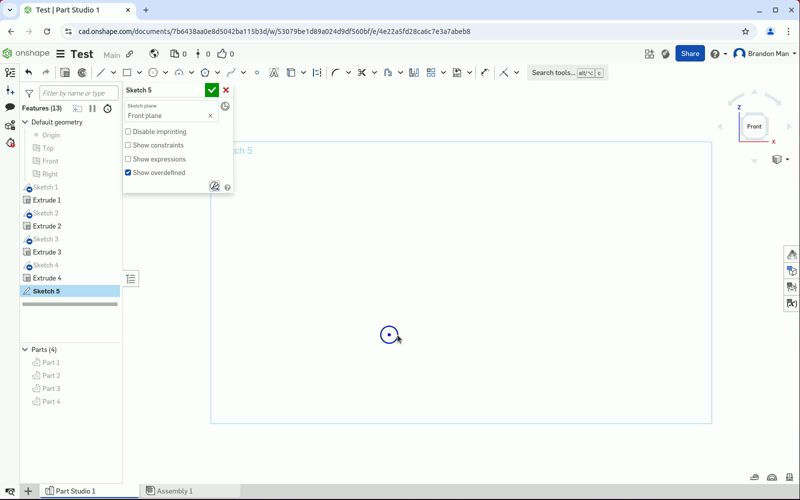
mouse_move(393, 339)
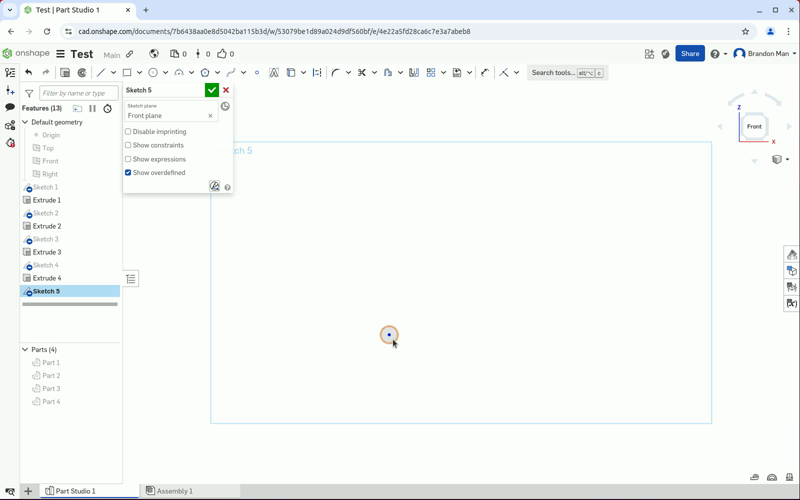
scroll(6)
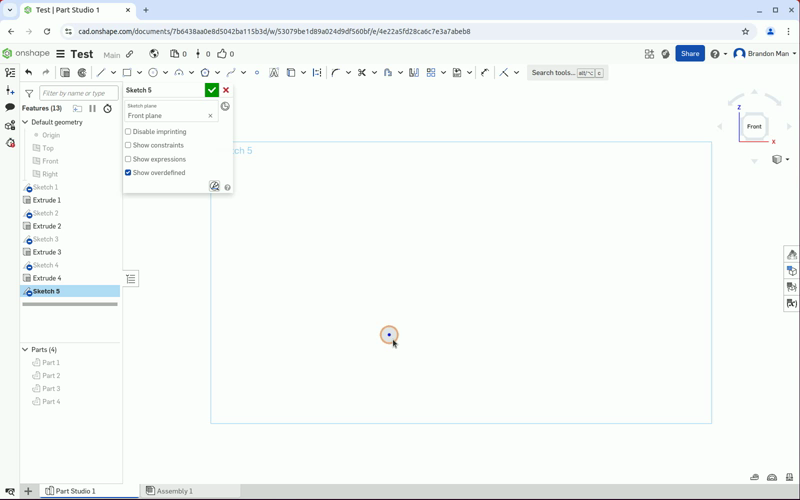
scroll(6)
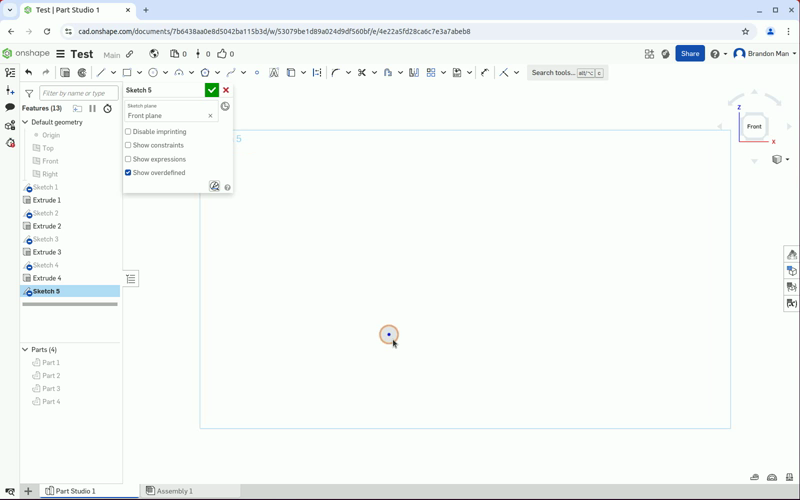
scroll(6)
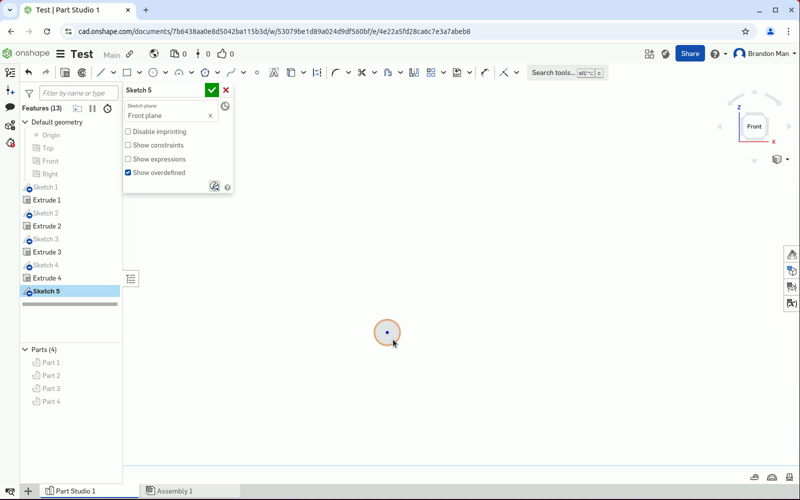
scroll(6)
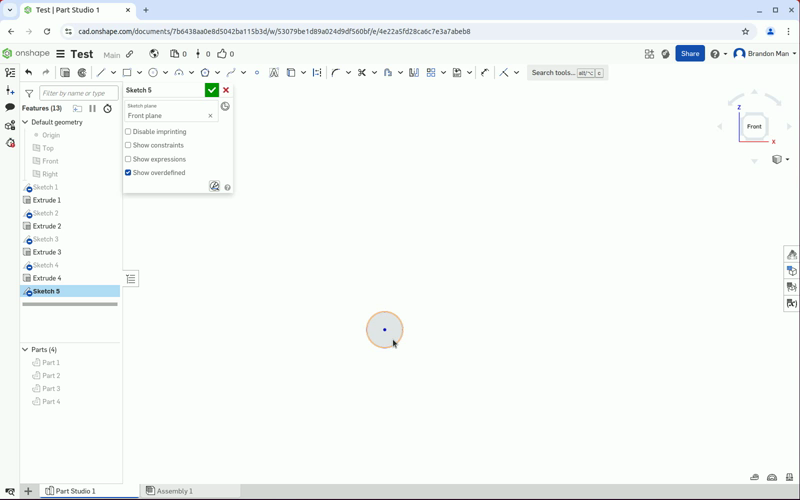
scroll(6)
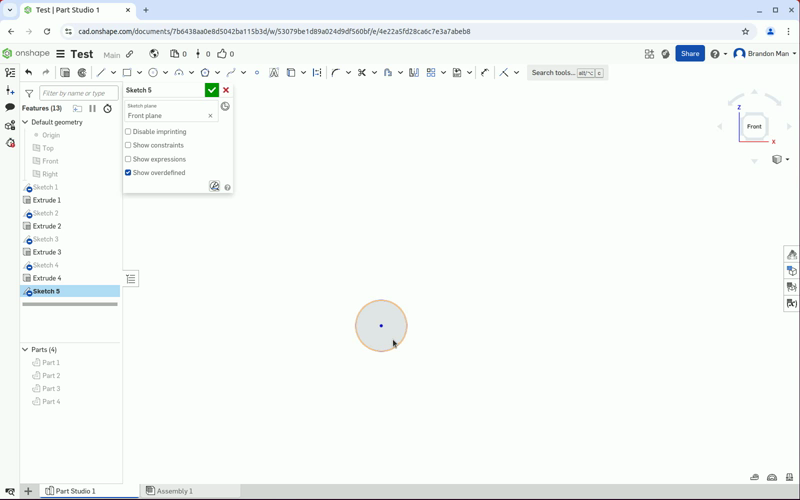
scroll(6)
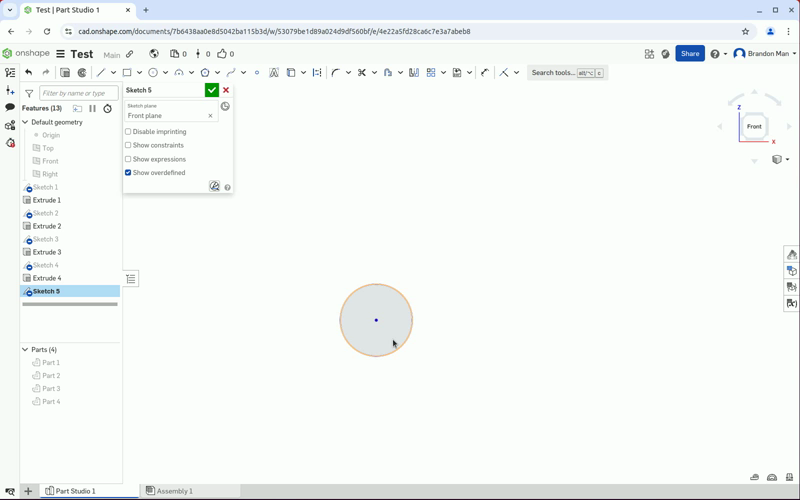
scroll(6)
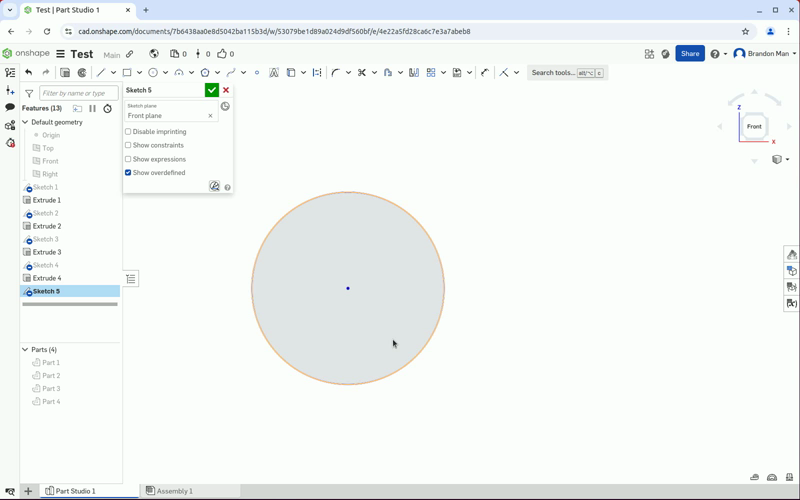
click(393, 339)
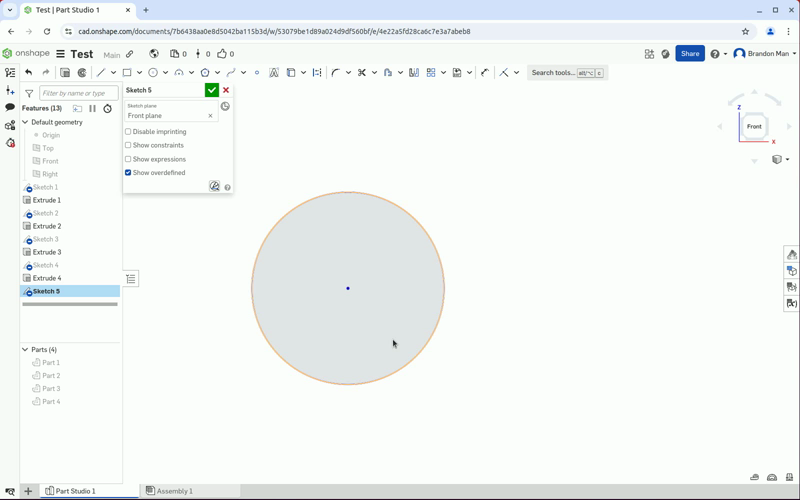
scroll(-6)
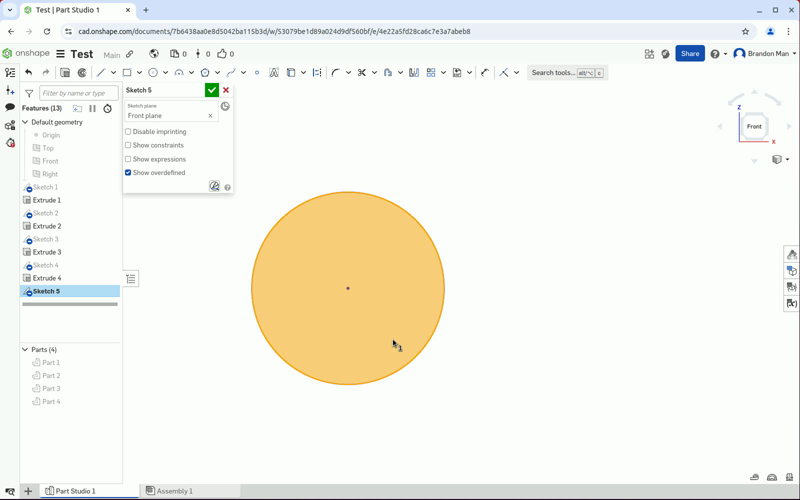
scroll(-6)
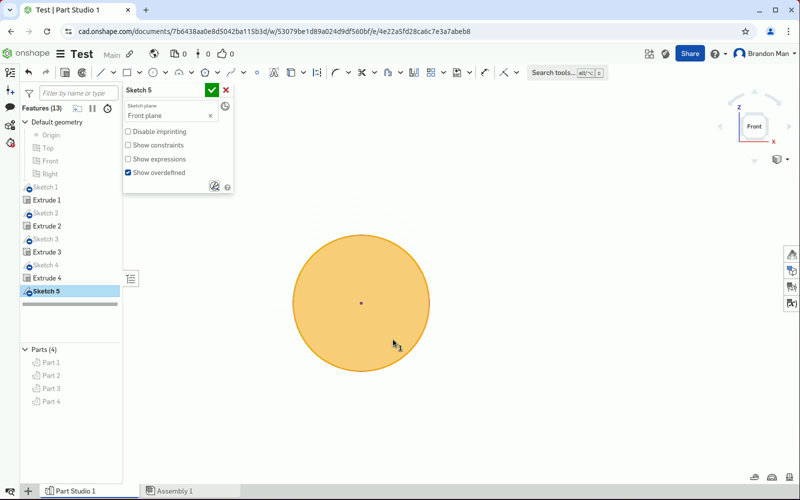
scroll(-6)
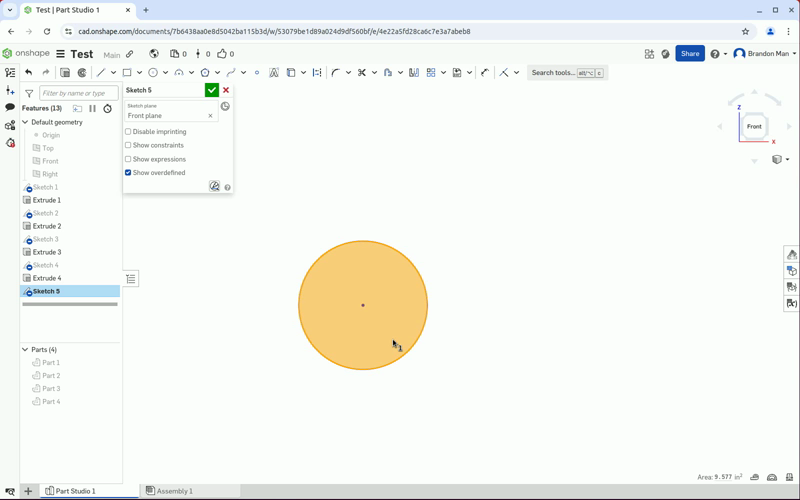
scroll(-6)
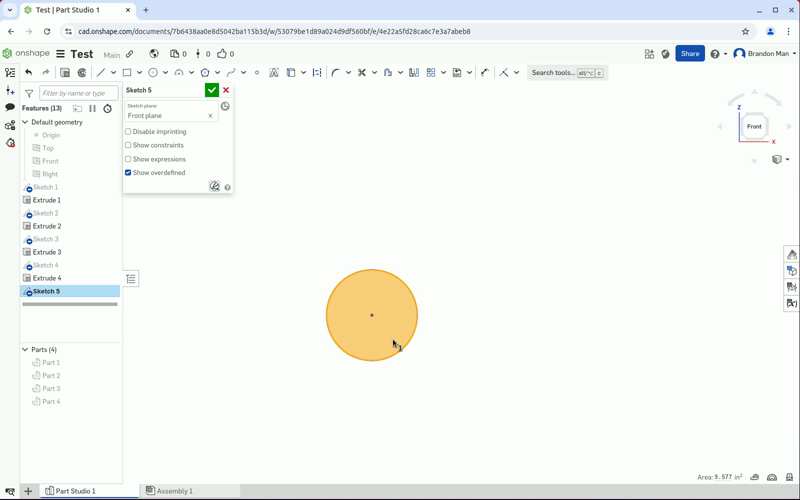
scroll(-6)
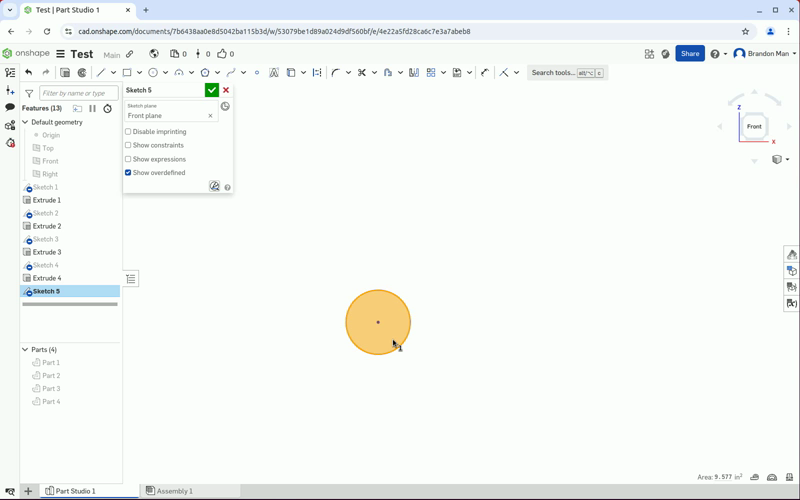
scroll(-6)
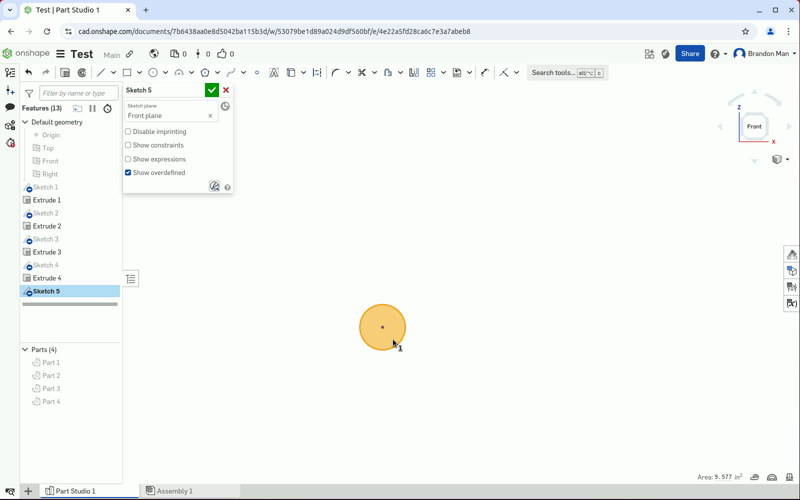
scroll(-6)
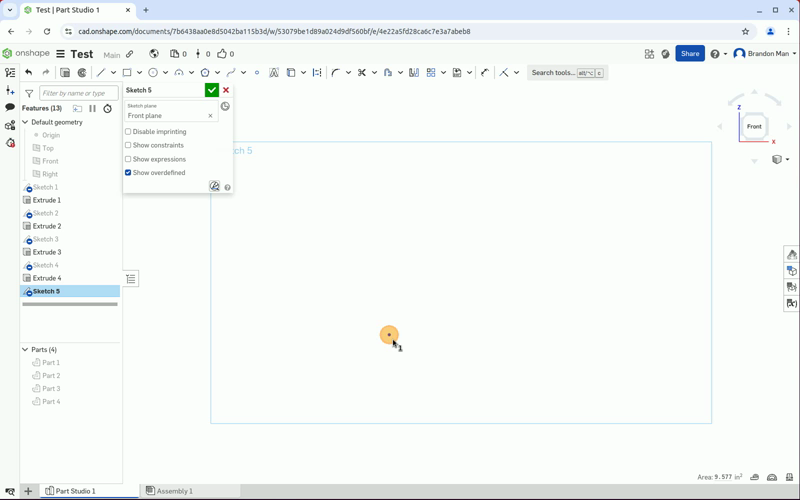
mouse_move(73, 352)
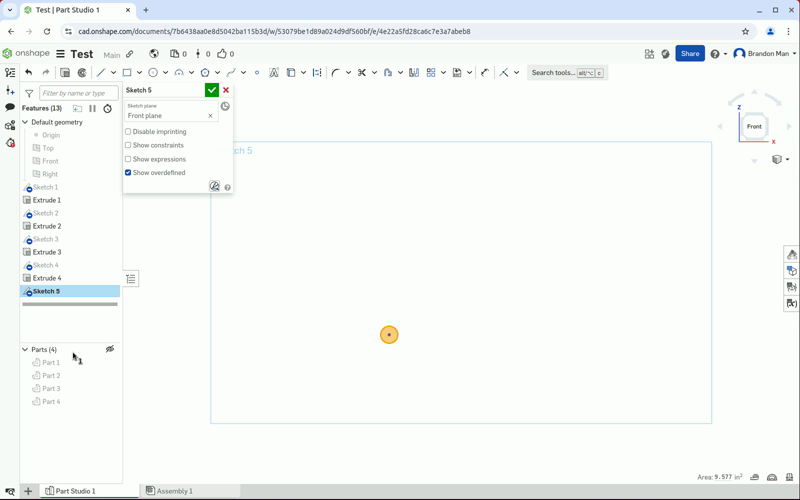
key(shift+y)
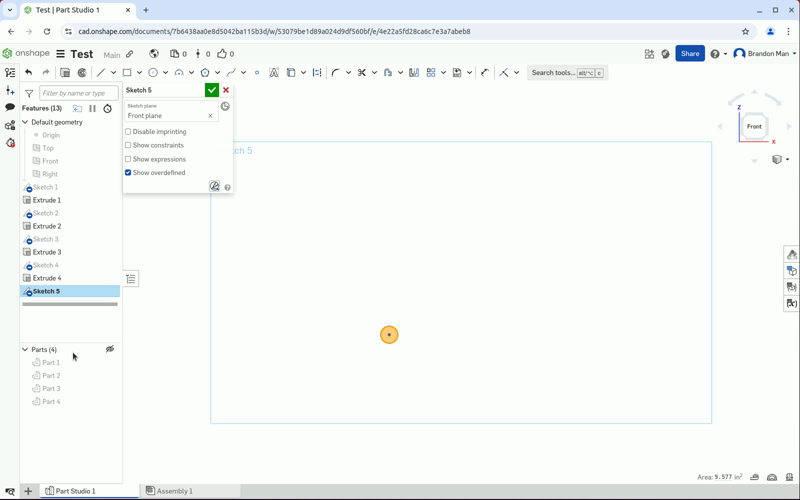
key(shift+e)
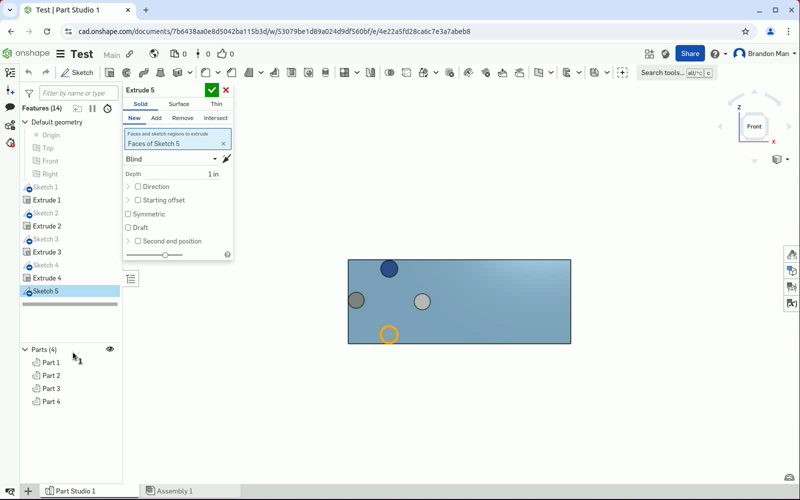
mouse_move(143, 106)
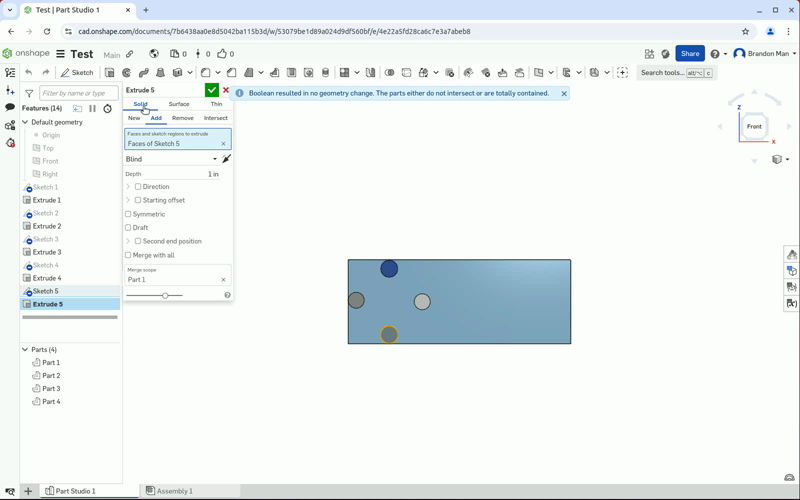
click(143, 106)
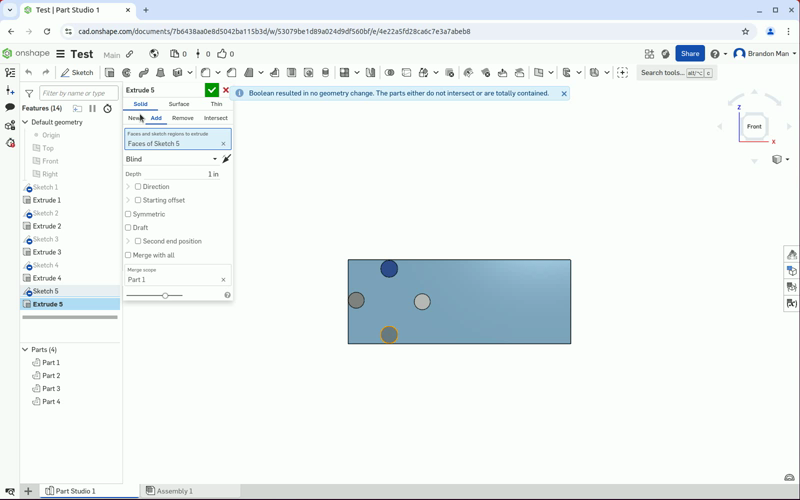
mouse_move(137, 120)
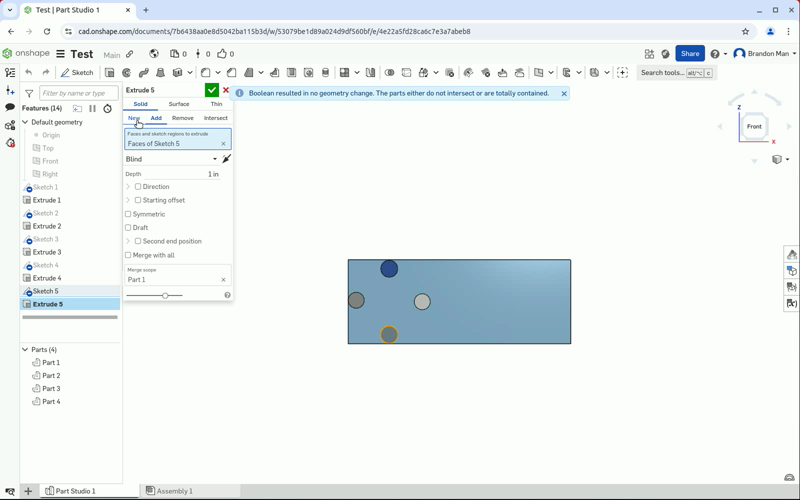
click(137, 120)
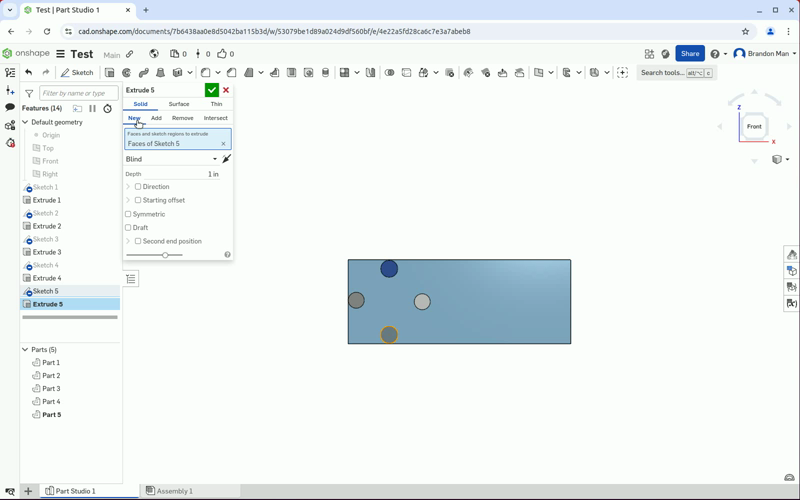
key(tab, 4)
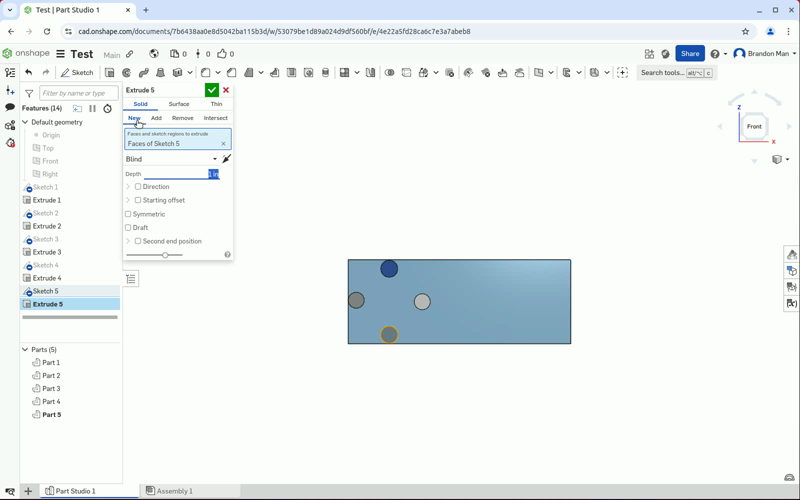
text(6.74)
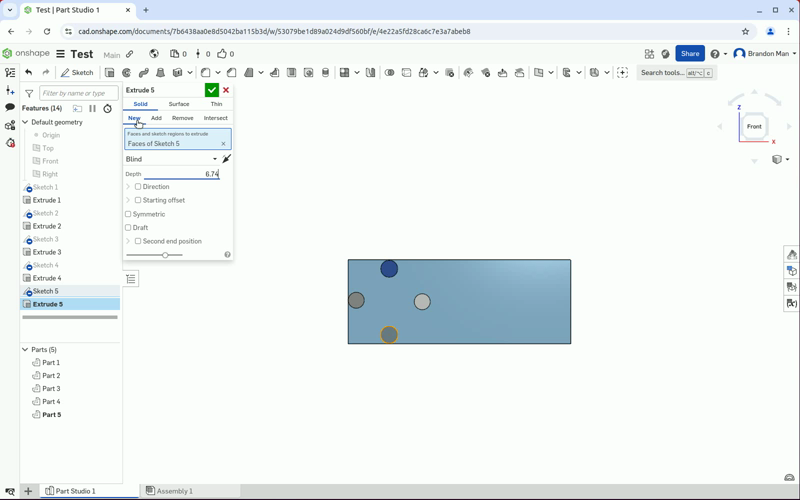
key(enter)
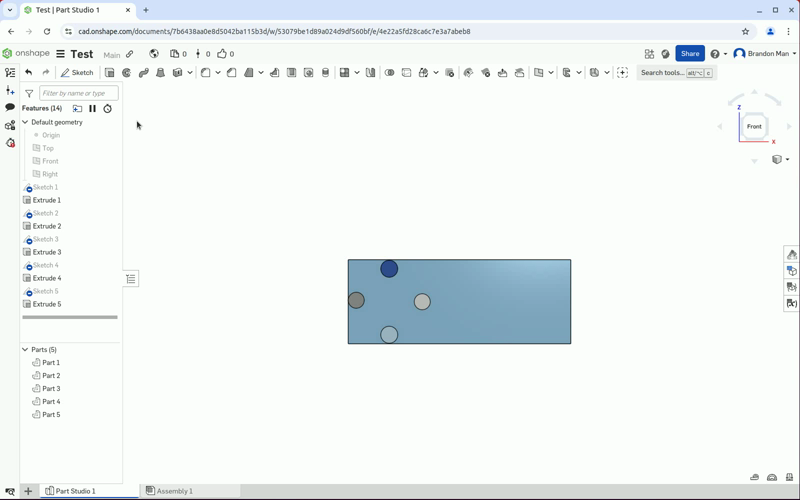
key(shift+h)
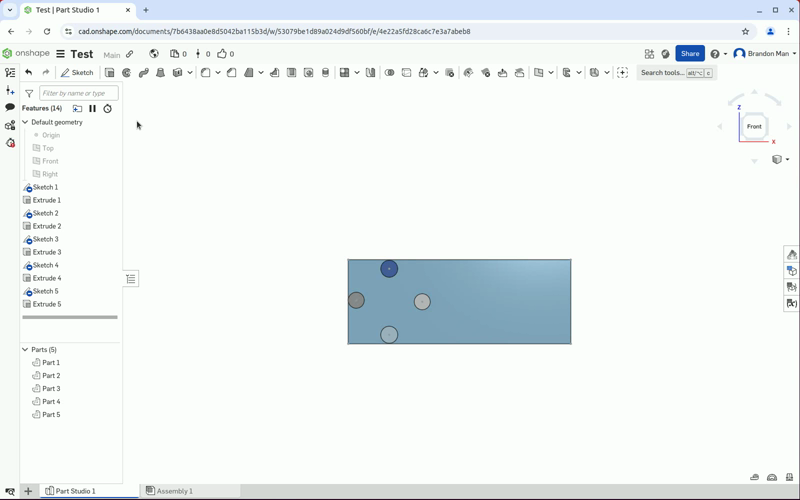
key(shift+h)
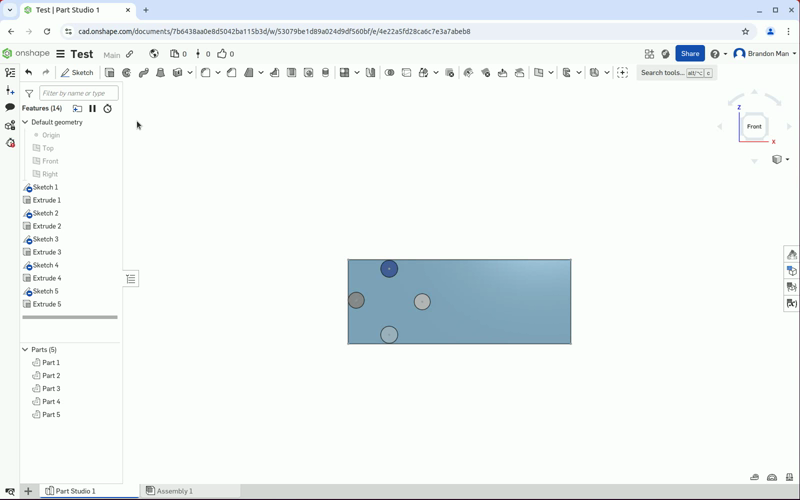
key(shift+7)
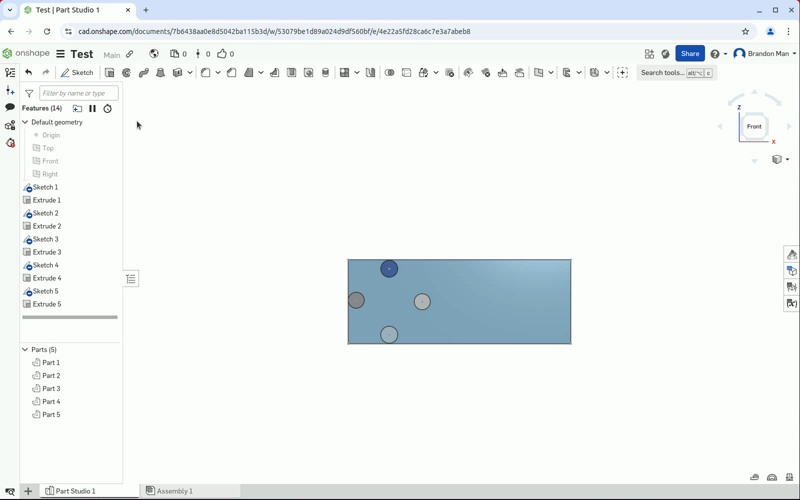
key(left, 2)
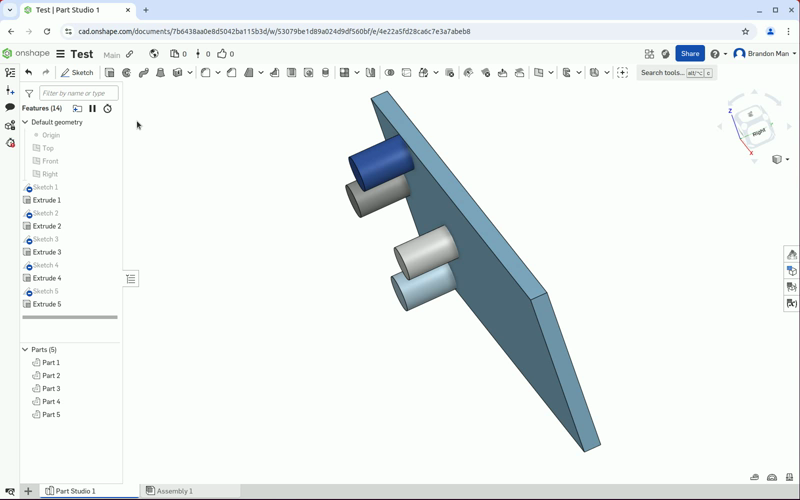
key(down, 2)
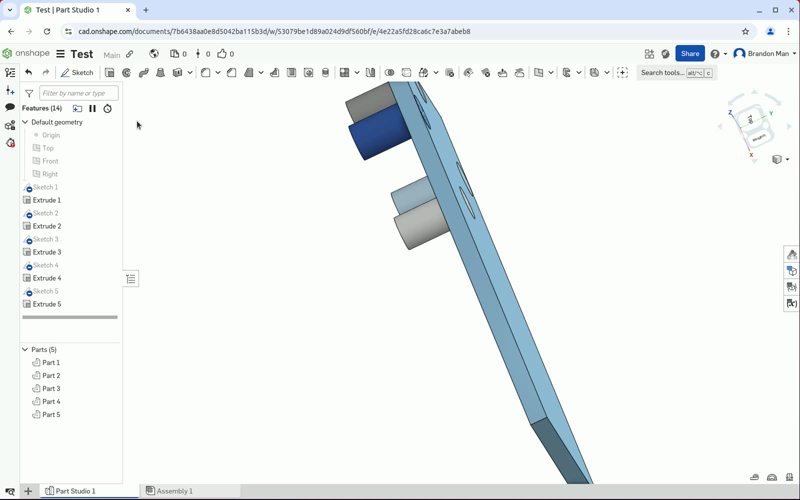
key(up, 2)
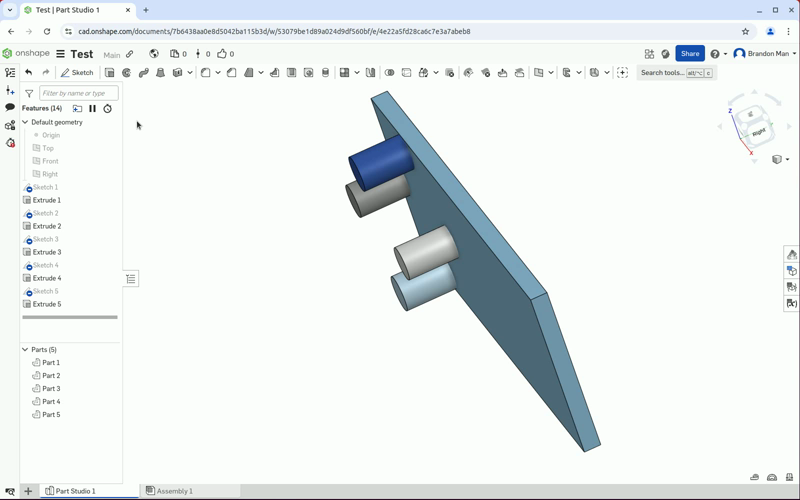
key(right, 2)
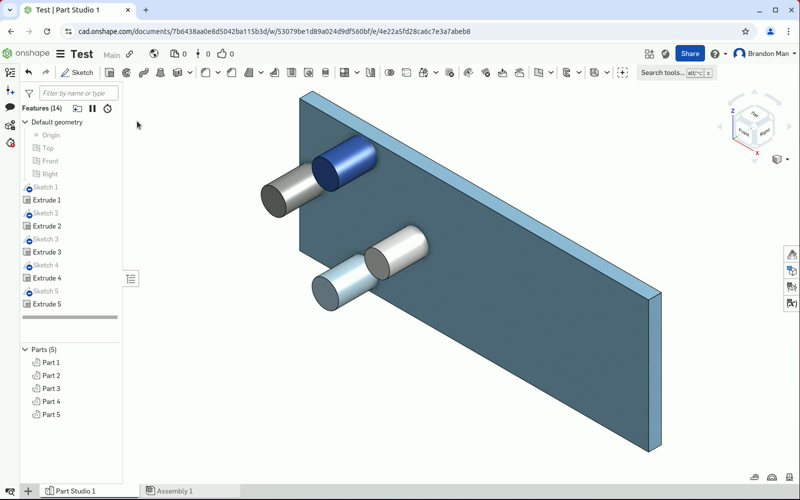
mouse_move(73, 189)
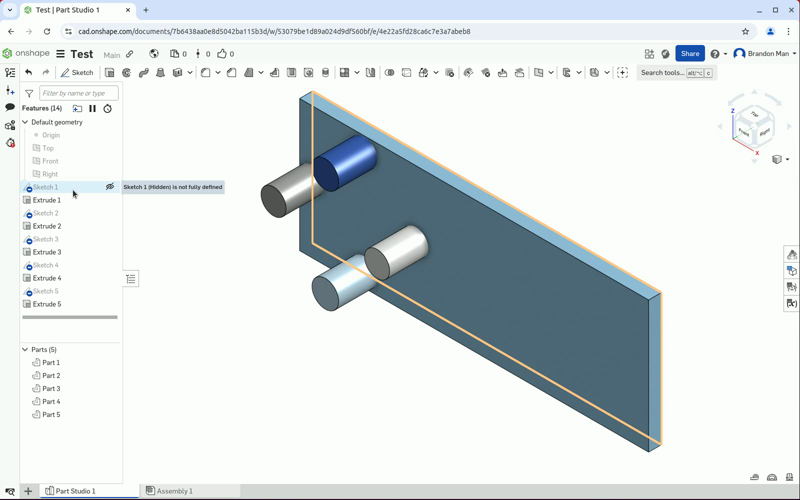
click(73, 189)